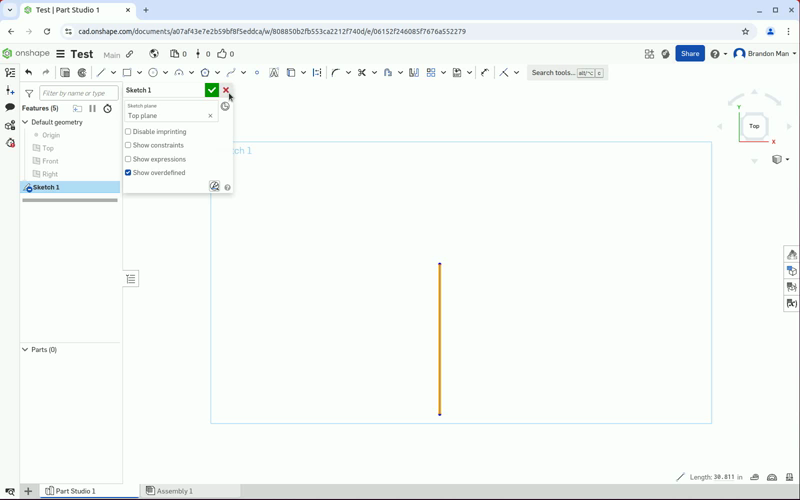
key(shift+h)
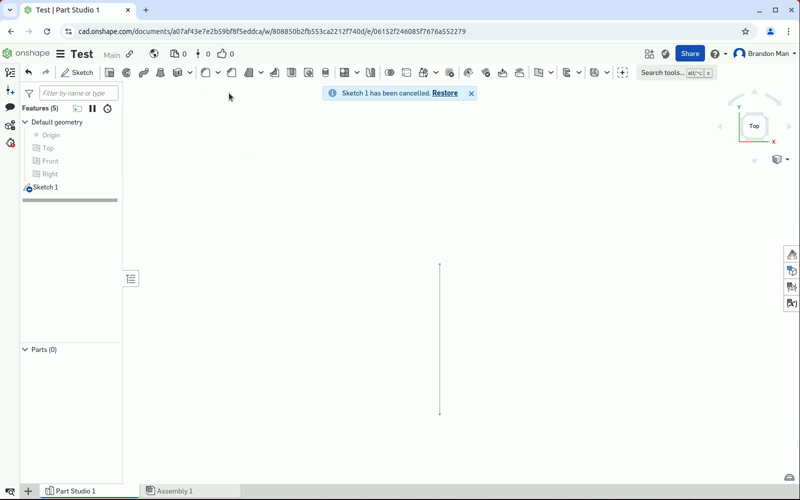
key(shift+s)
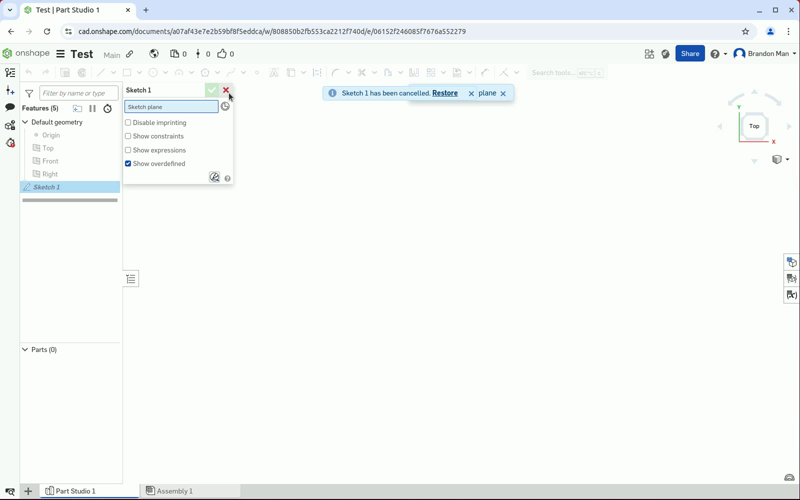
mouse_move(73, 150)
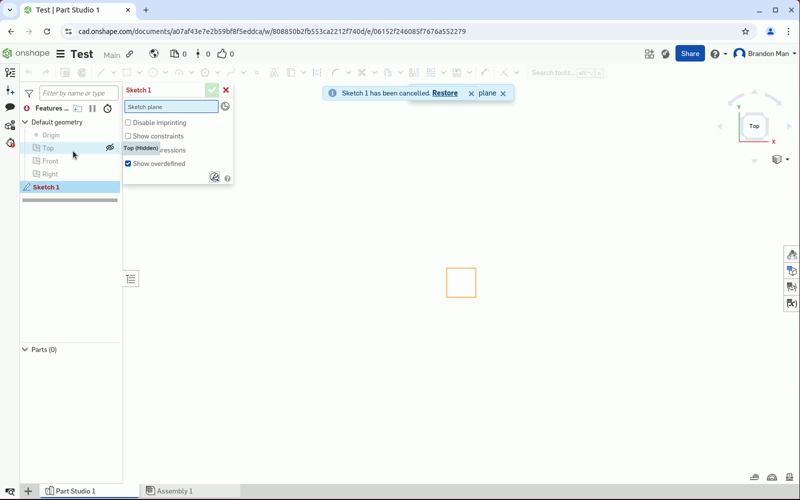
click(73, 150)
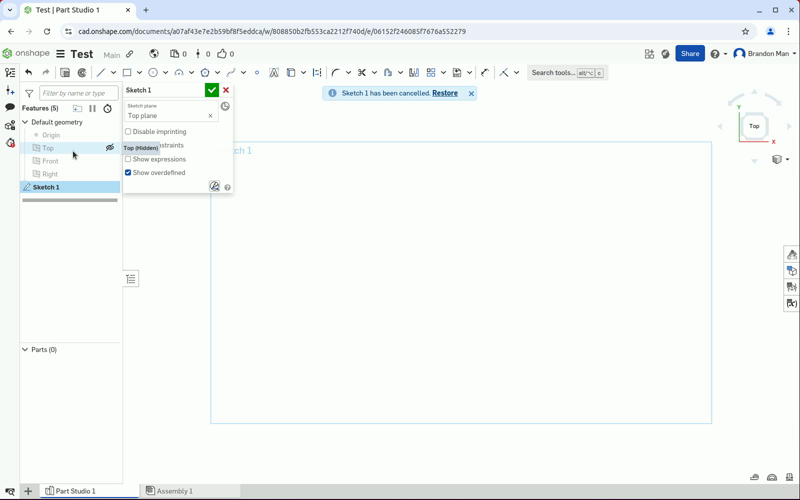
mouse_move(73, 352)
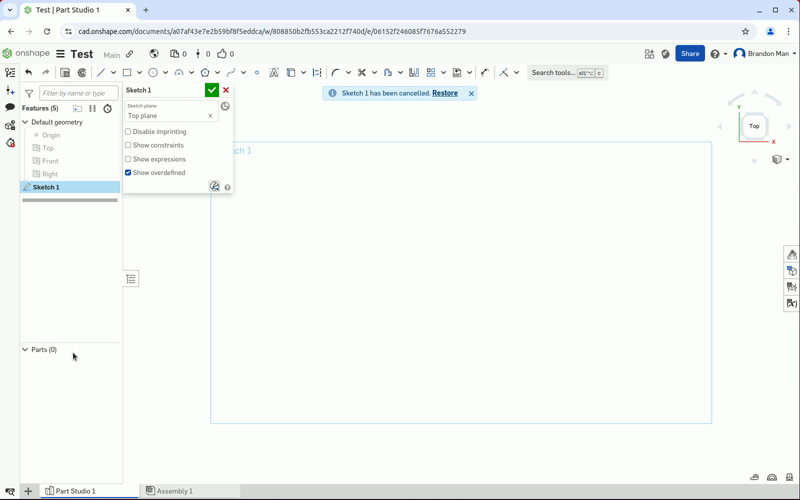
key(y)
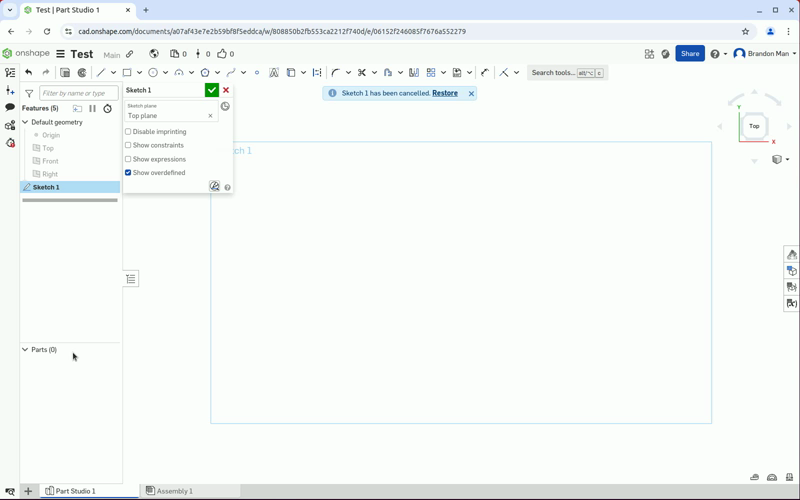
key(c)
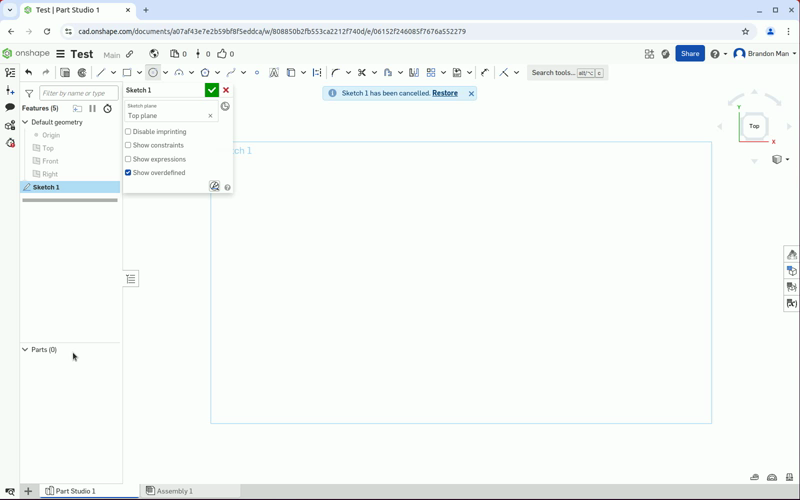
key_down(shift)
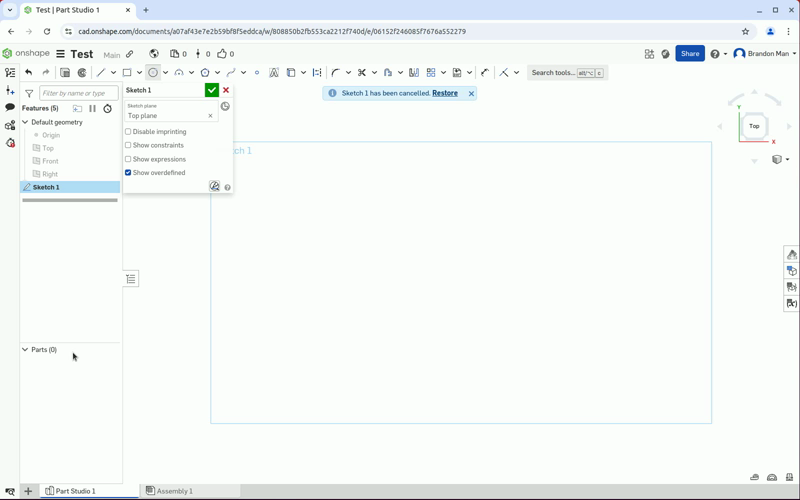
mouse_move(528, 282)
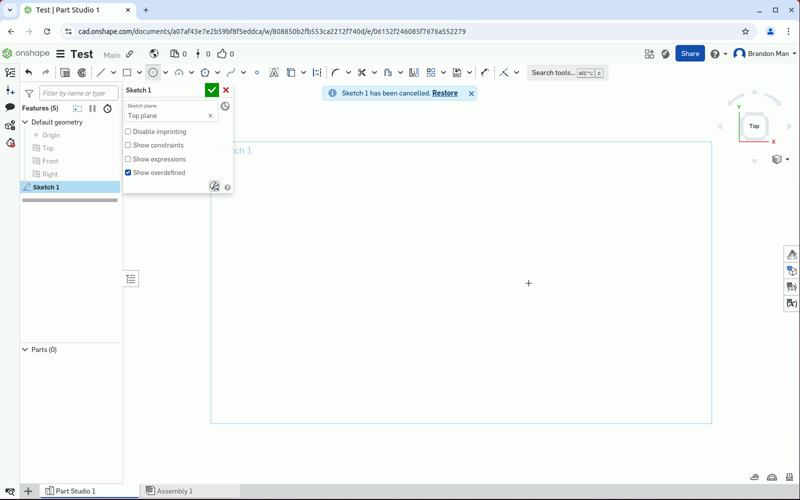
click(528, 282)
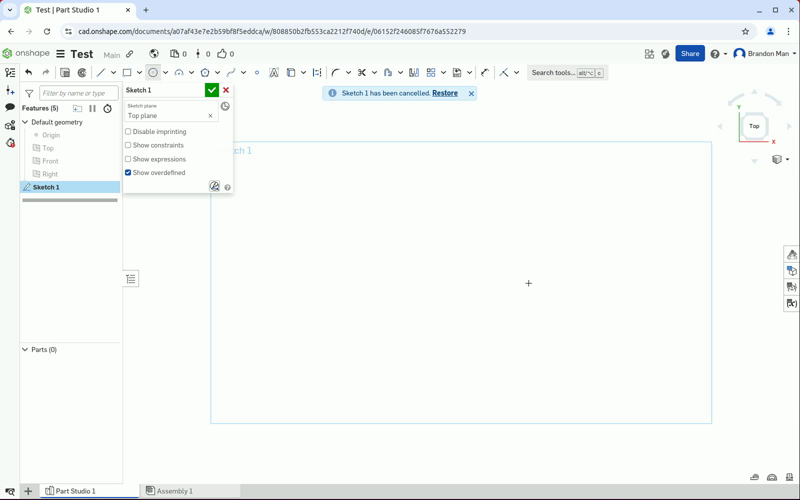
key_up(shift)
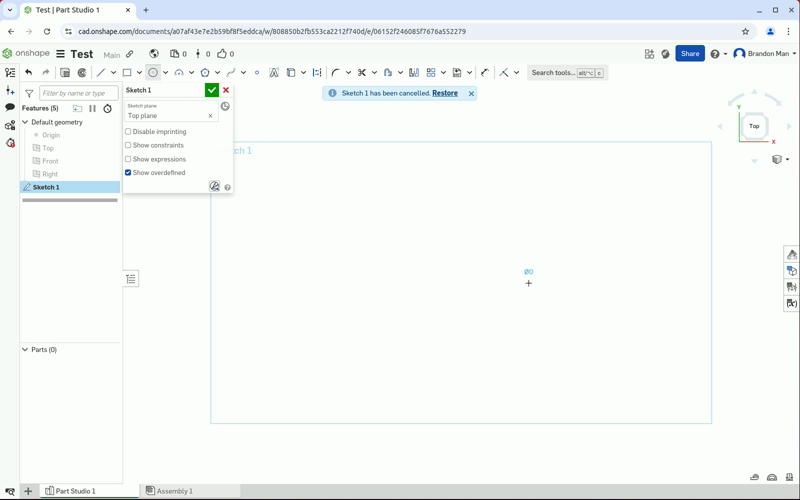
mouse_move(545, 282)
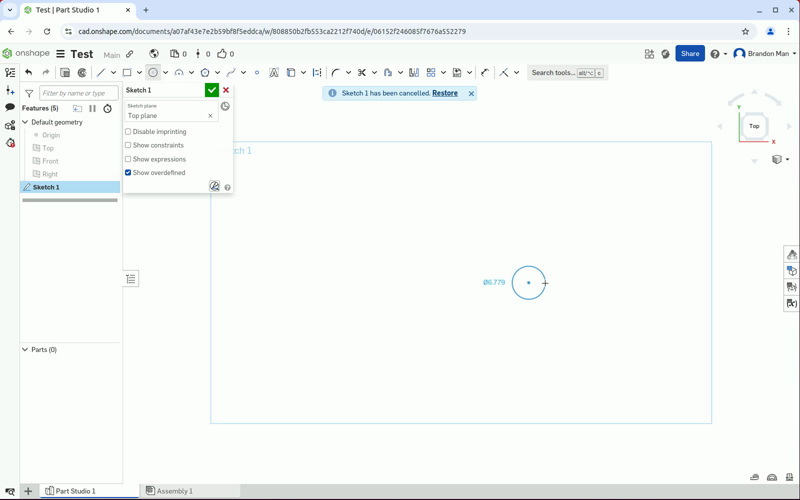
click(545, 282)
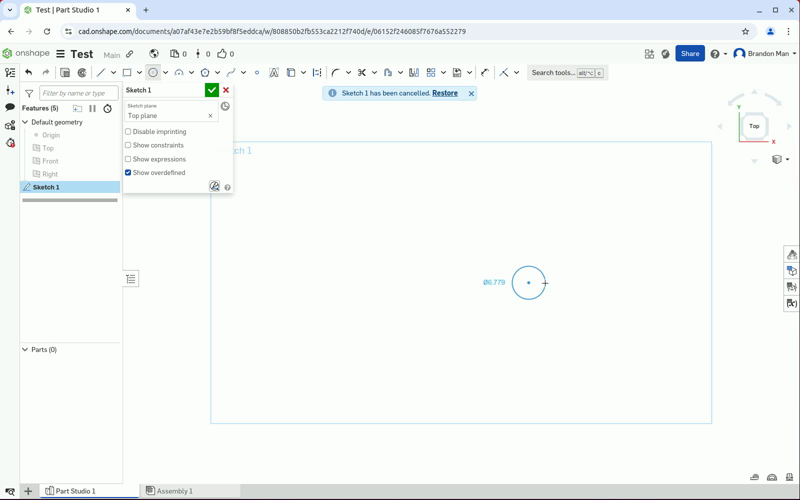
key(esc)
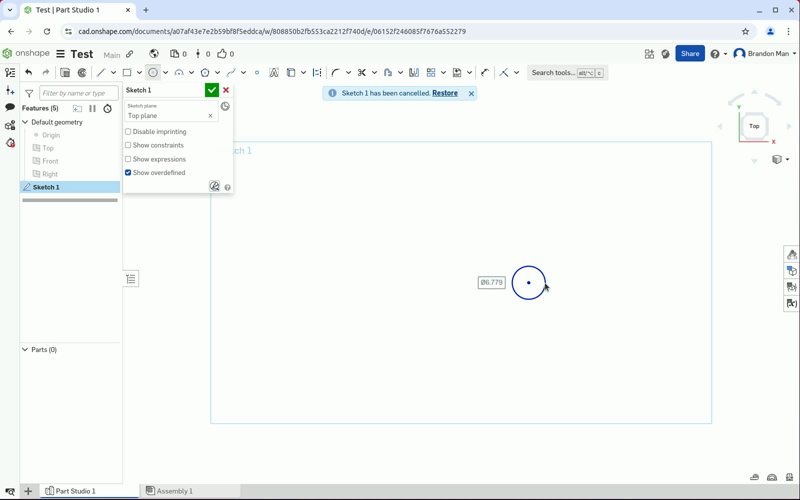
mouse_move(538, 291)
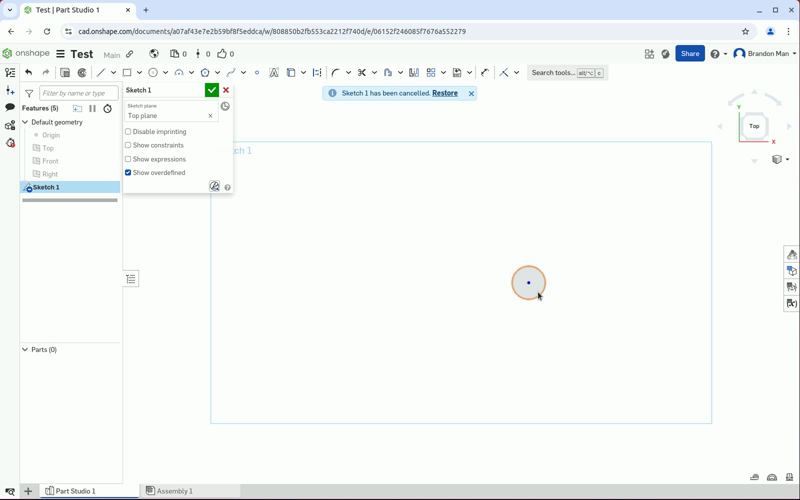
scroll(6)
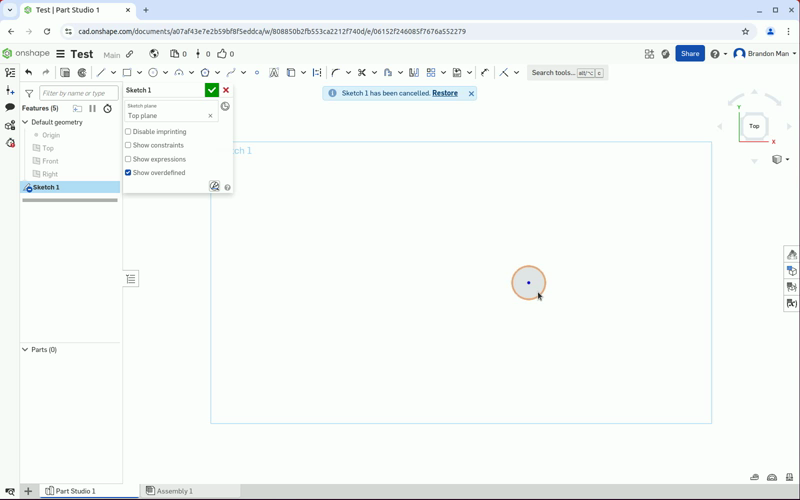
scroll(6)
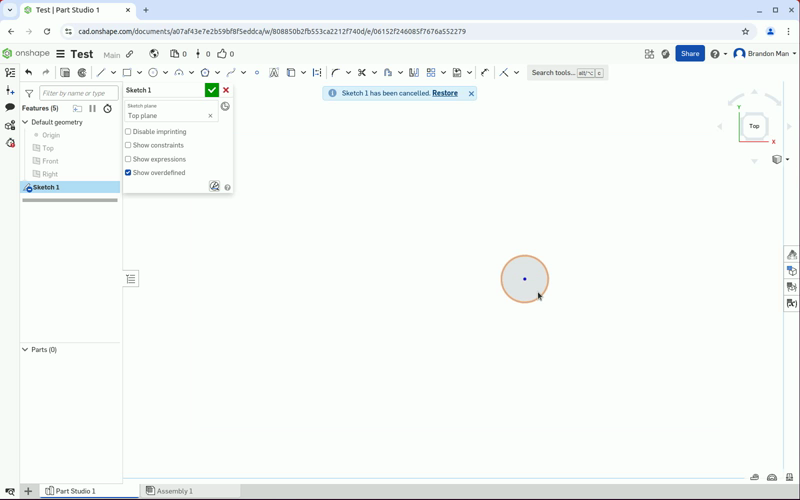
scroll(6)
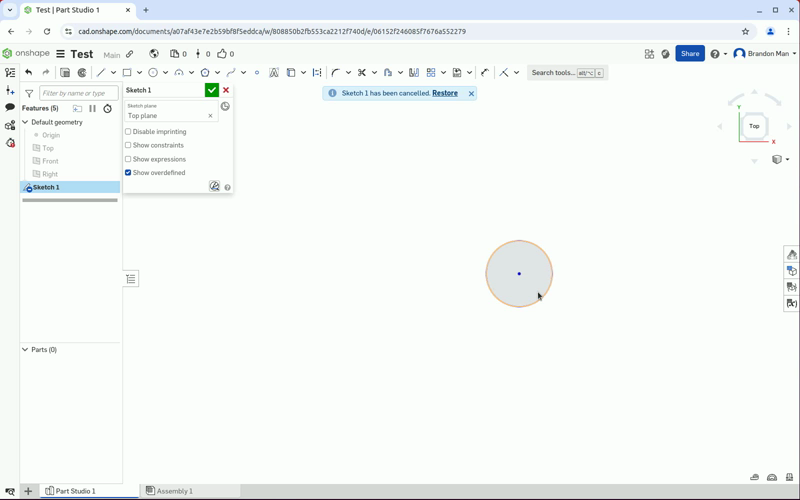
scroll(6)
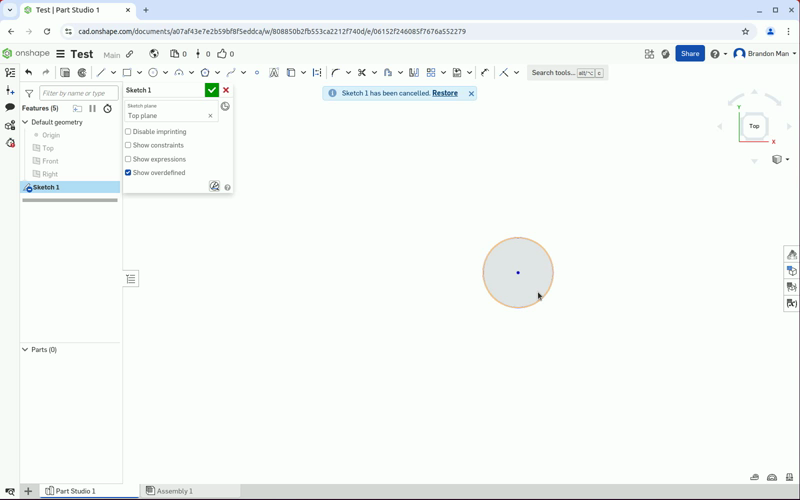
scroll(6)
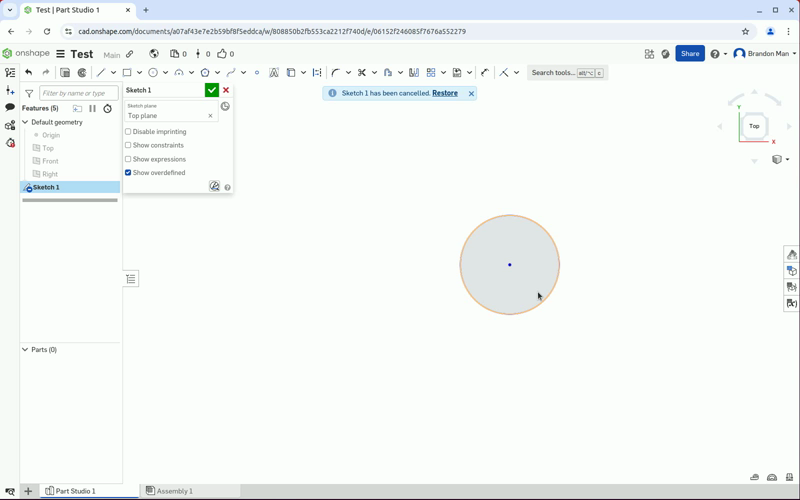
scroll(6)
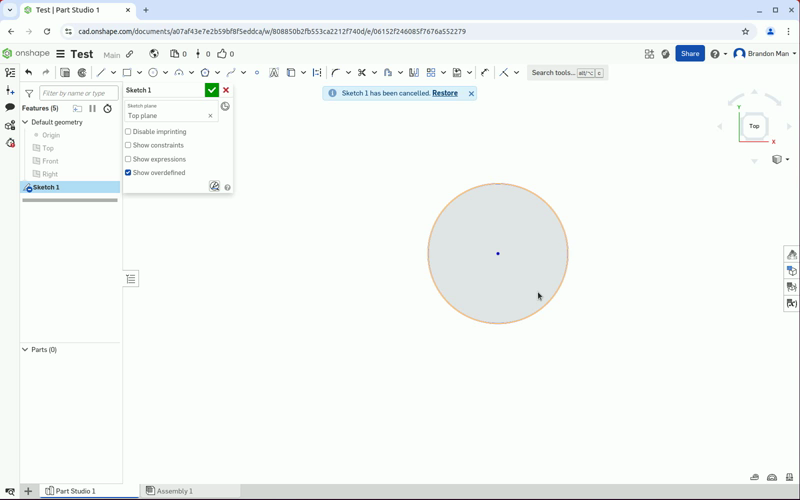
scroll(6)
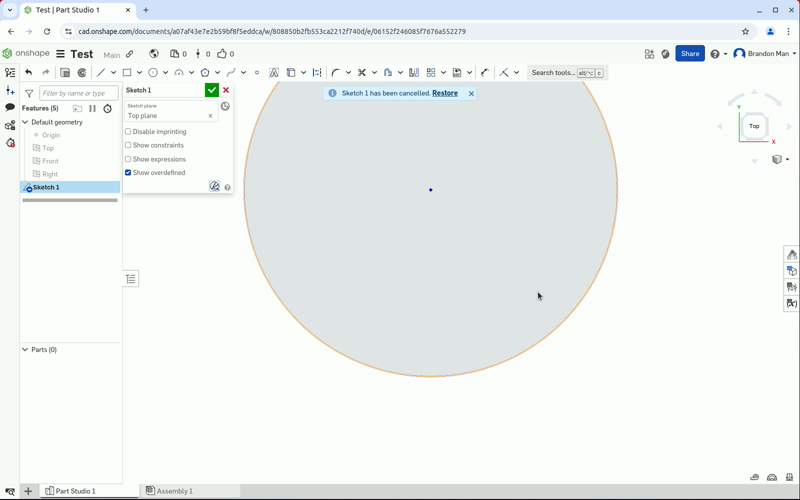
click(538, 291)
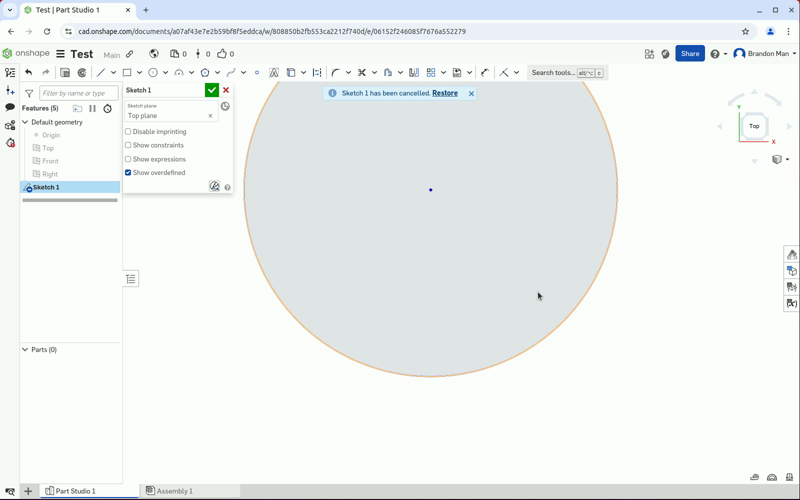
scroll(-6)
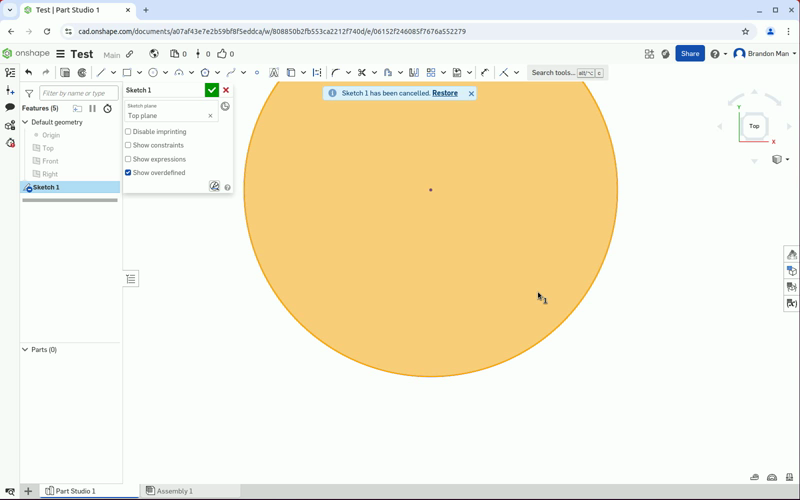
scroll(-6)
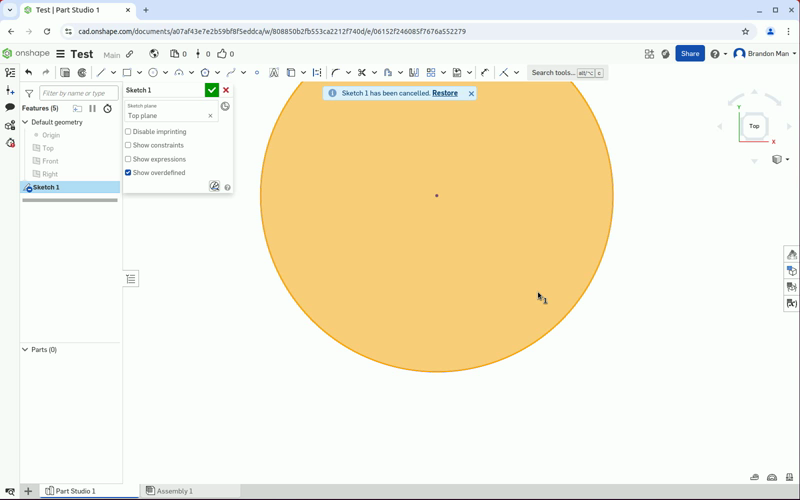
scroll(-6)
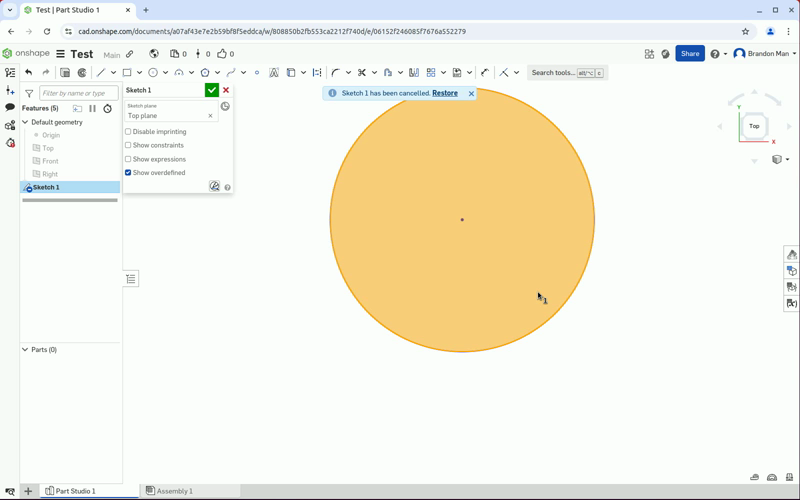
scroll(-6)
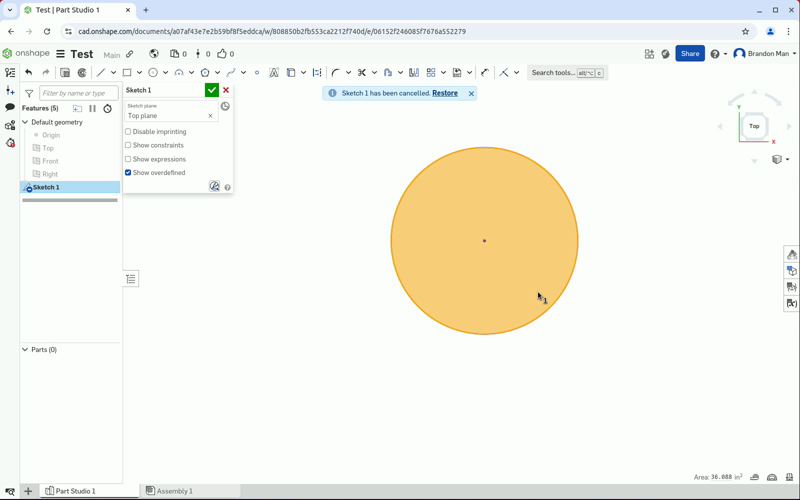
scroll(-6)
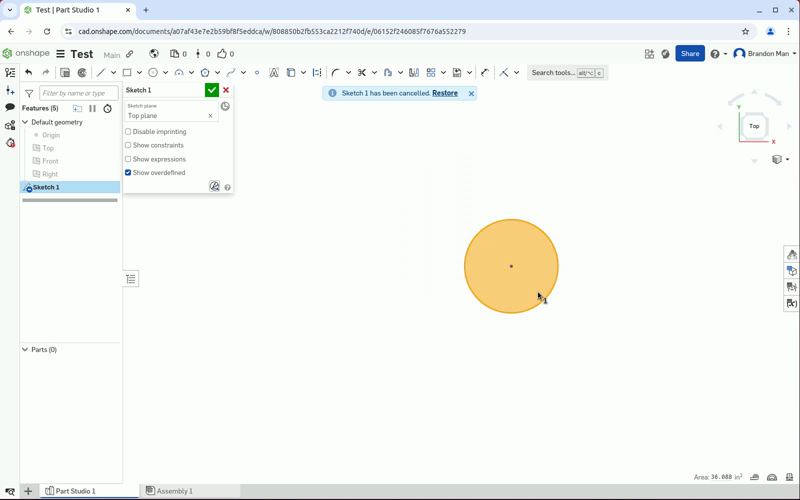
scroll(-6)
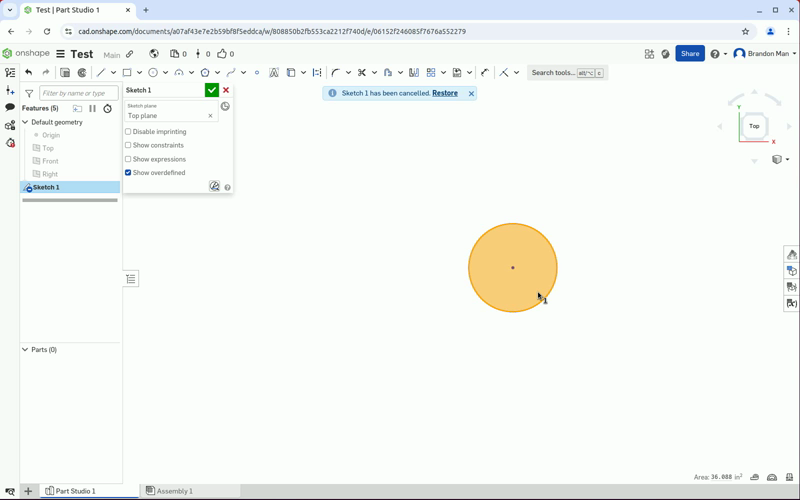
scroll(-6)
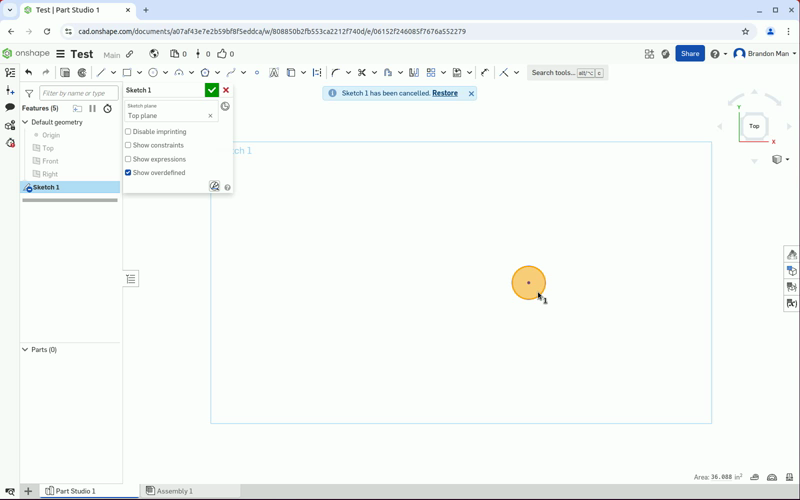
mouse_move(73, 352)
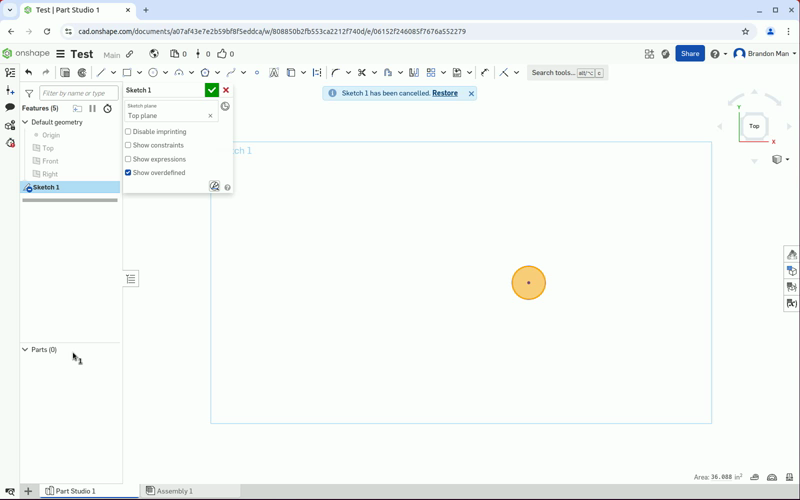
key(shift+y)
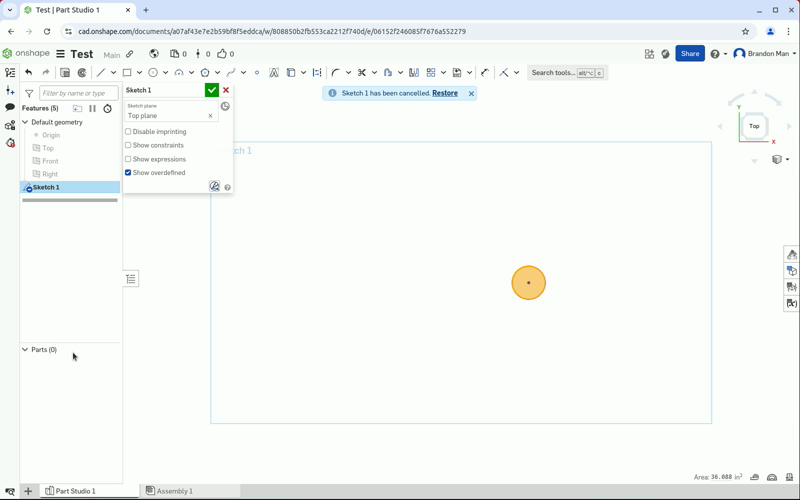
key(shift+e)
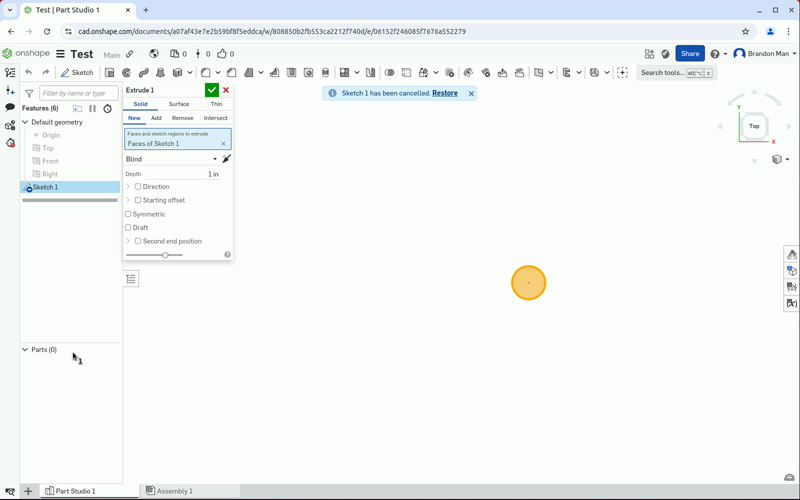
mouse_move(143, 106)
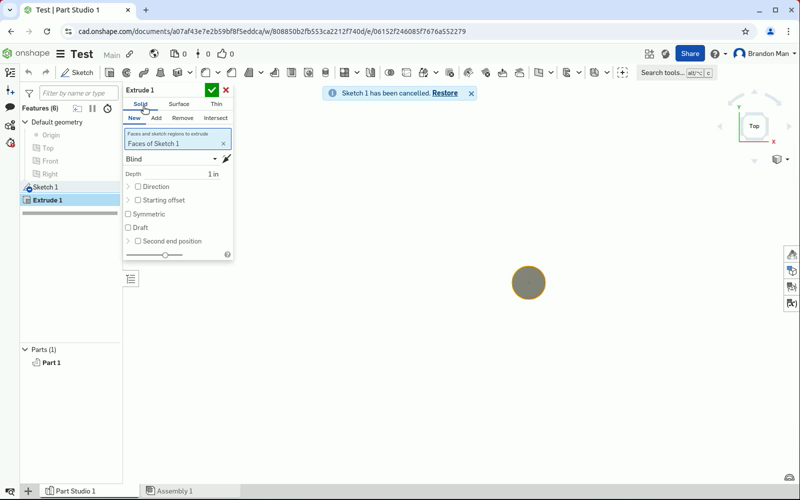
click(143, 106)
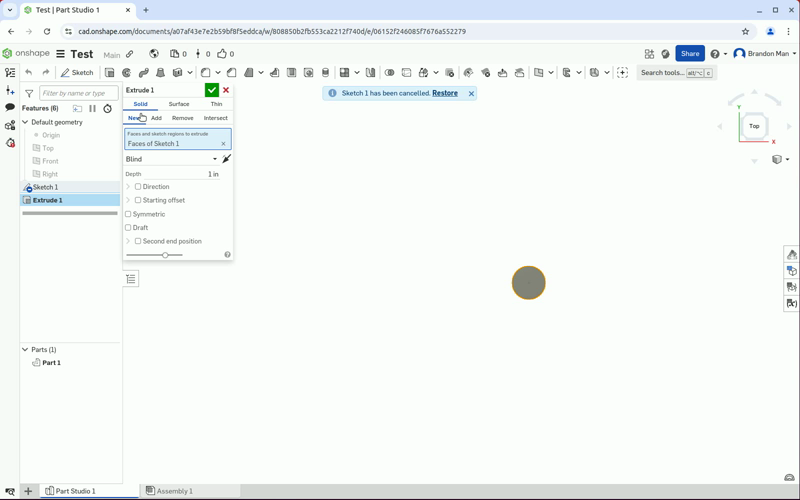
mouse_move(137, 120)
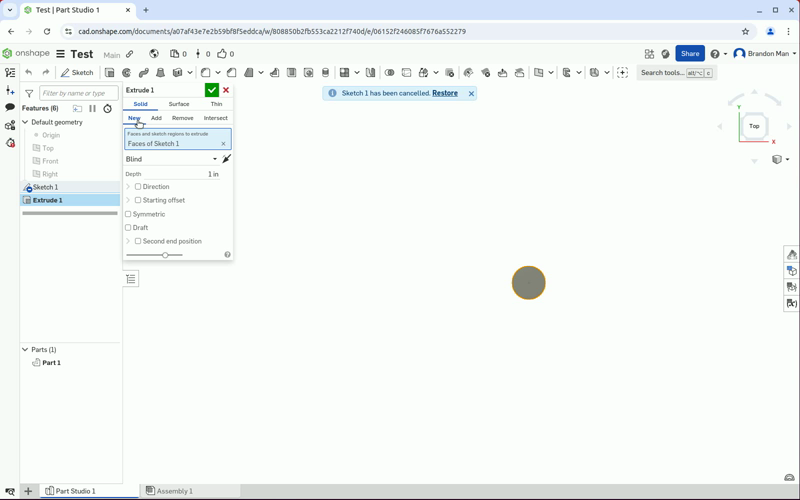
click(137, 120)
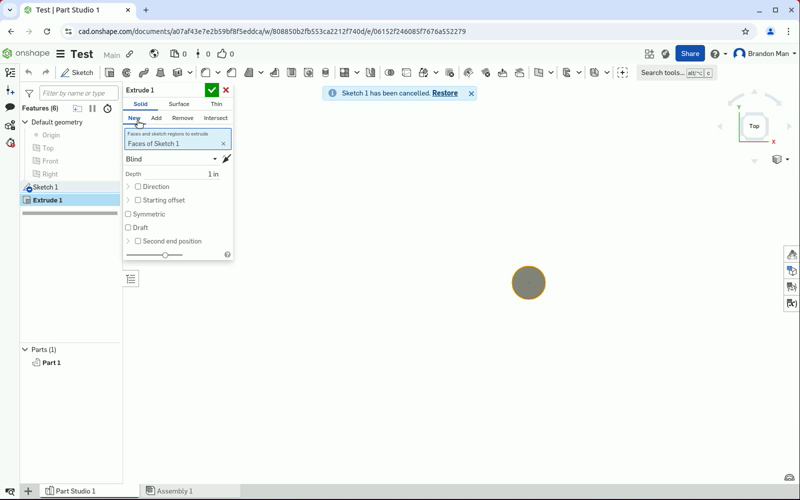
key(tab, 4)
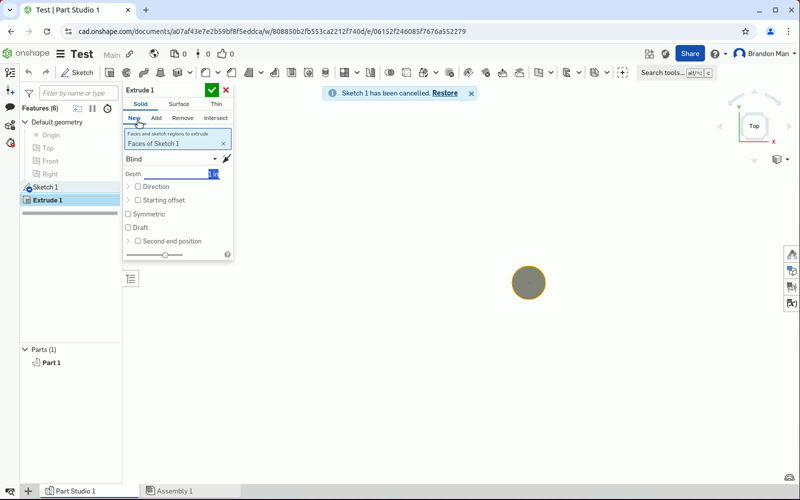
text(6.74)
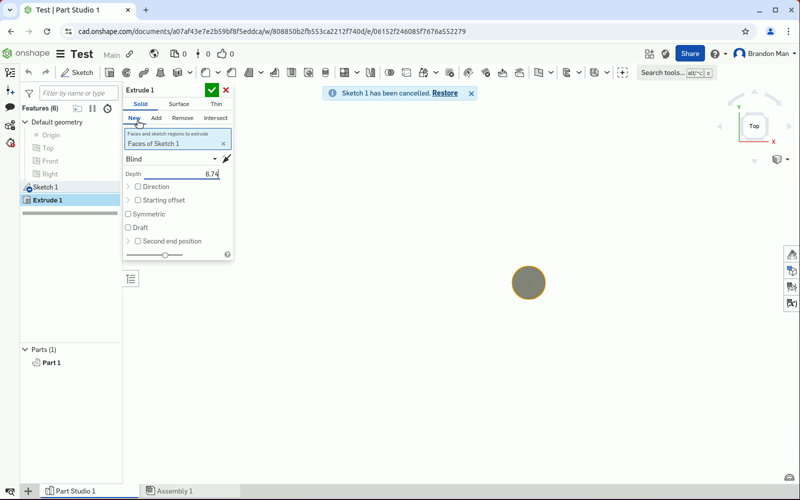
key(enter)
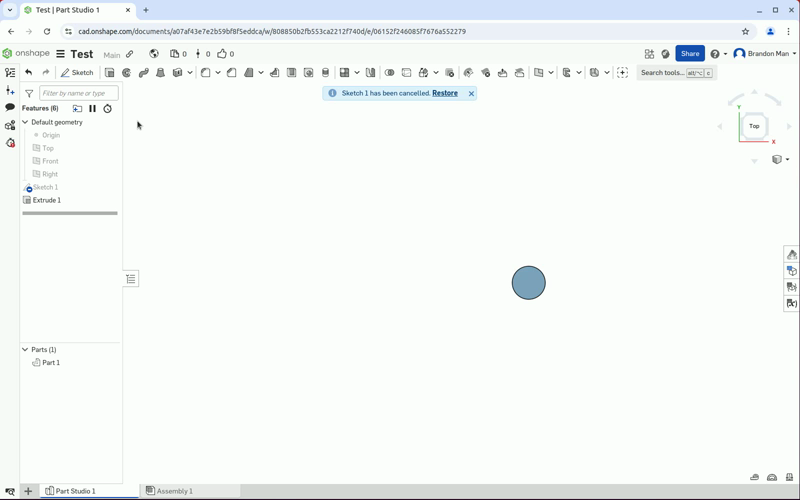
key(shift+h)
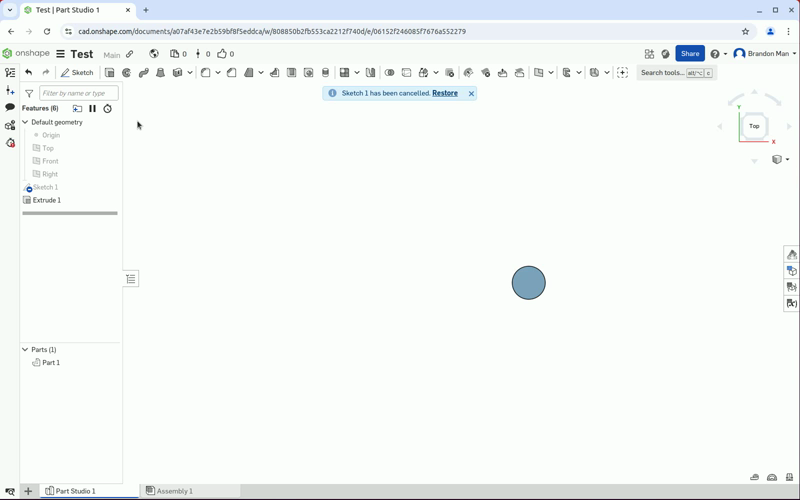
key(shift+h)
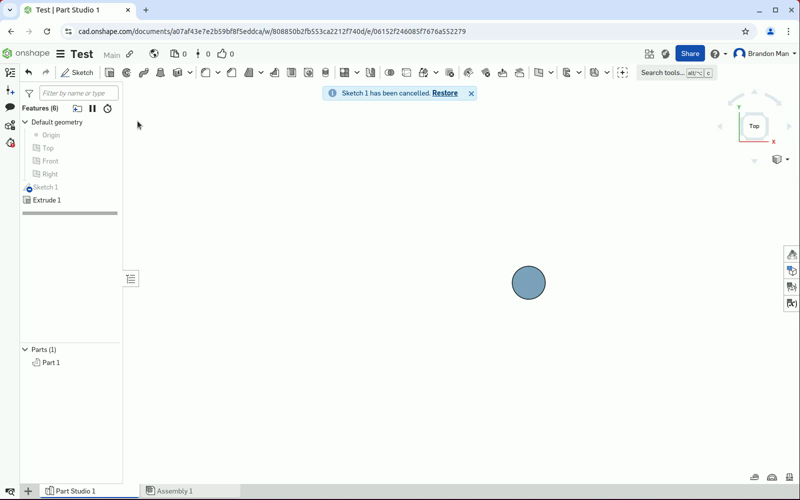
mouse_move(73, 189)
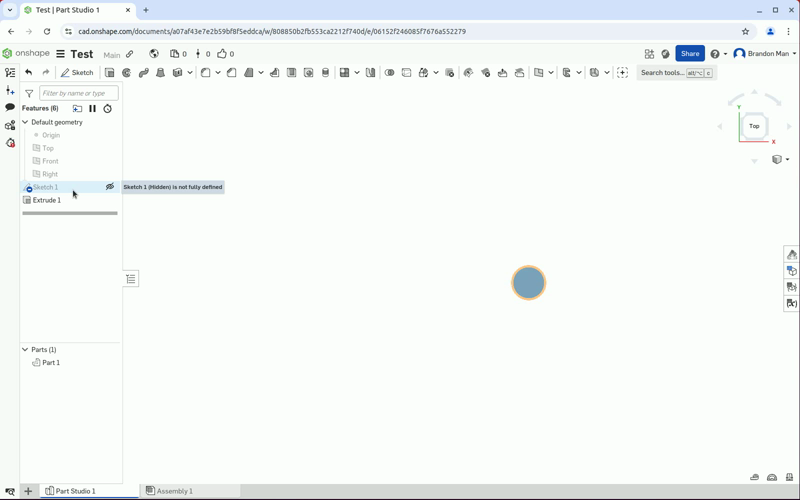
click(73, 189)
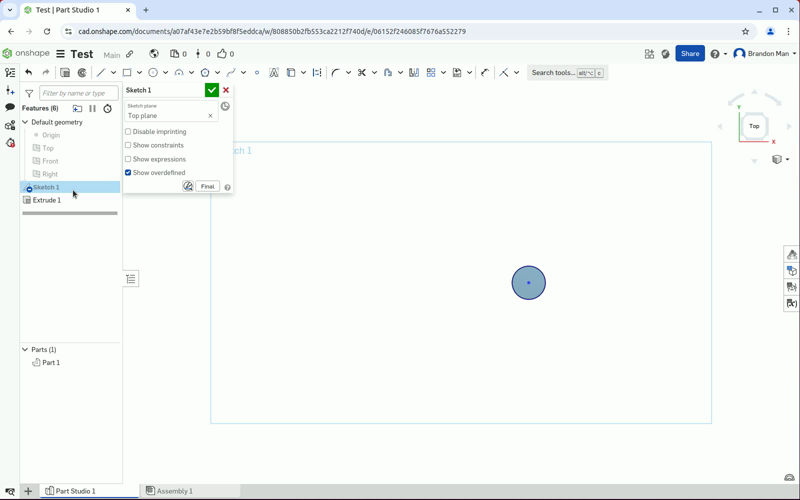
mouse_move(229, 92)
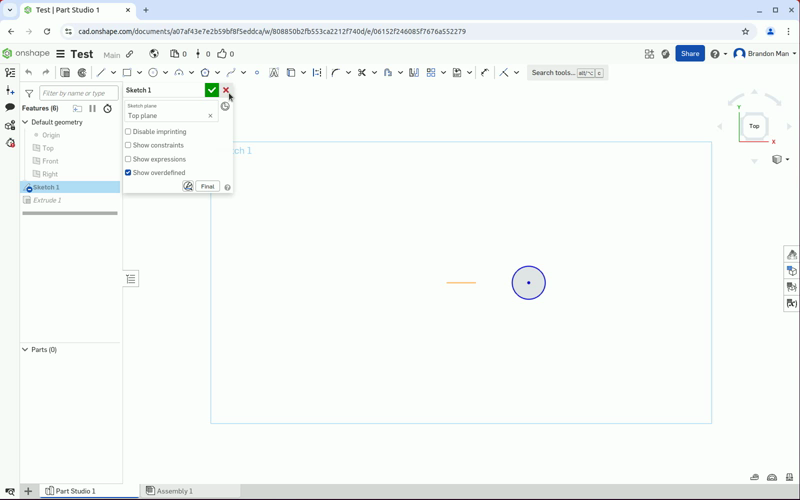
click(229, 92)
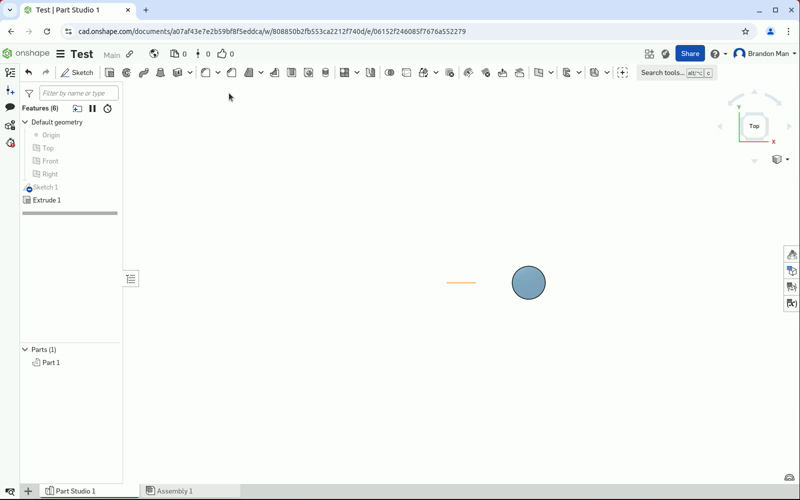
mouse_move(541, 75)
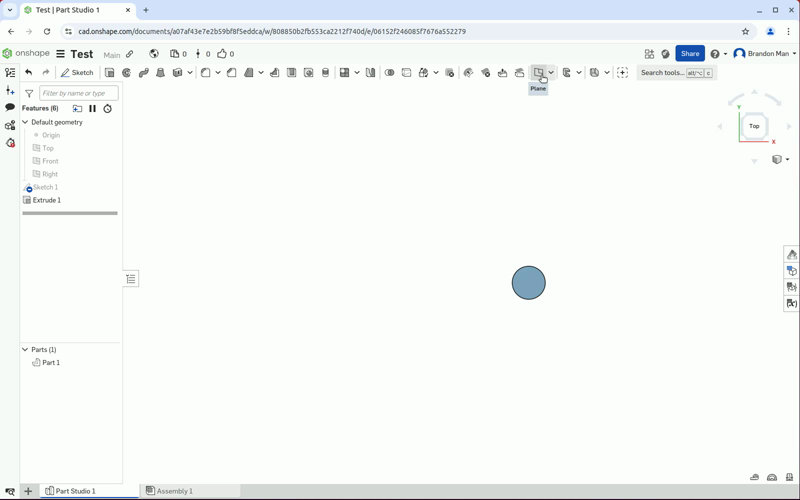
click(541, 75)
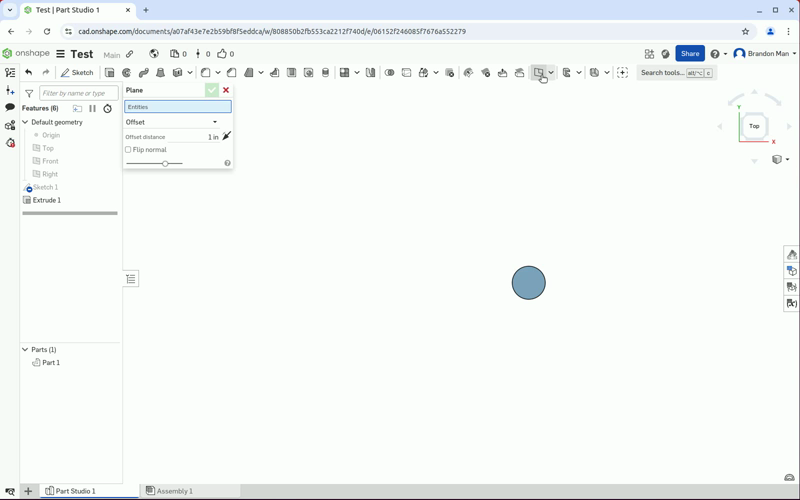
mouse_move(73, 150)
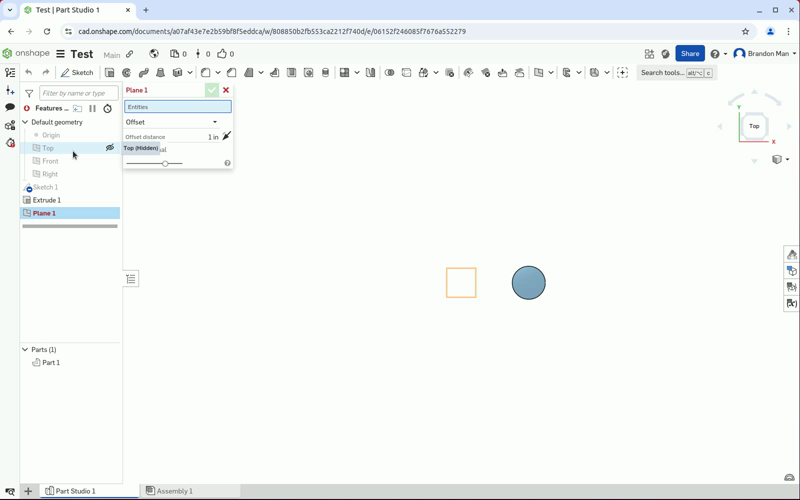
click(73, 150)
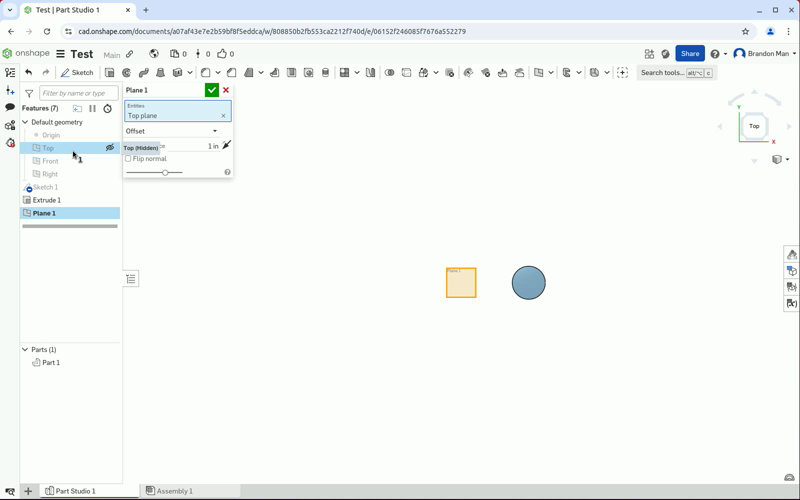
key(tab, 2)
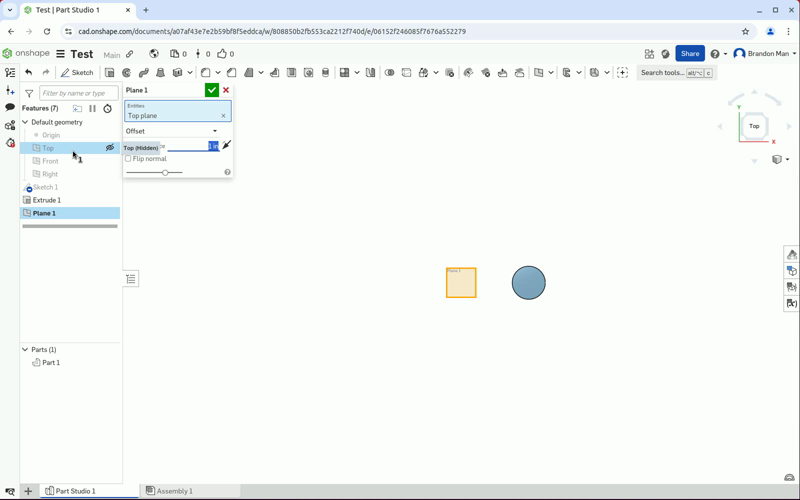
text(6.748)
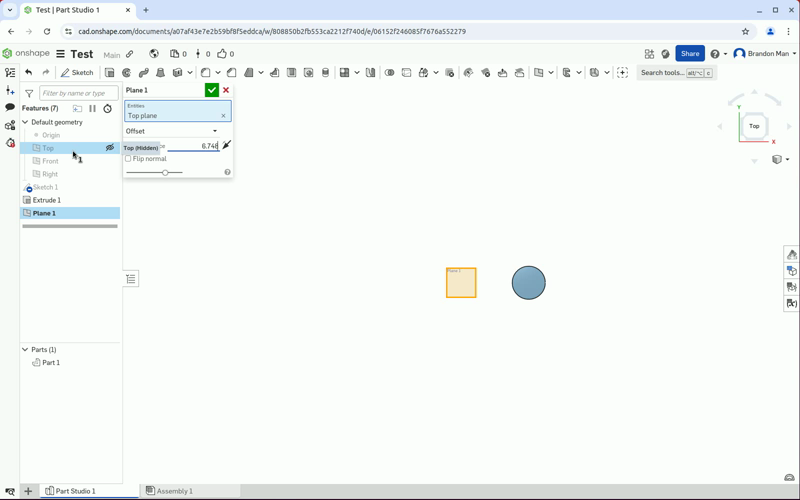
key(enter, 2)
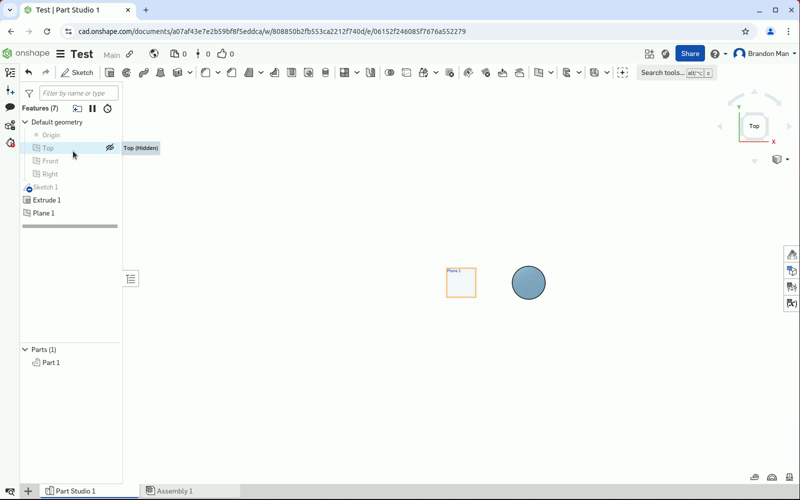
key(shift+s)
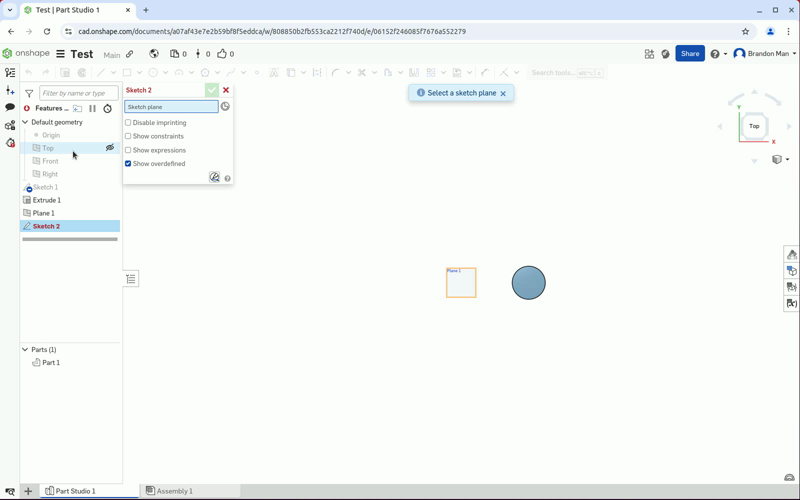
mouse_move(73, 215)
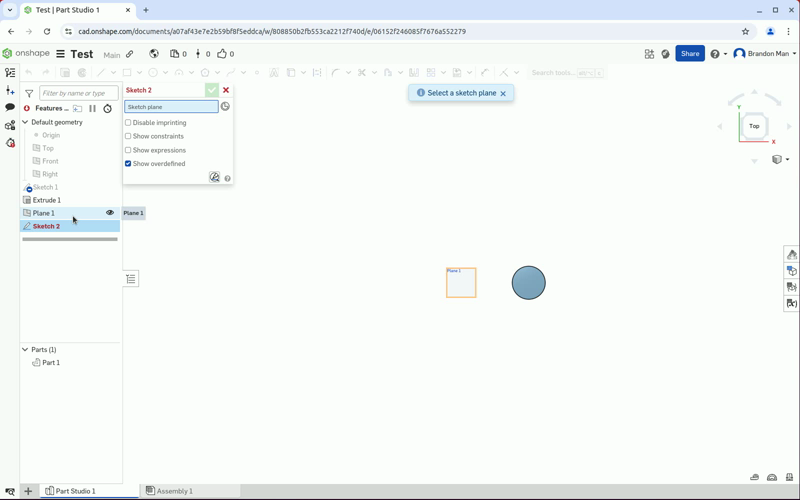
click(73, 215)
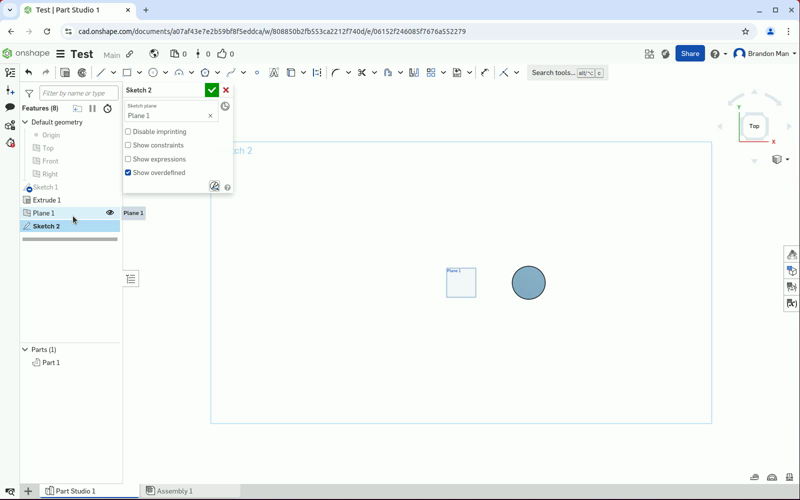
mouse_move(73, 352)
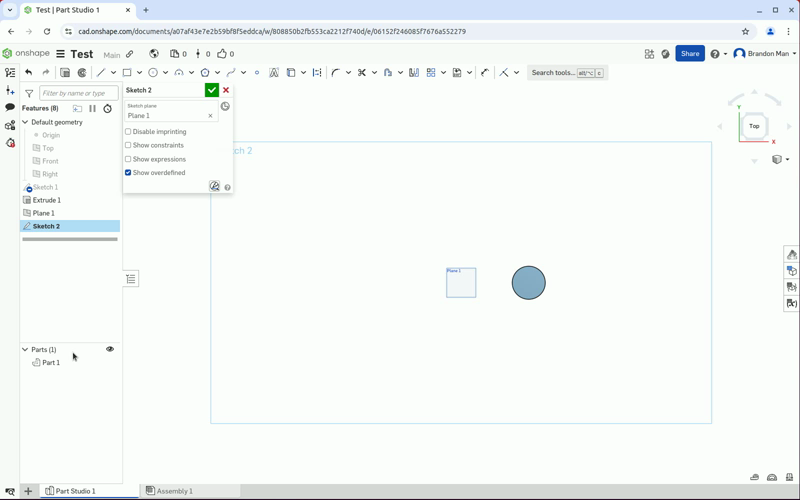
key(y)
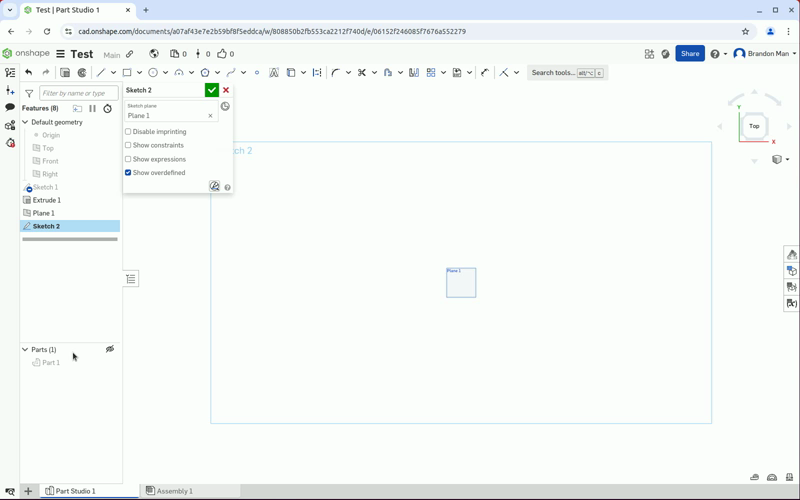
key(l)
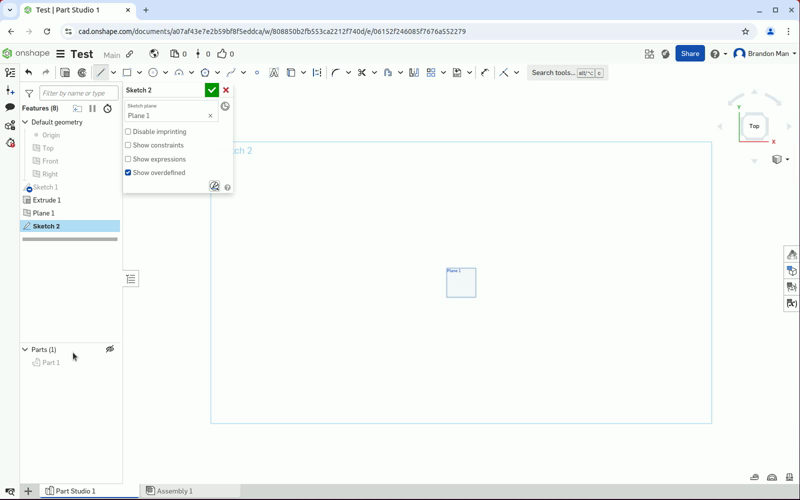
key_down(shift)
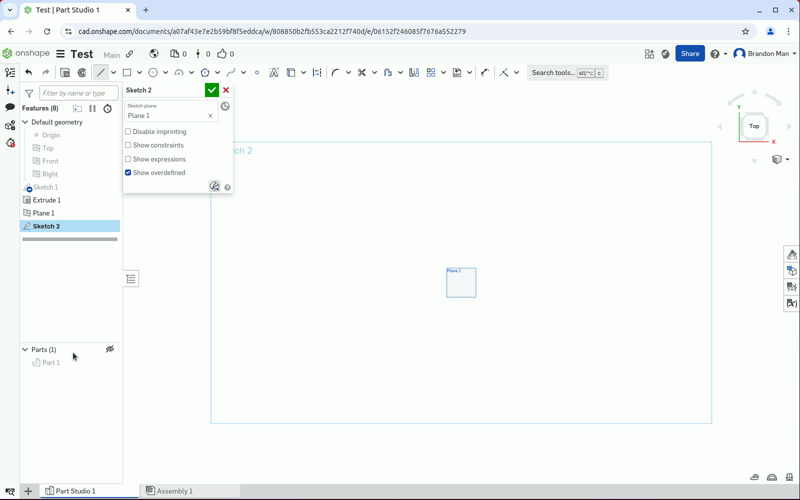
mouse_move(521, 290)
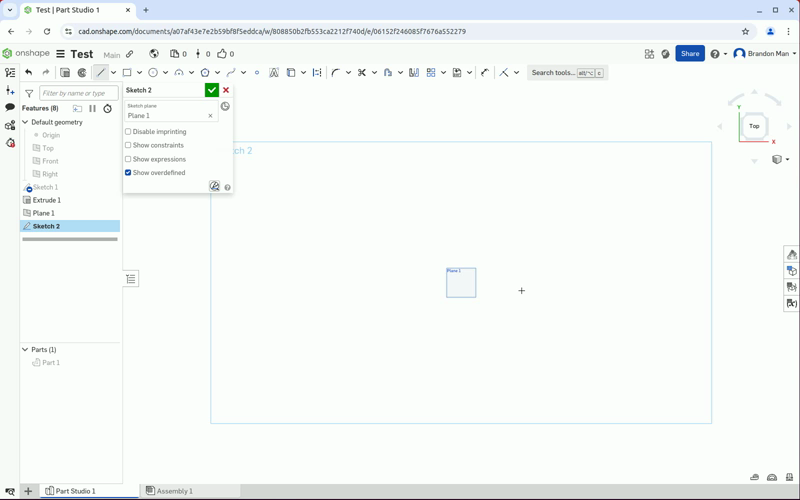
click(521, 290)
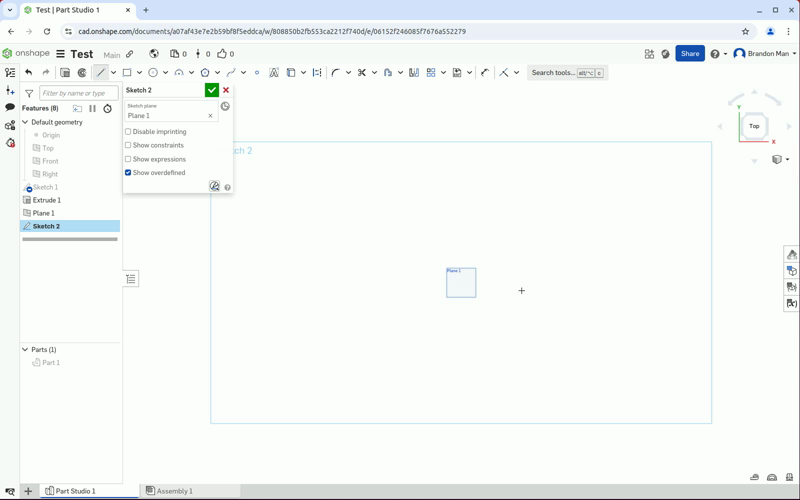
key_up(shift)
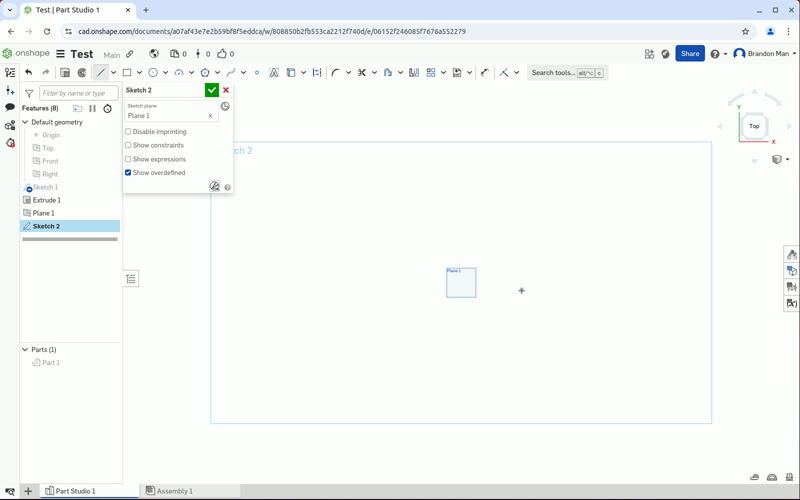
key_down(shift)
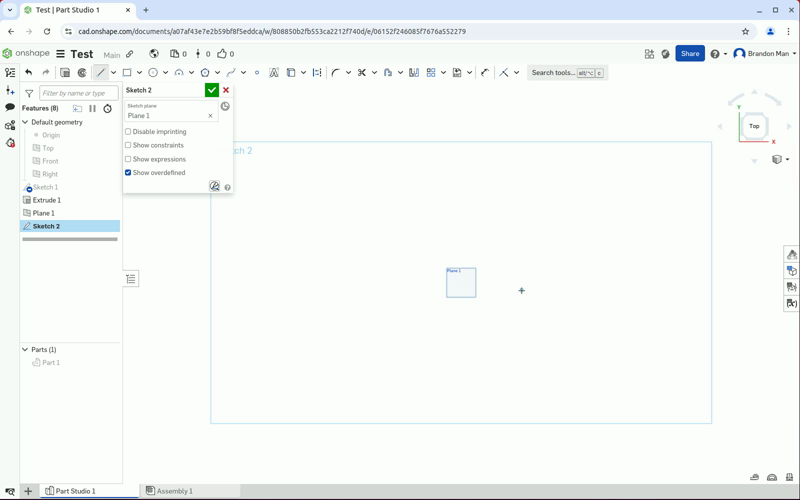
mouse_move(551, 290)
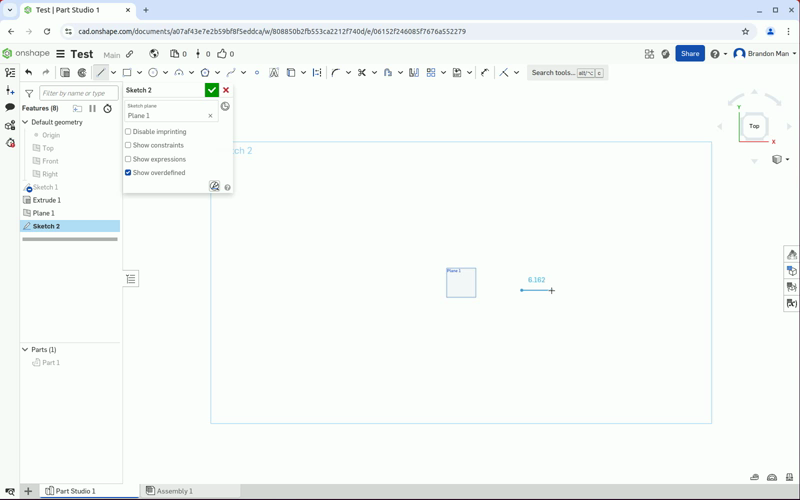
mouse_move(536, 290)
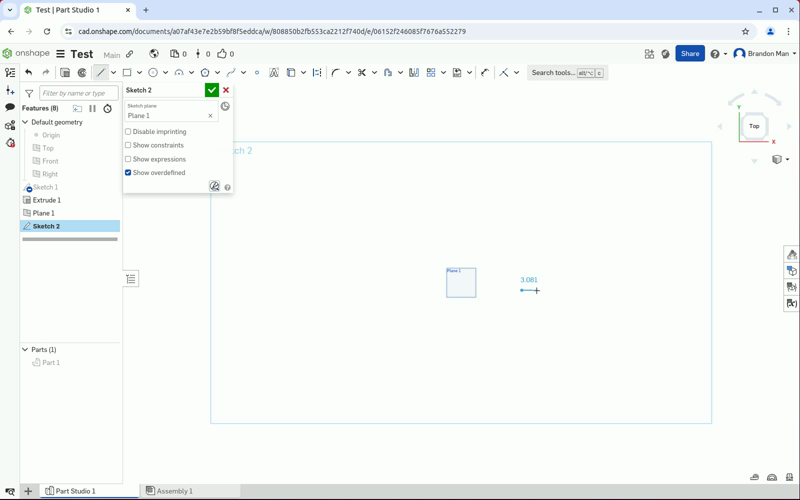
click(536, 290)
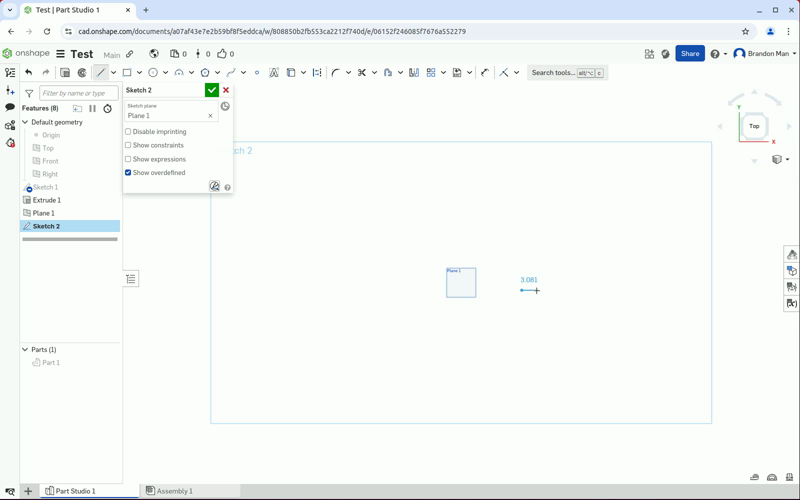
key_up(shift)
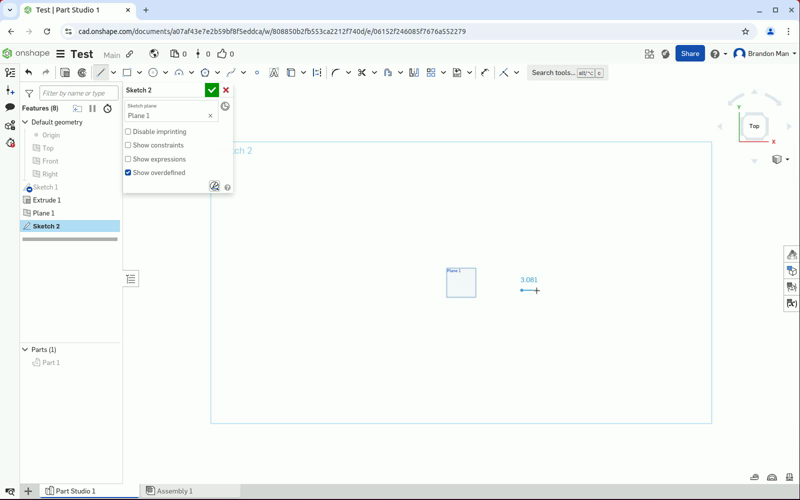
key_down(shift)
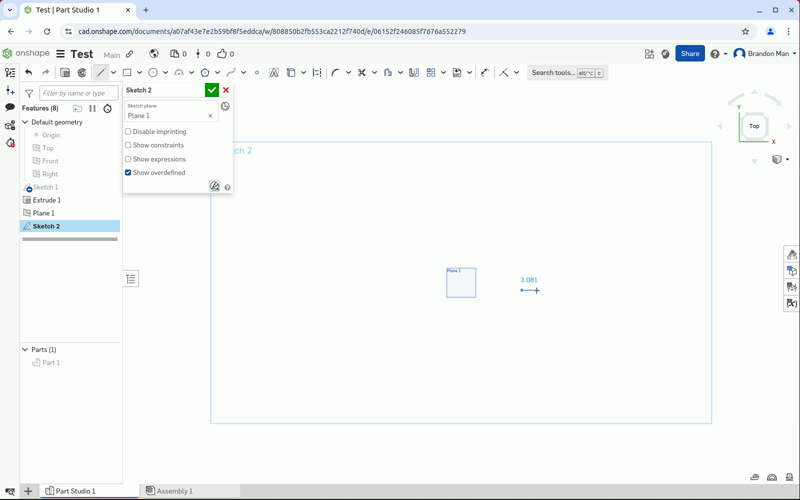
mouse_move(566, 290)
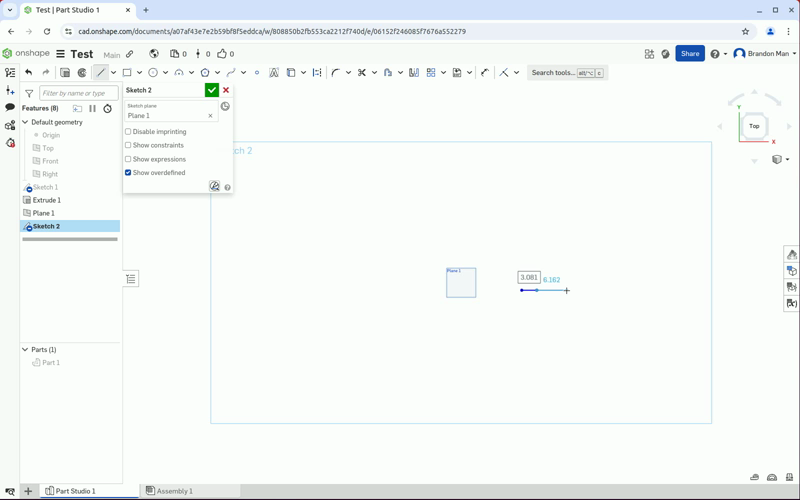
mouse_move(536, 275)
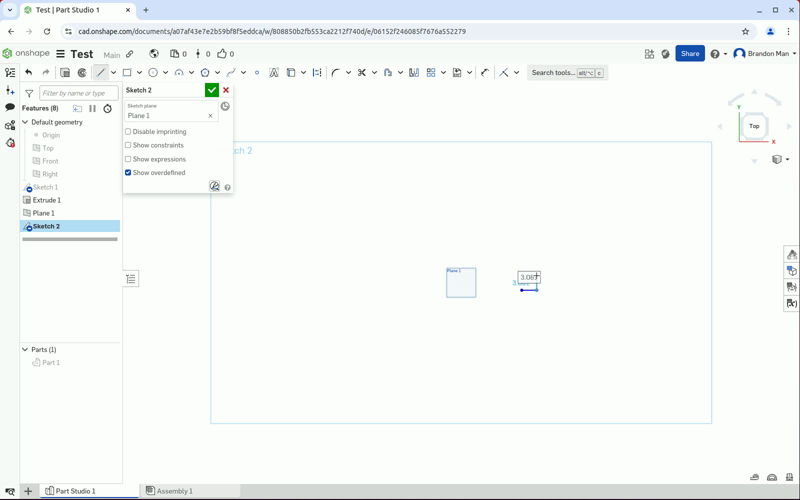
click(536, 275)
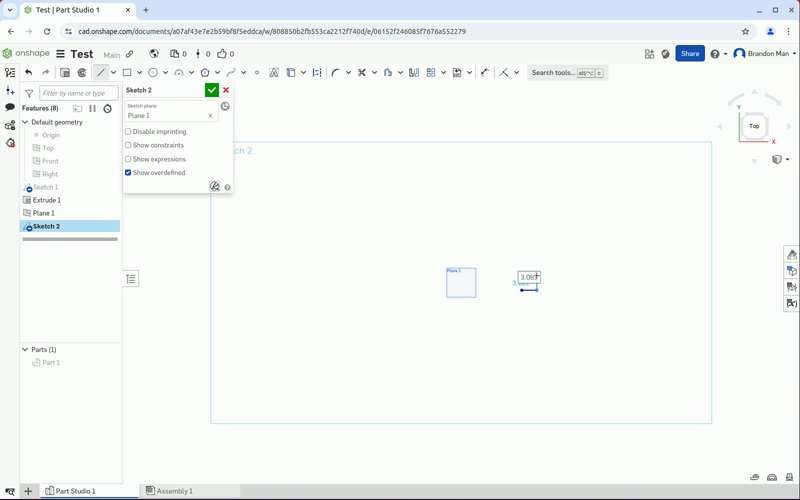
key_up(shift)
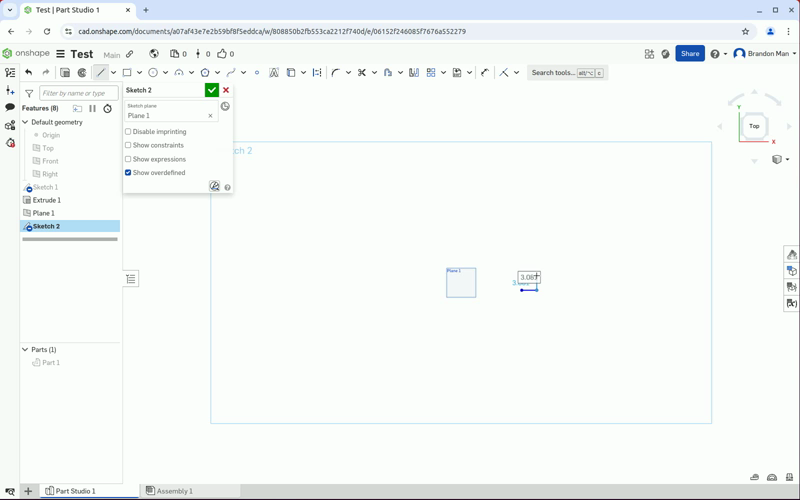
key_down(shift)
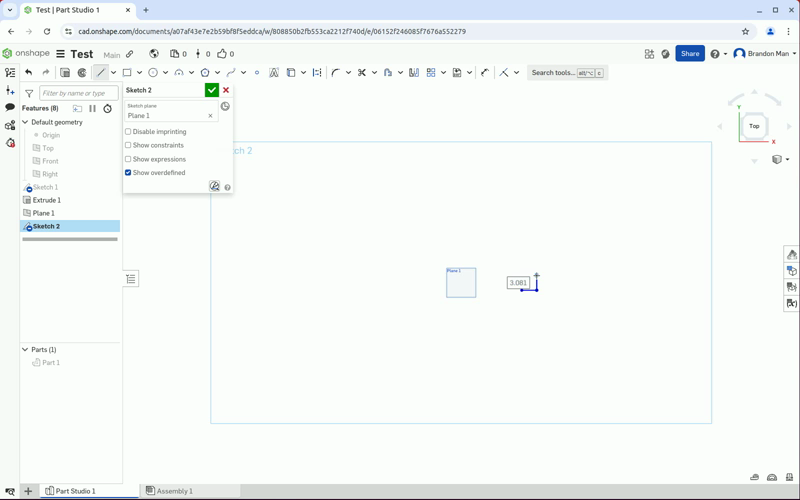
mouse_move(566, 275)
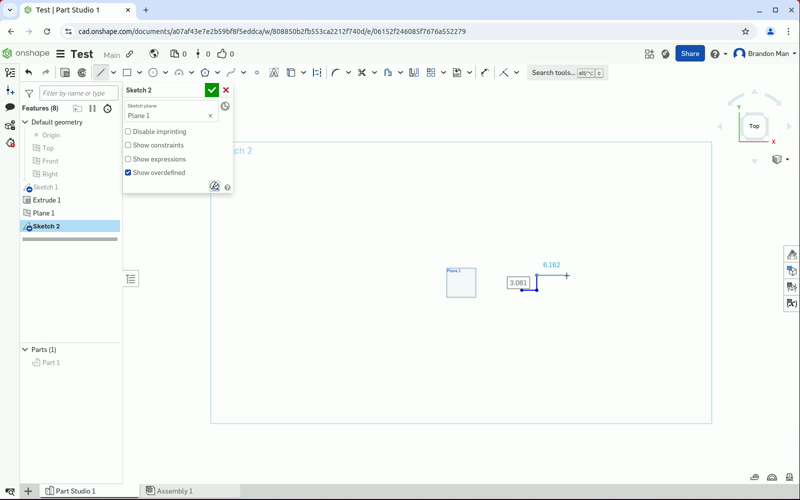
mouse_move(521, 275)
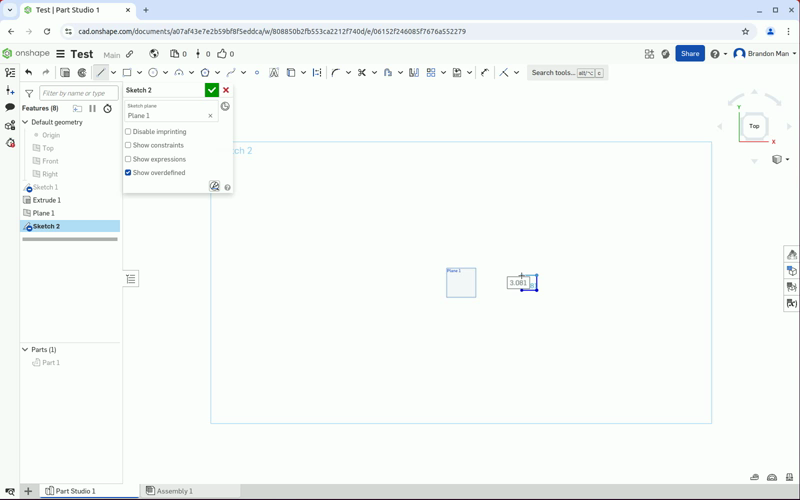
click(521, 275)
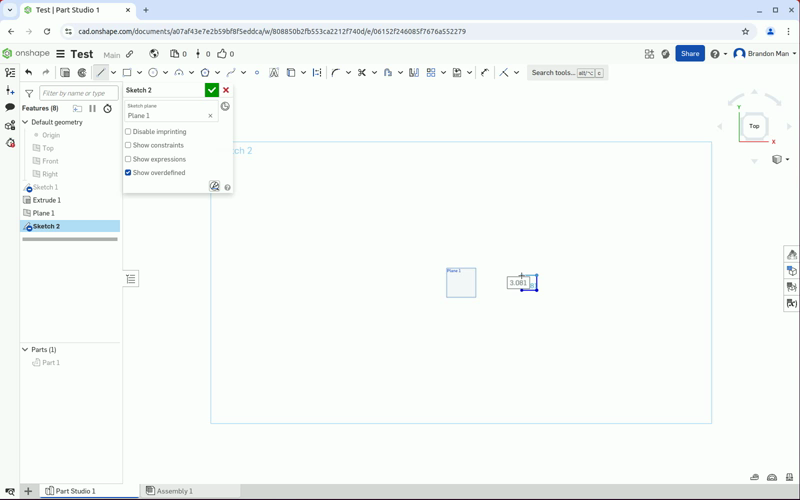
key_up(shift)
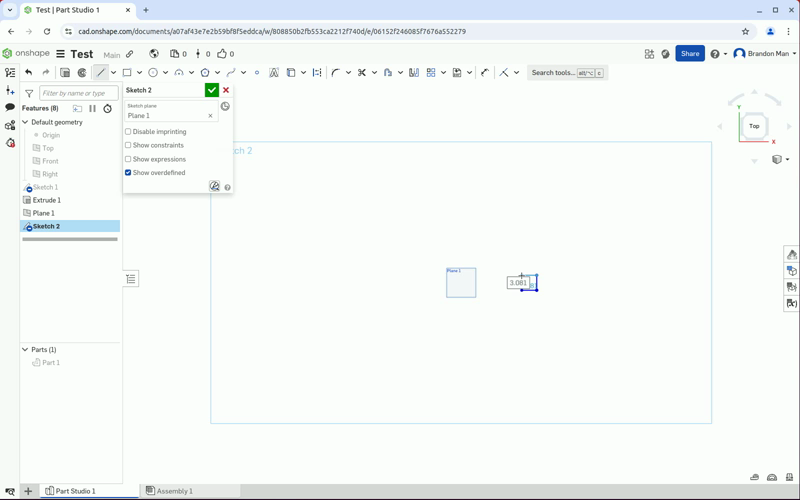
mouse_move(551, 275)
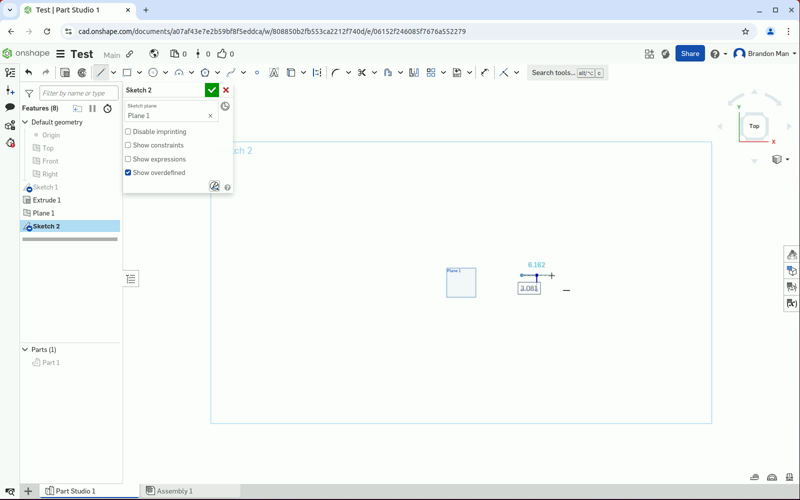
key_down(shift)
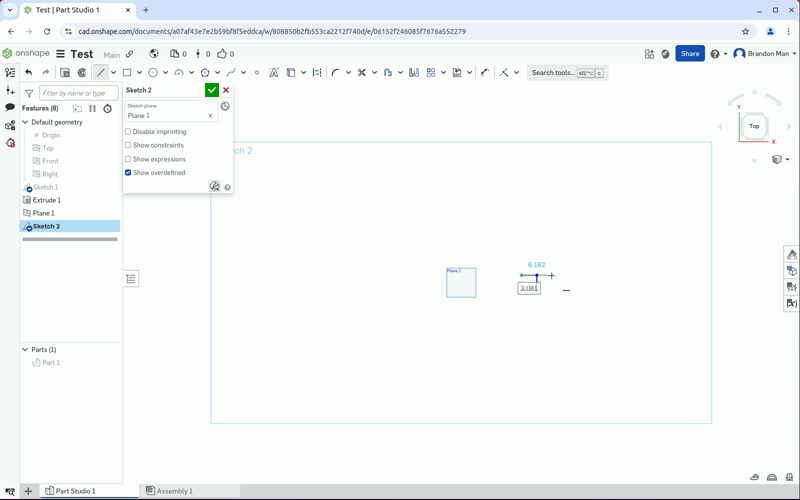
mouse_move(521, 290)
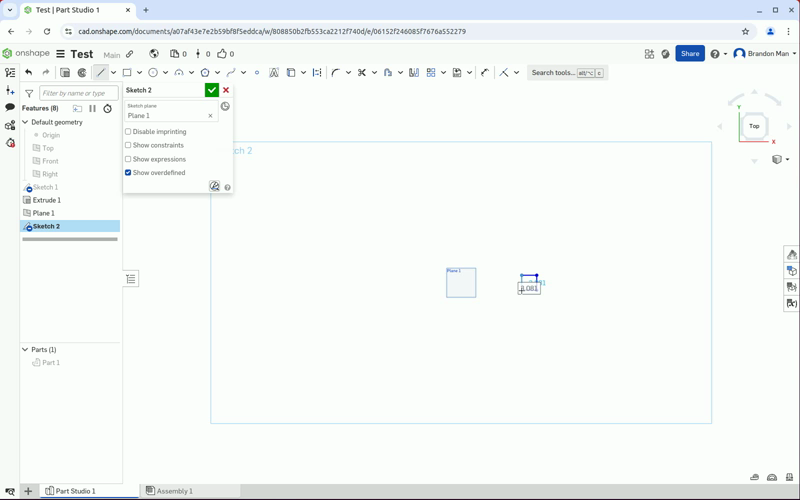
key_up(shift)
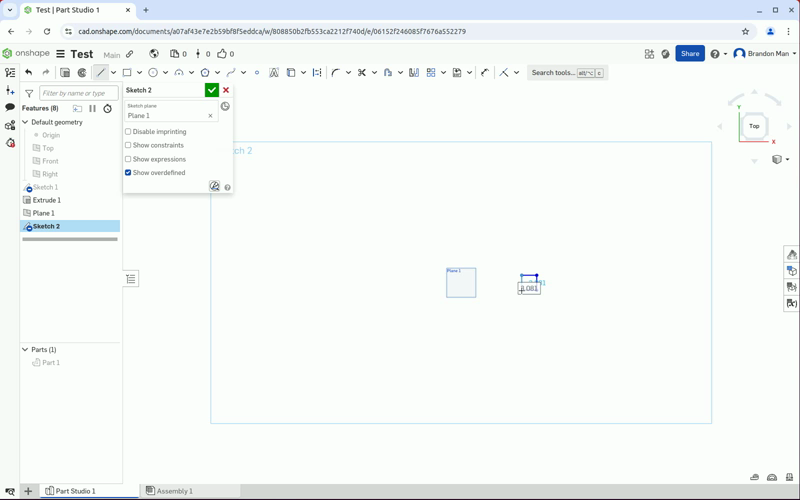
click(521, 290)
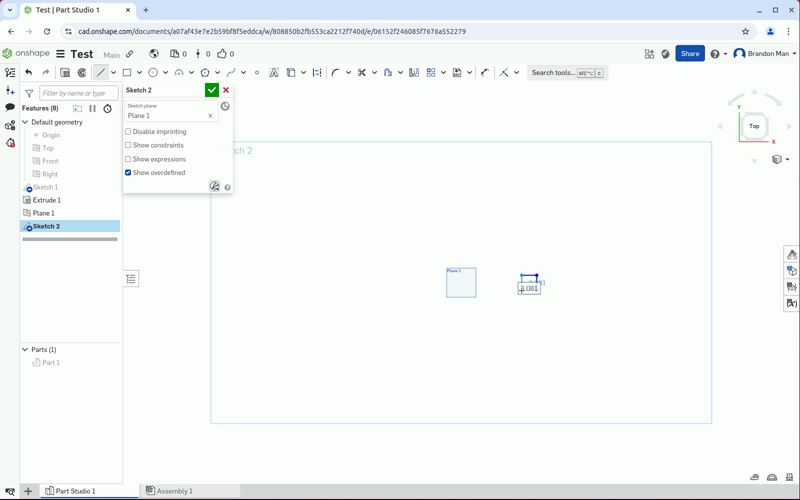
key(esc)
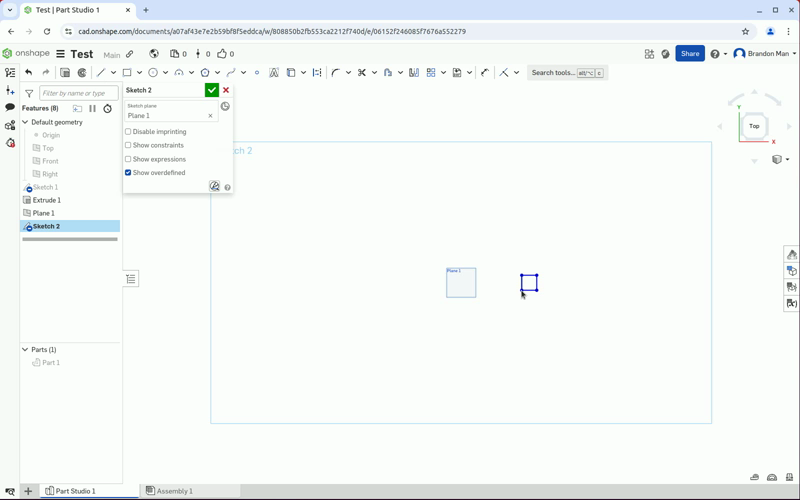
mouse_move(529, 283)
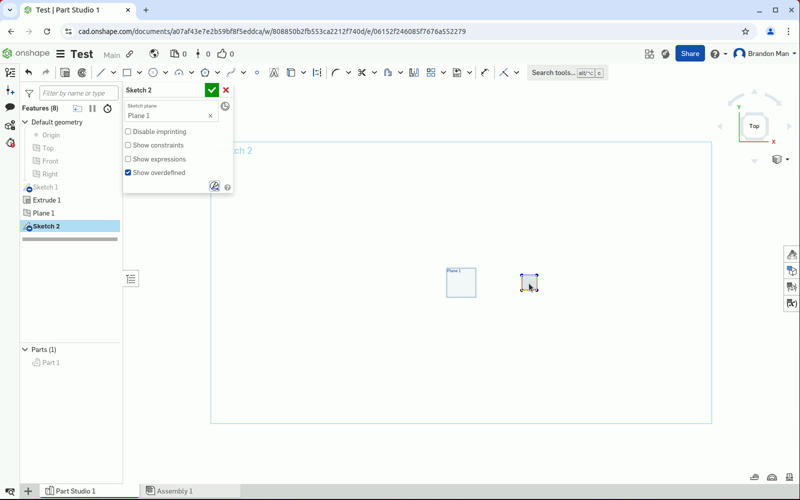
scroll(6)
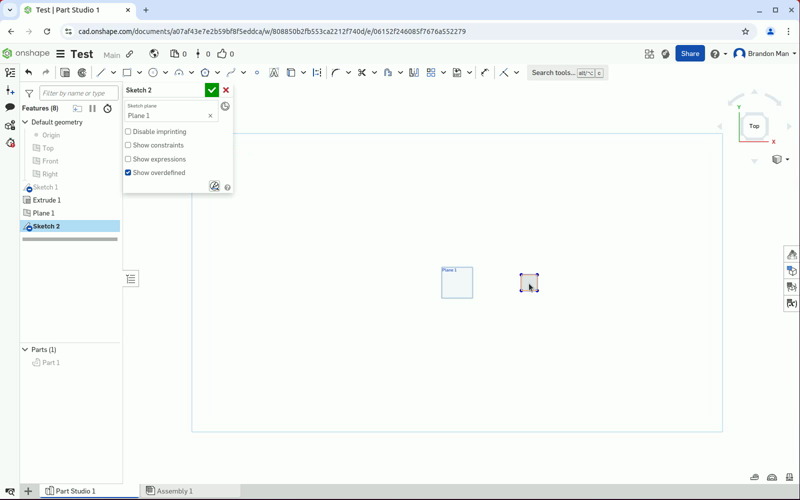
scroll(6)
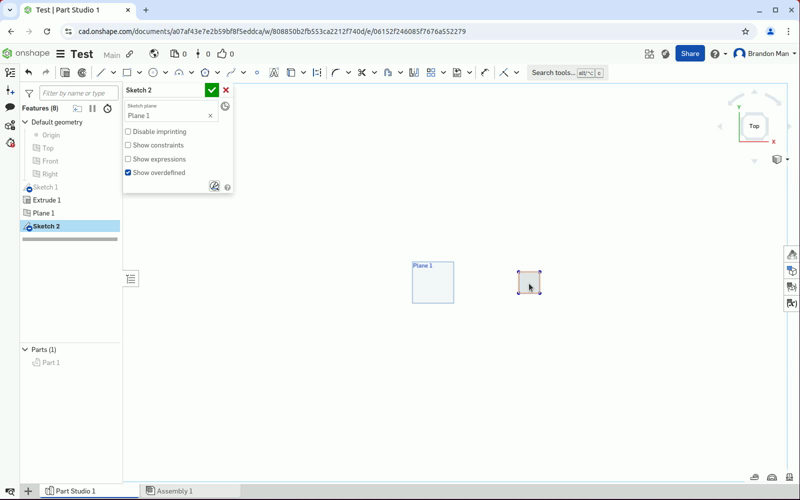
scroll(6)
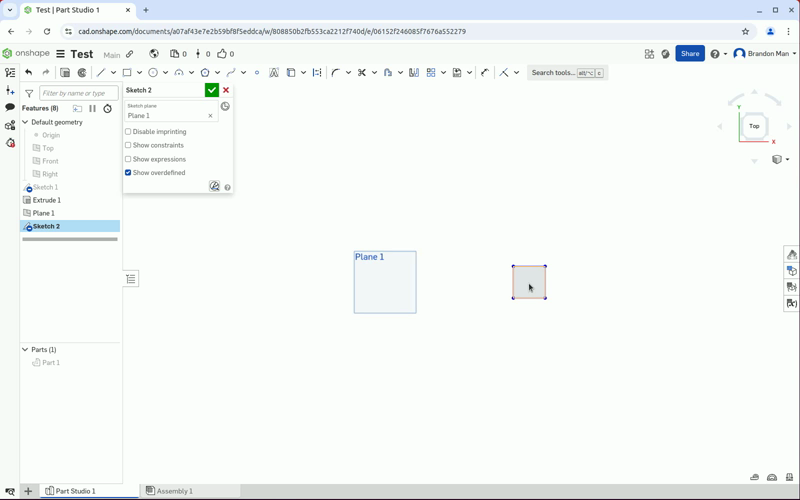
scroll(6)
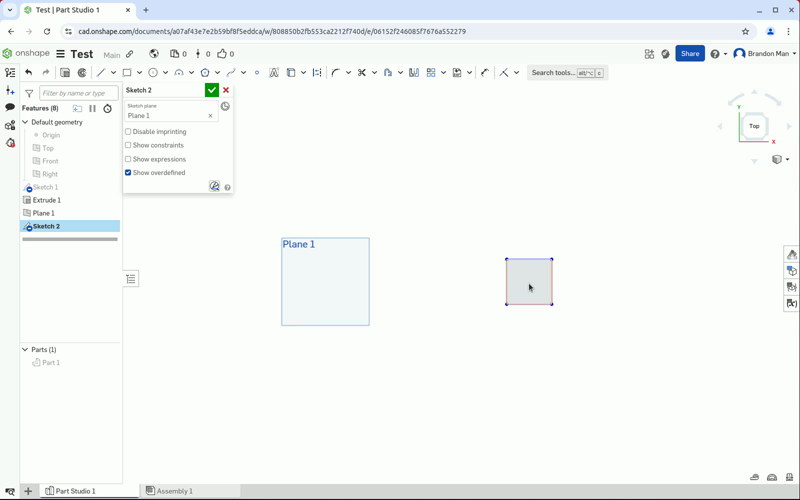
scroll(6)
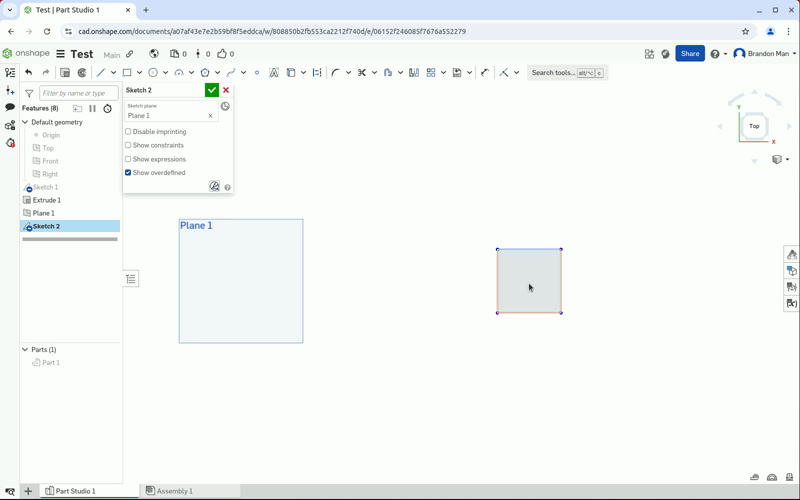
scroll(6)
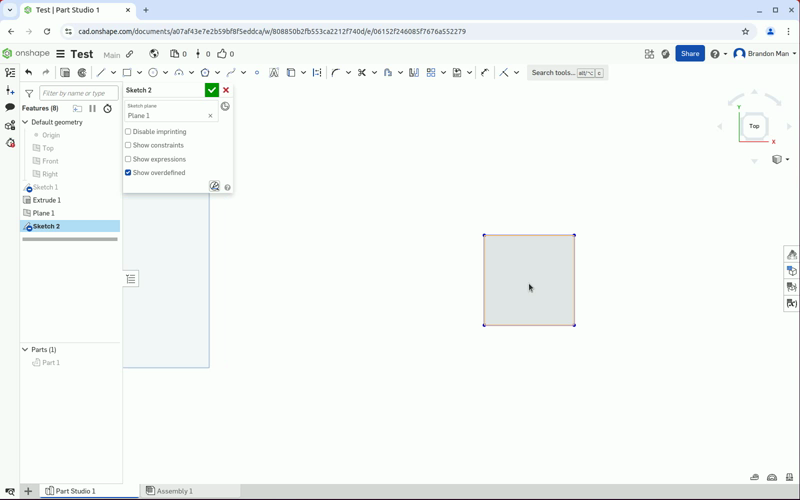
scroll(6)
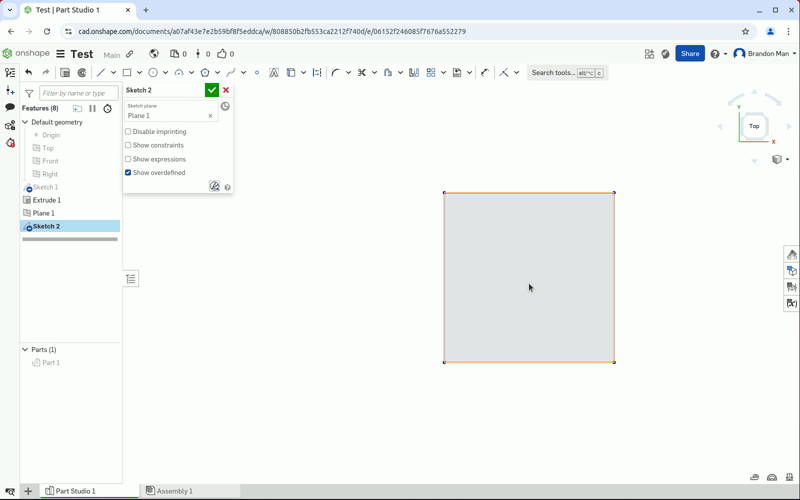
click(529, 283)
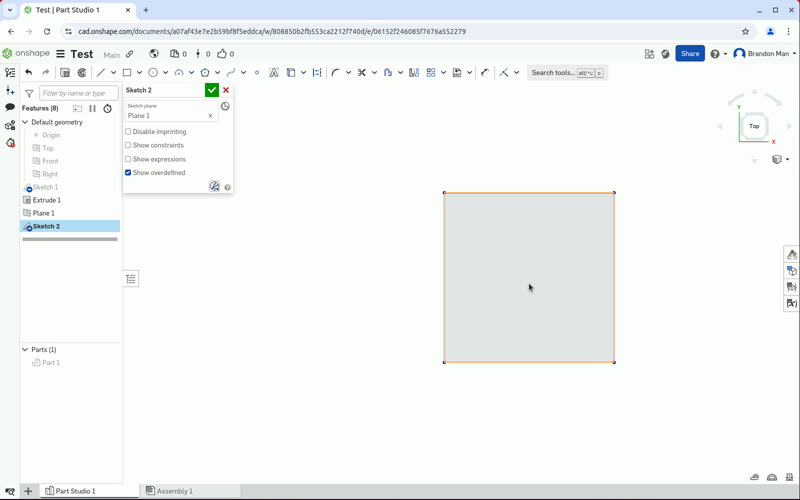
scroll(-6)
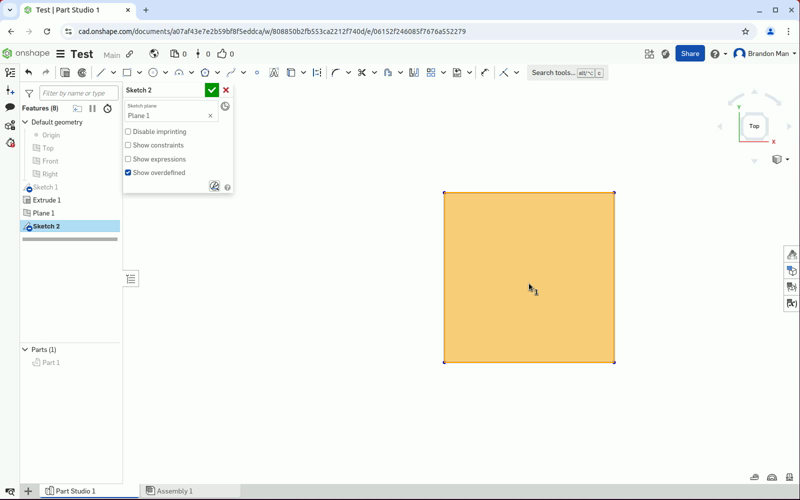
scroll(-6)
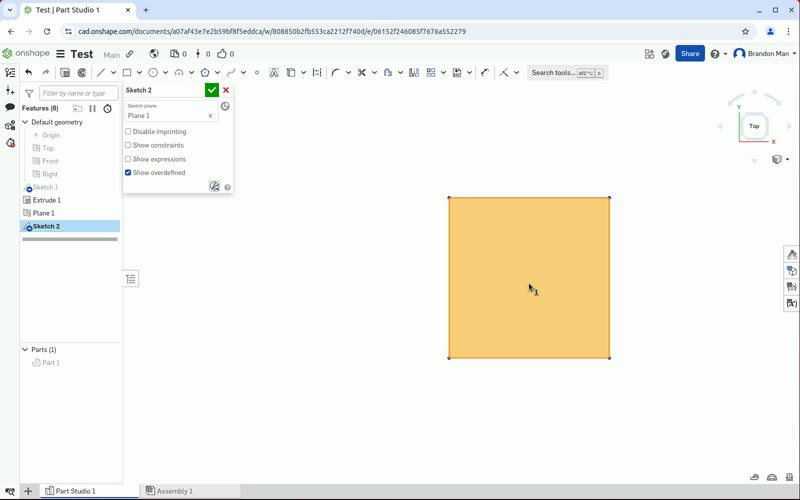
scroll(-6)
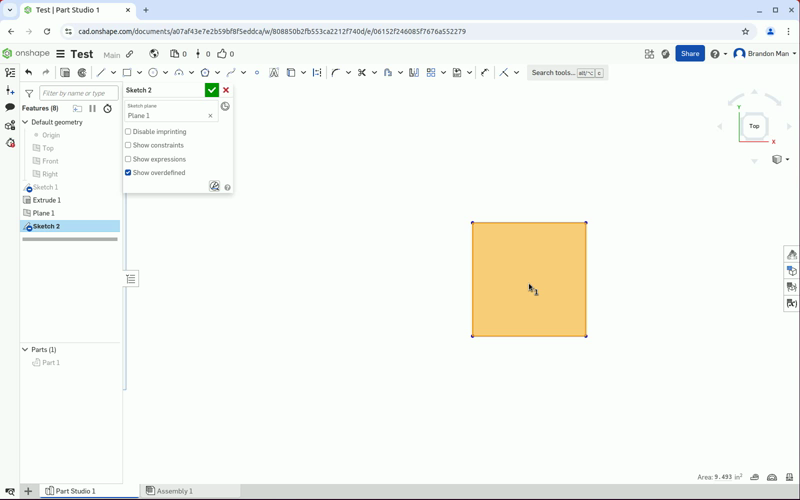
scroll(-6)
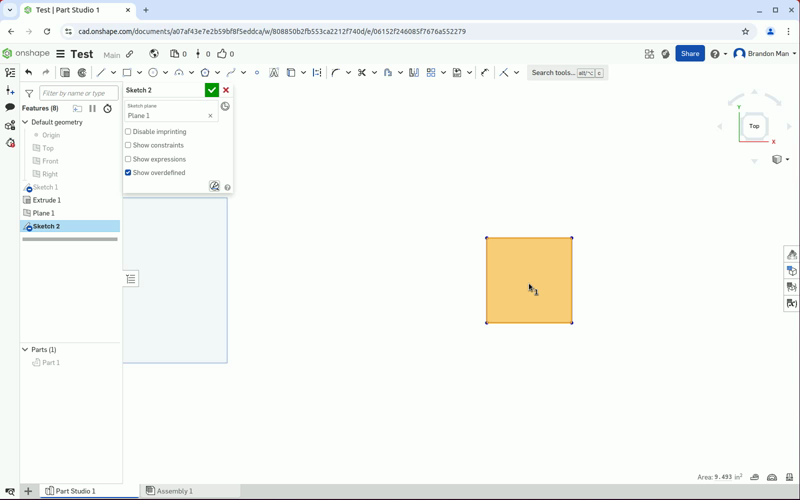
scroll(-6)
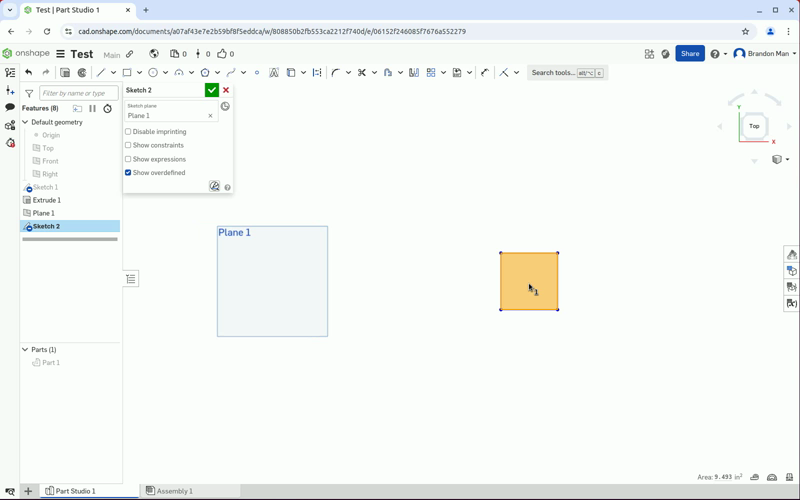
scroll(-6)
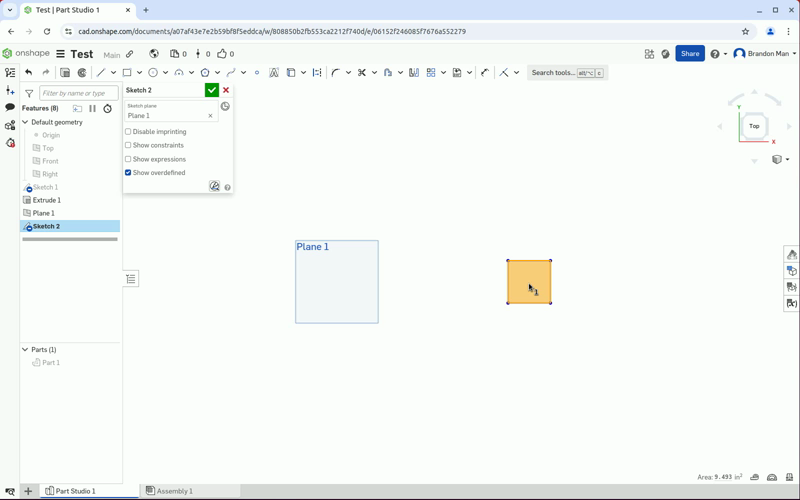
scroll(-6)
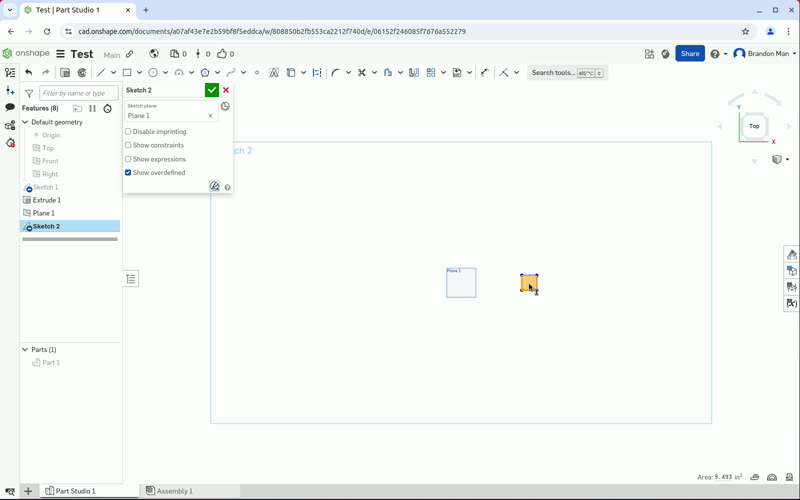
mouse_move(73, 352)
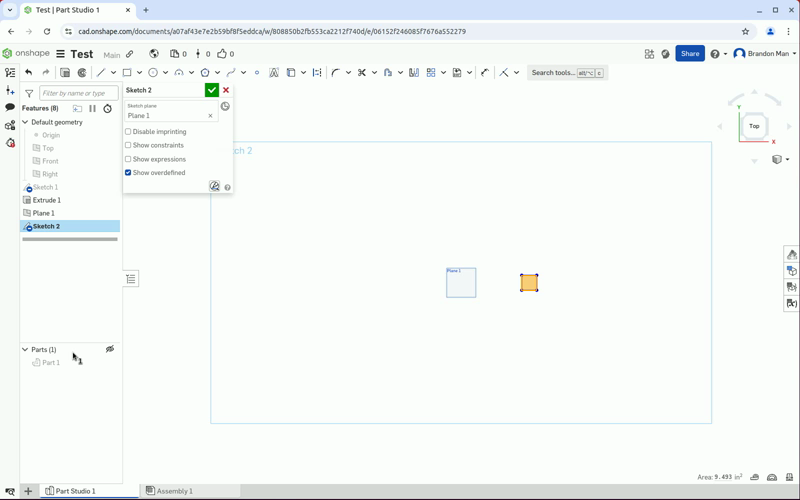
key(shift+y)
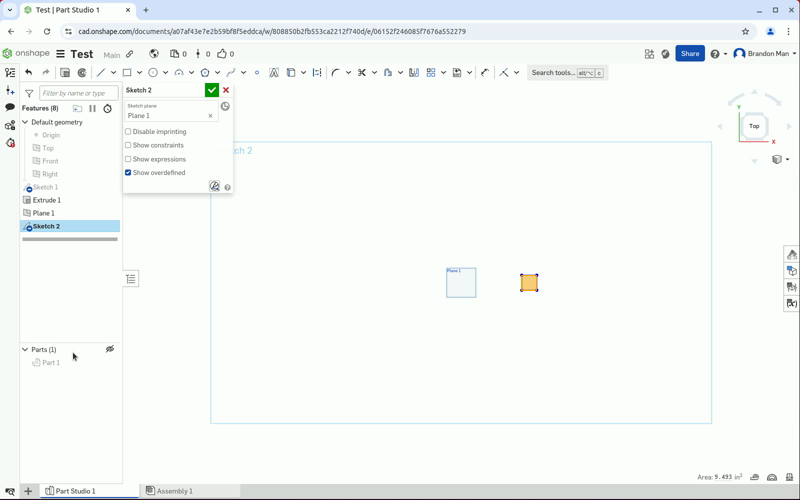
key(shift+e)
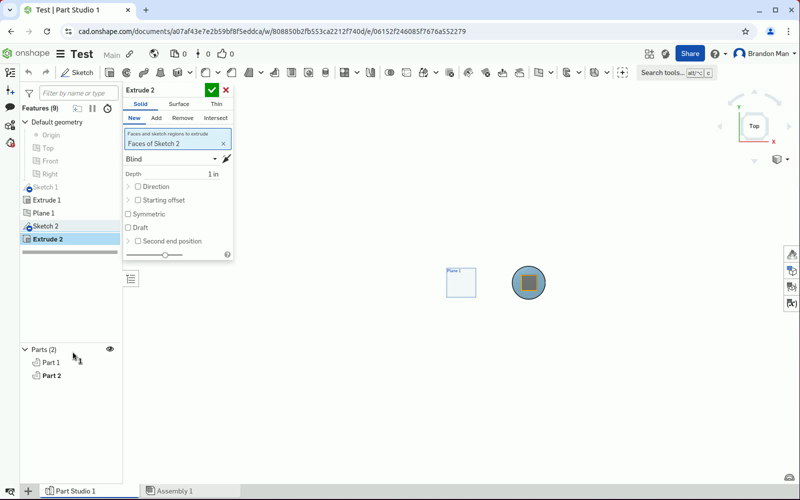
mouse_move(143, 106)
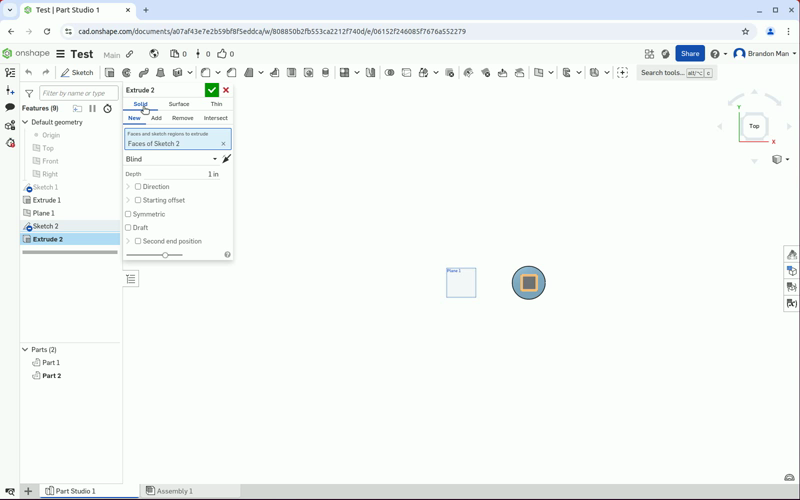
click(143, 106)
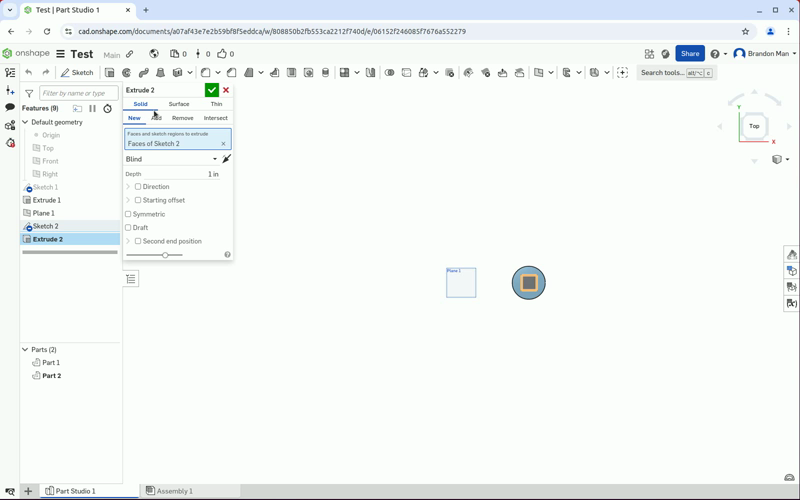
mouse_move(186, 120)
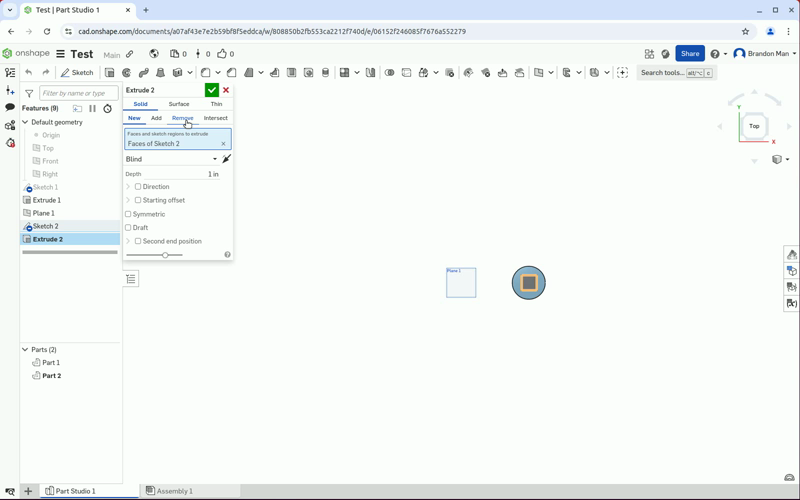
click(186, 120)
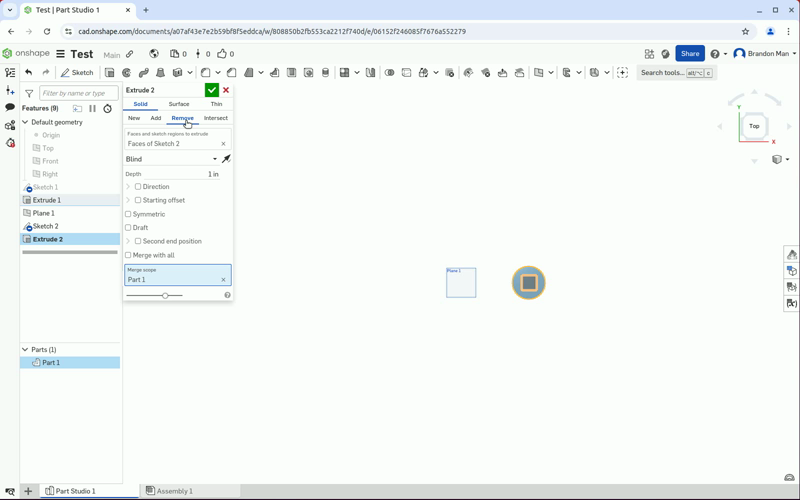
key(tab, 4)
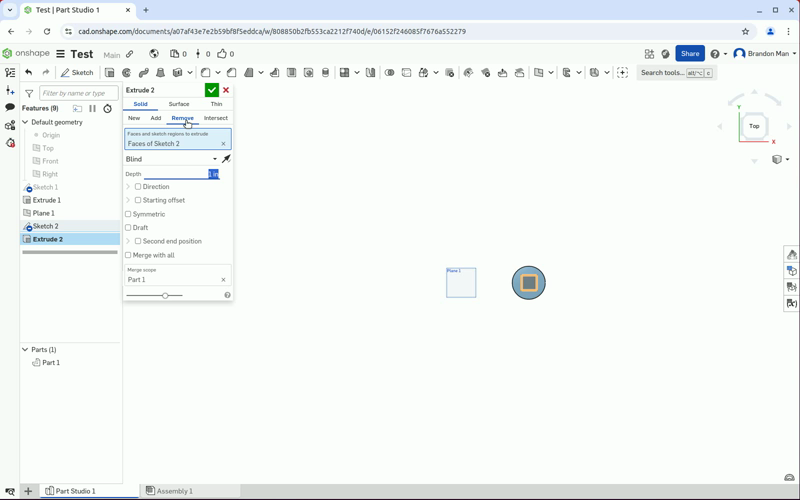
text(6.74)
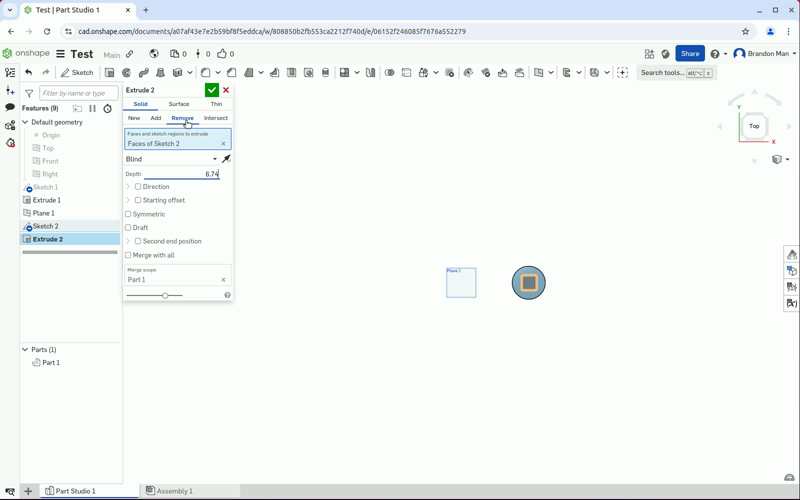
key(tab, 6)
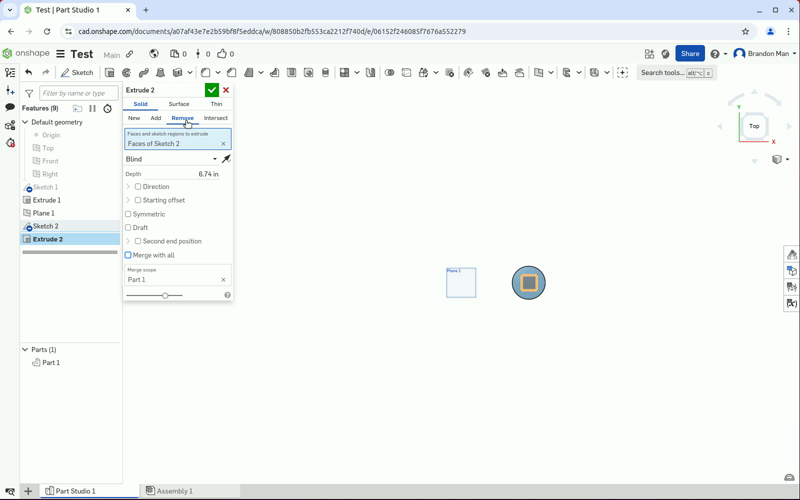
key(space)
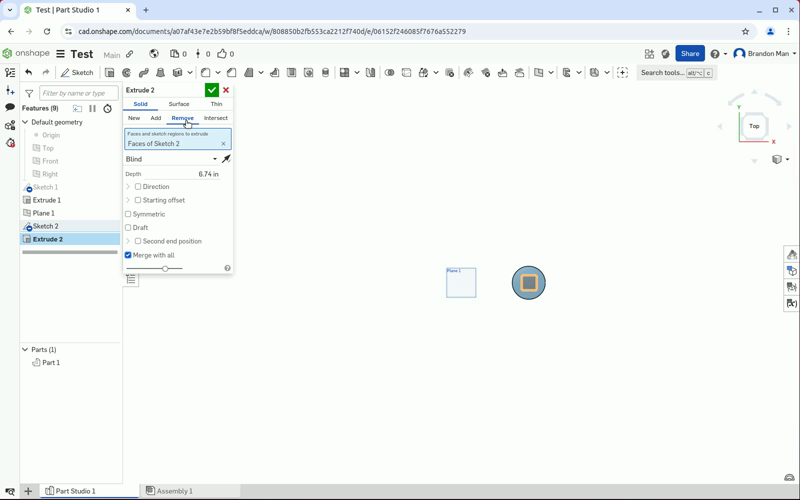
key(enter)
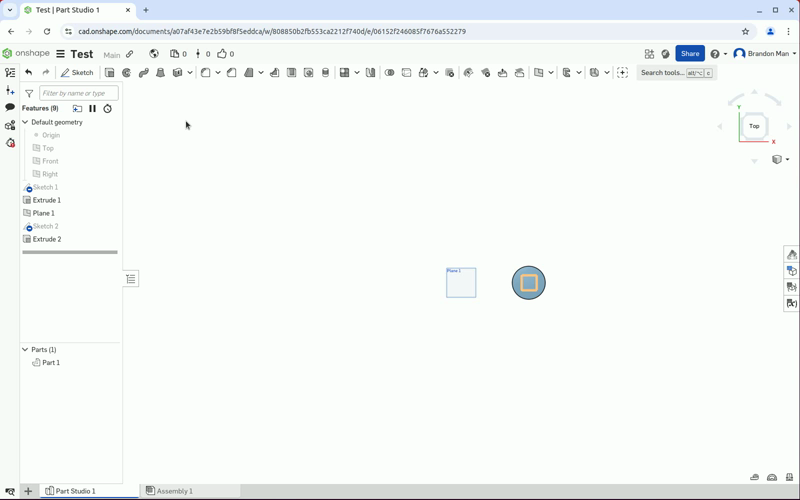
key(shift+h)
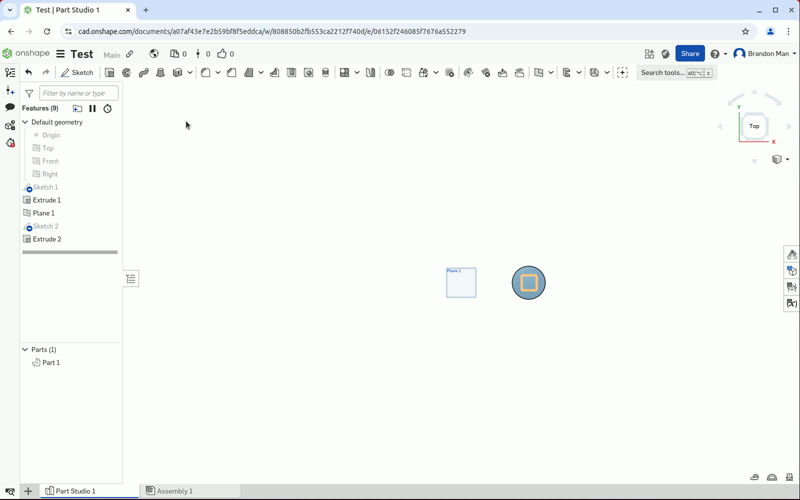
key(shift+h)
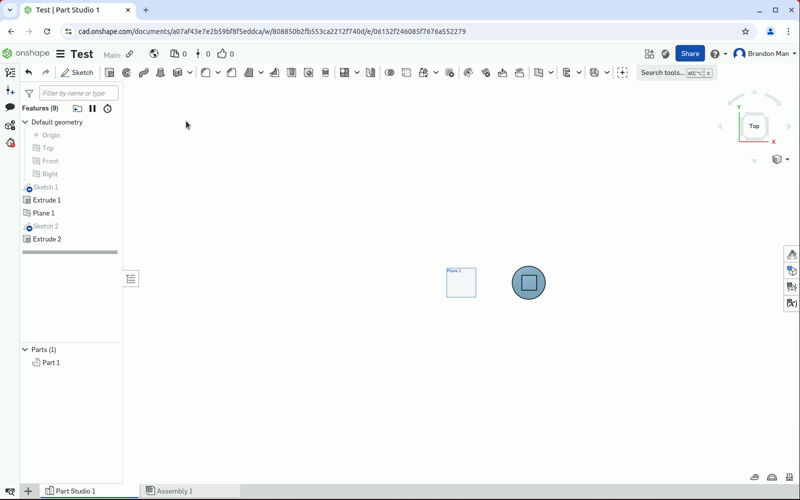
mouse_move(73, 189)
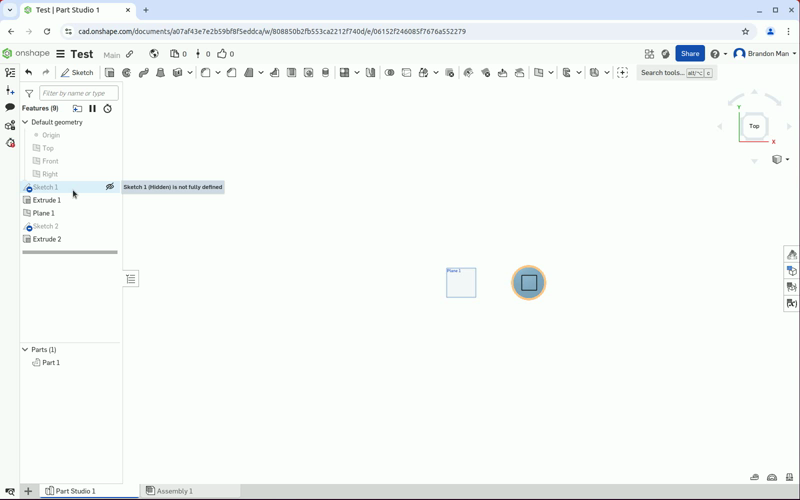
click(73, 189)
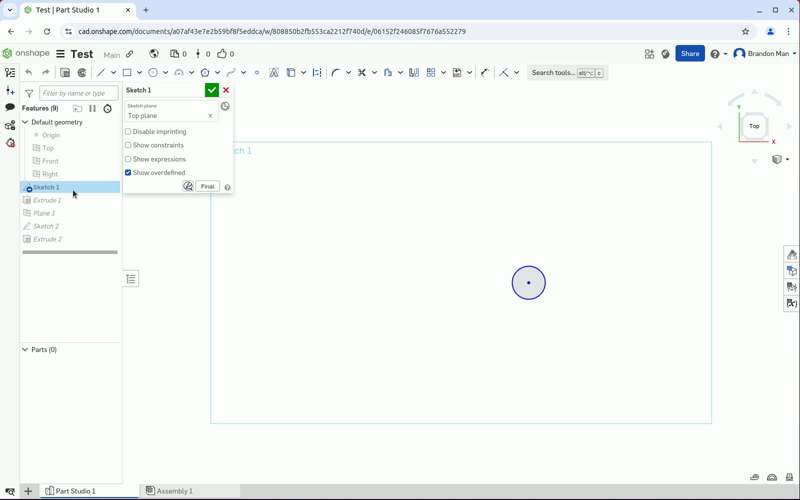
mouse_move(229, 92)
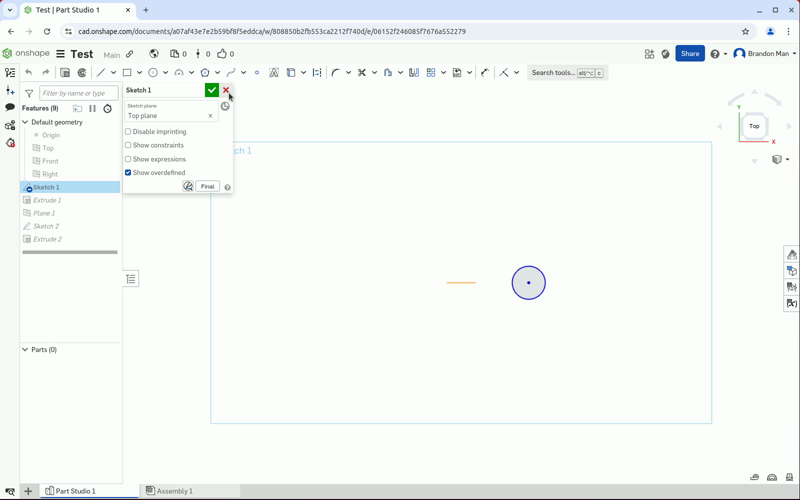
click(229, 92)
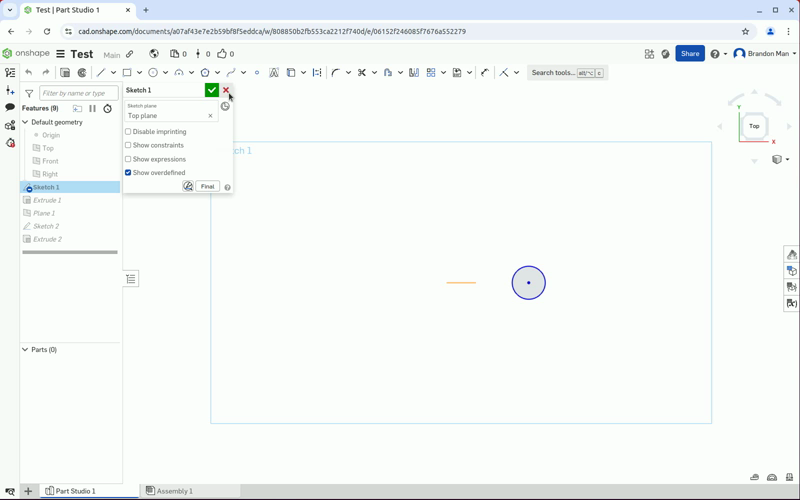
key(shift+s)
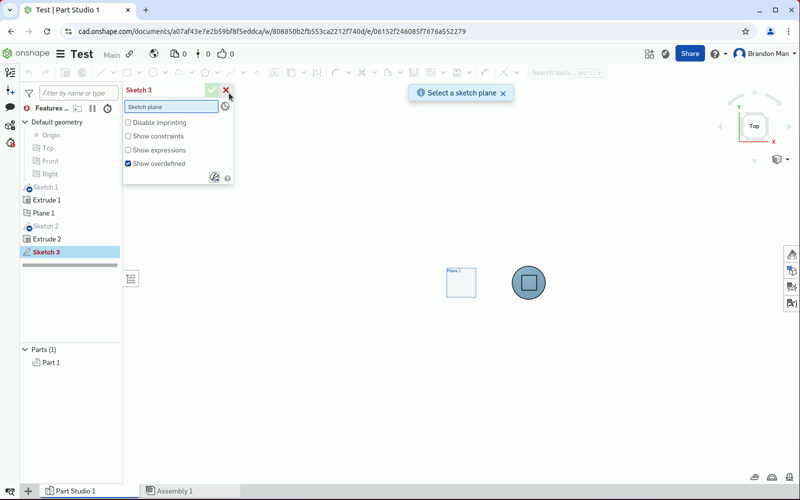
mouse_move(73, 150)
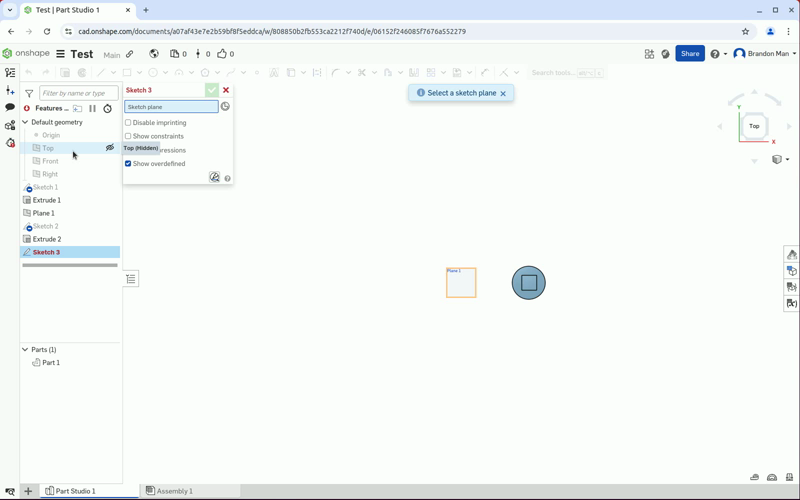
click(73, 150)
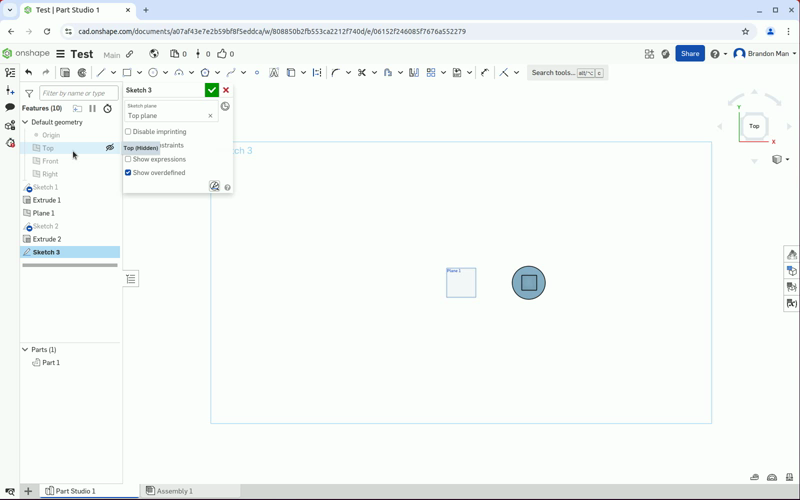
mouse_move(73, 352)
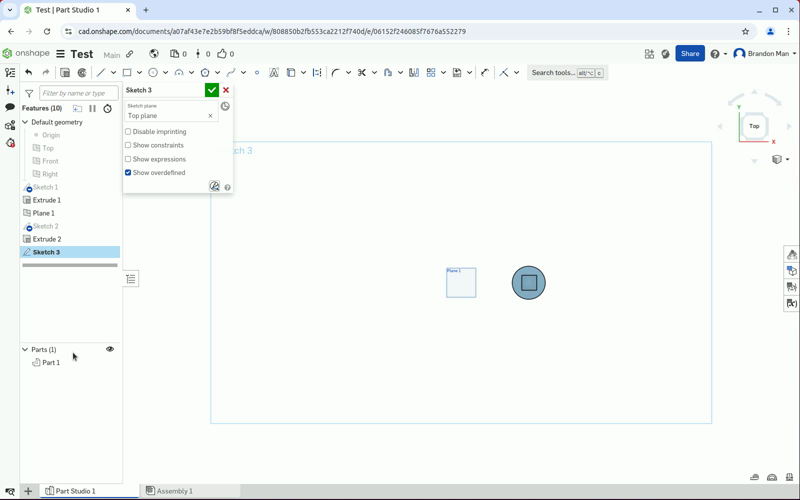
key(y)
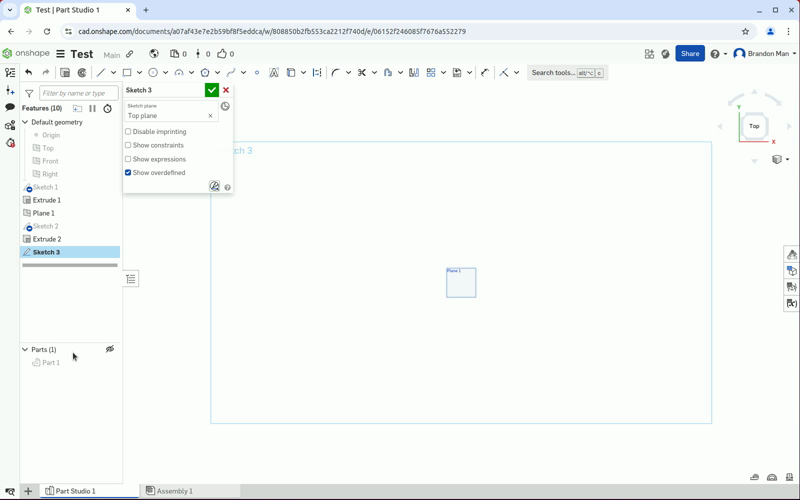
key(l)
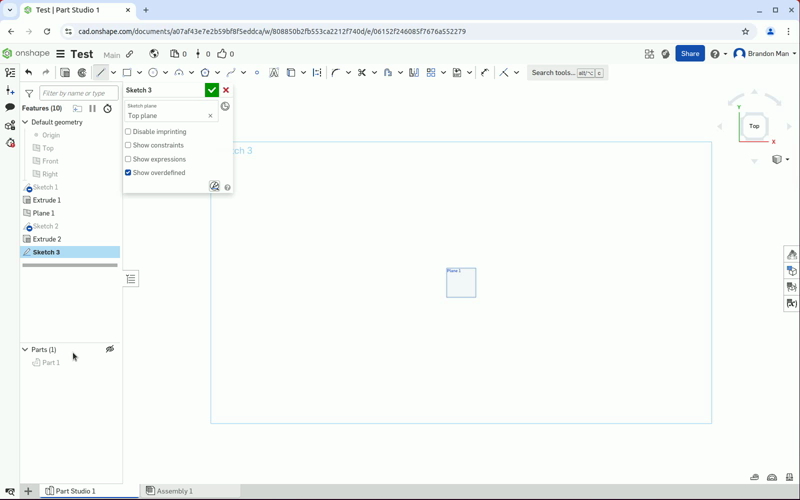
key_down(shift)
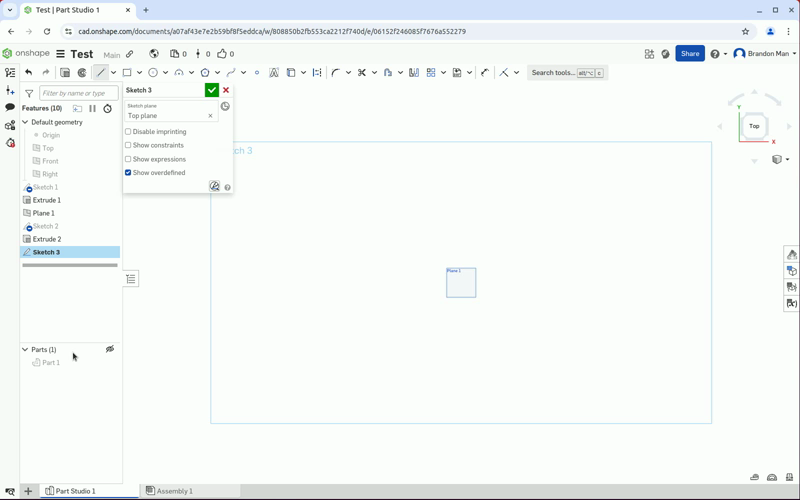
mouse_move(473, 395)
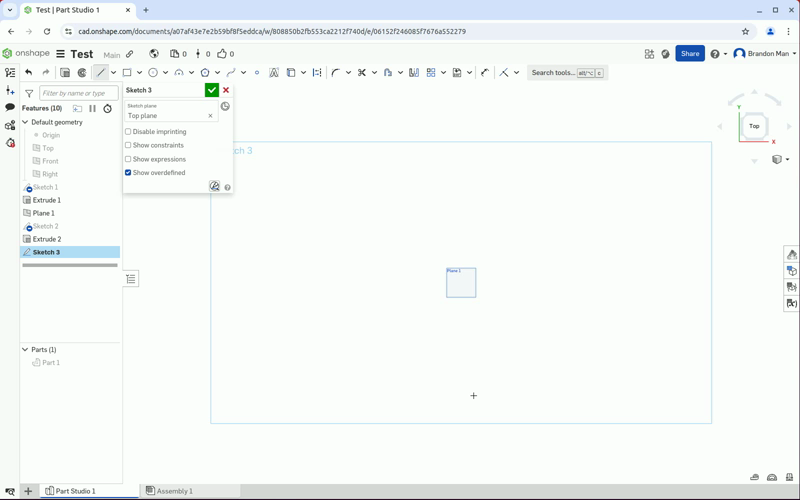
click(473, 395)
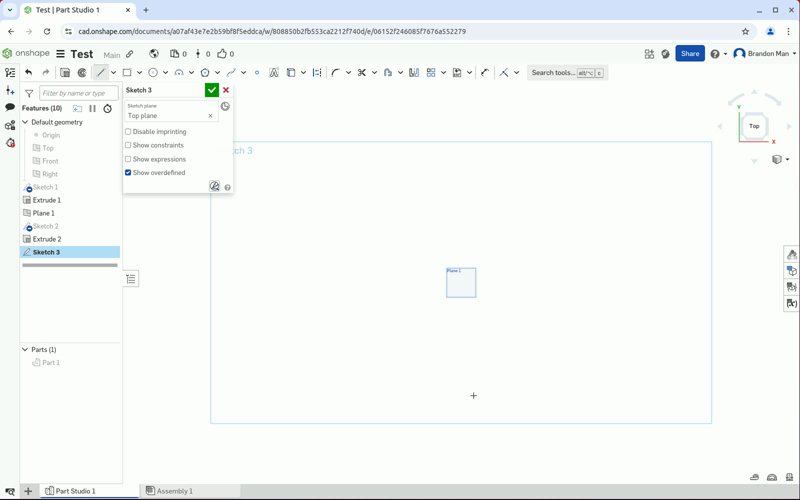
key_up(shift)
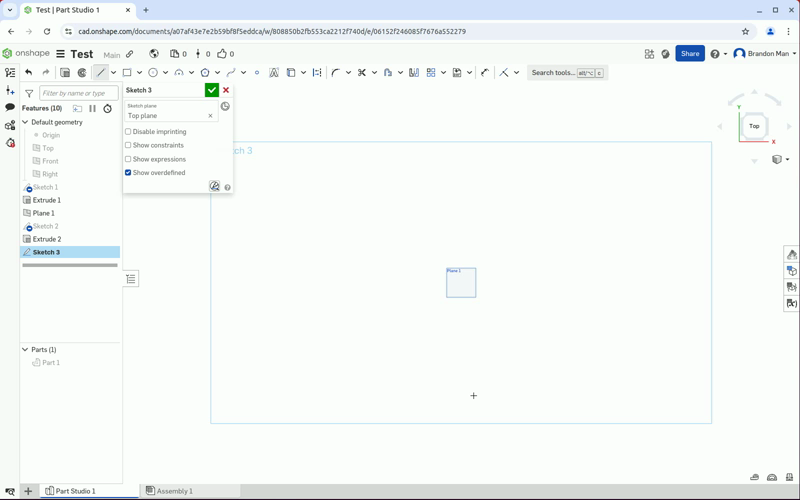
key_down(shift)
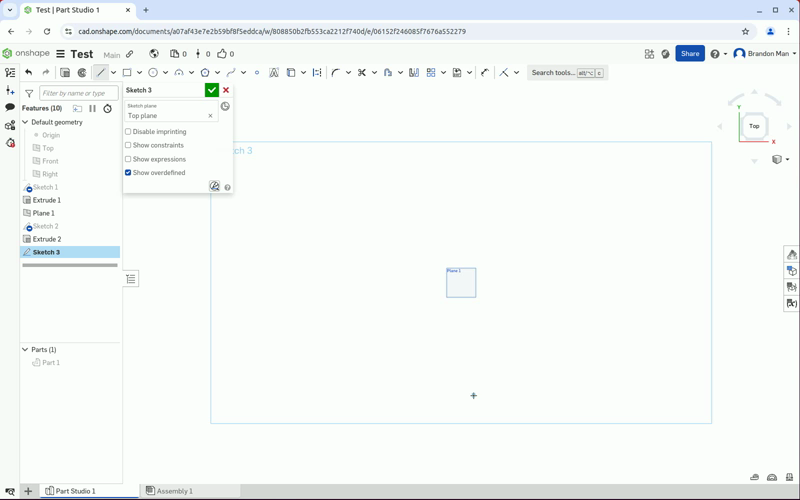
mouse_move(503, 395)
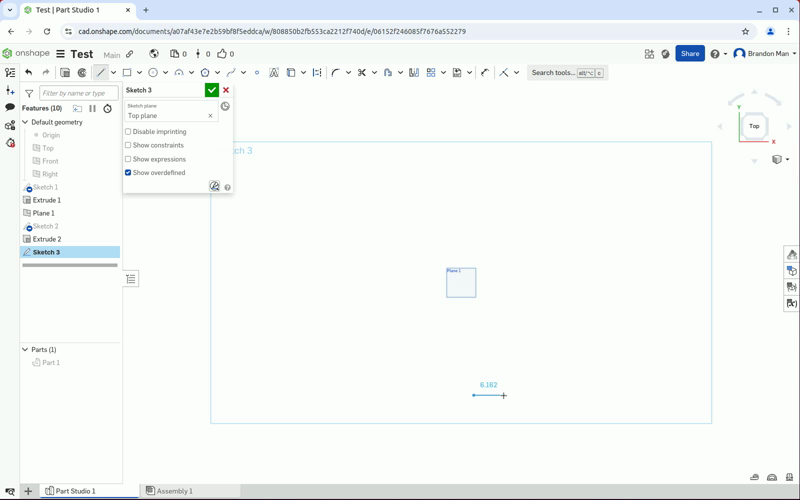
mouse_move(485, 395)
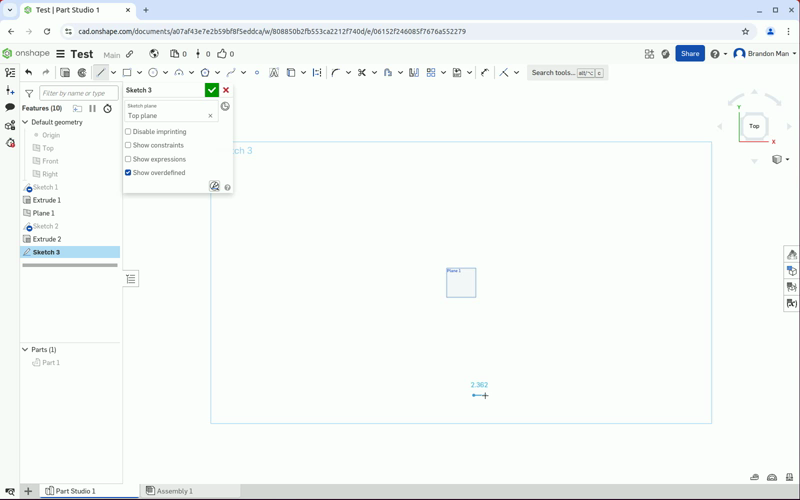
click(485, 395)
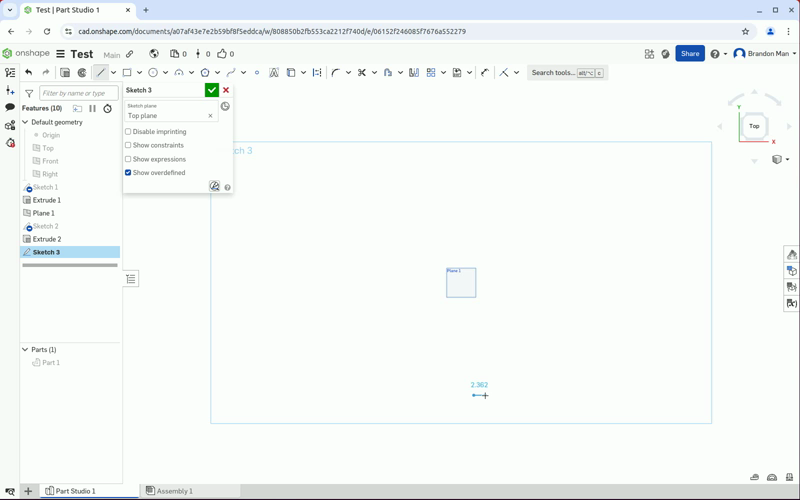
key_up(shift)
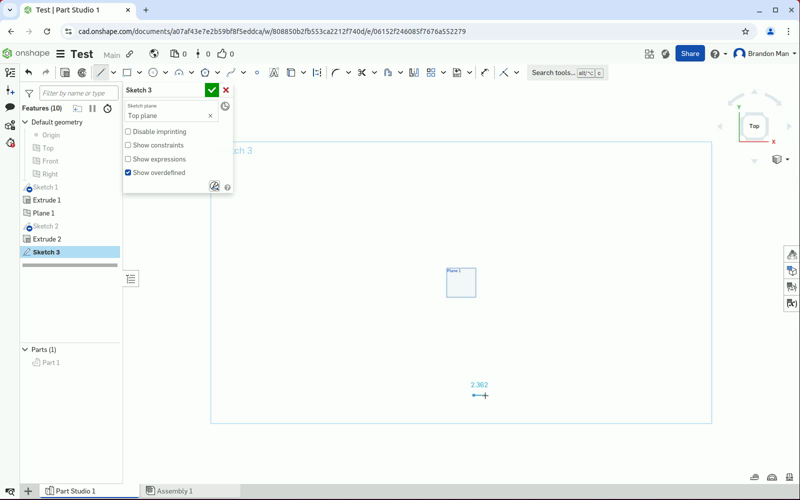
key_down(shift)
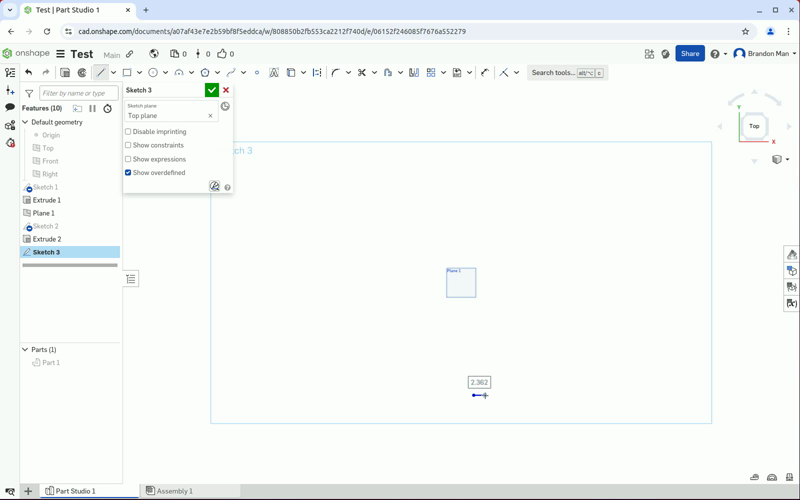
mouse_move(515, 395)
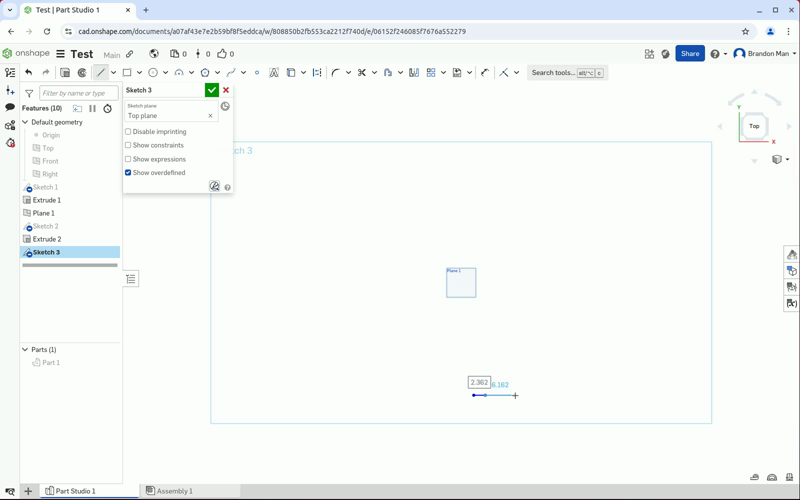
mouse_move(494, 371)
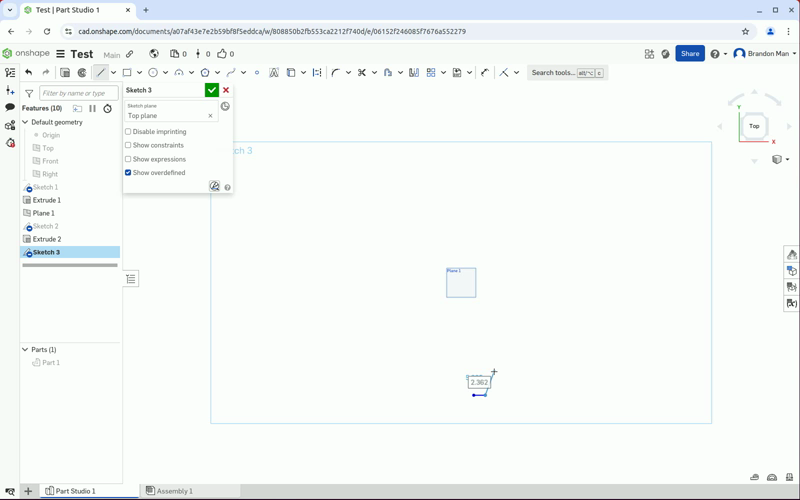
click(494, 371)
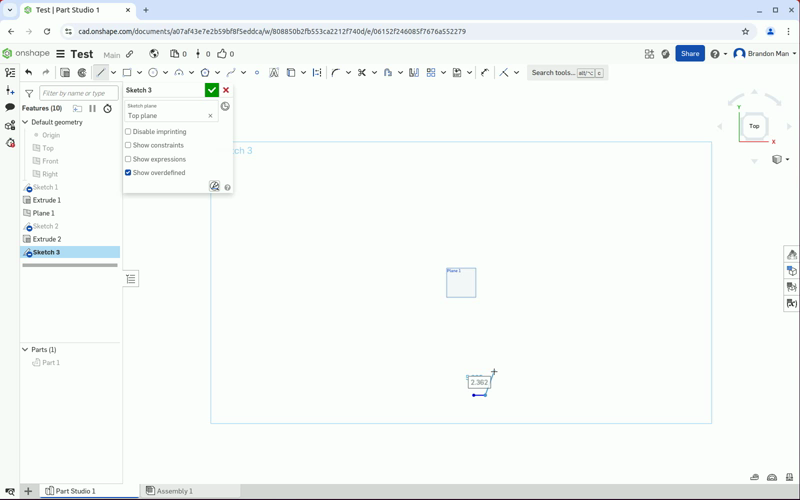
key_up(shift)
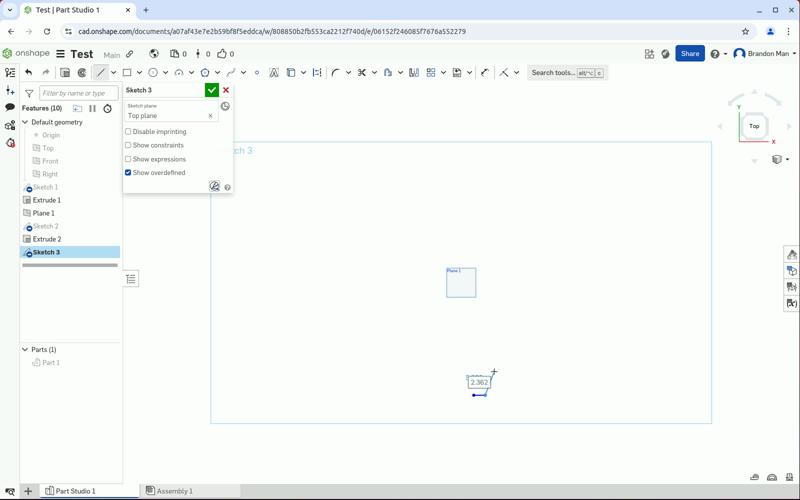
key_down(shift)
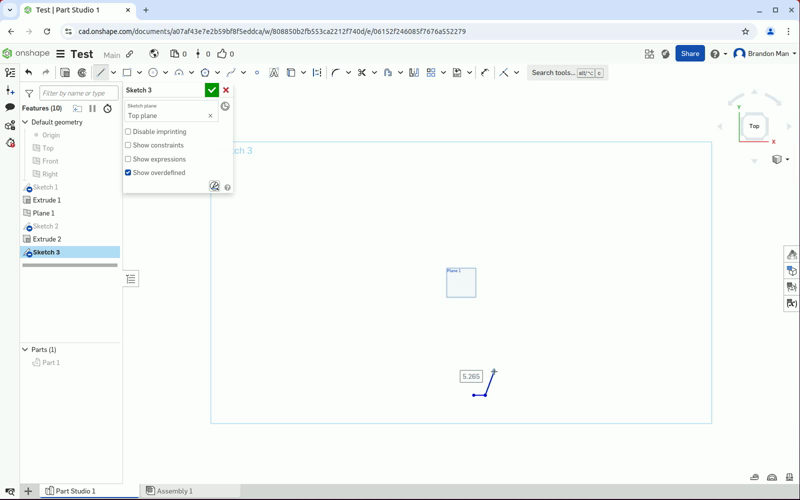
mouse_move(494, 310)
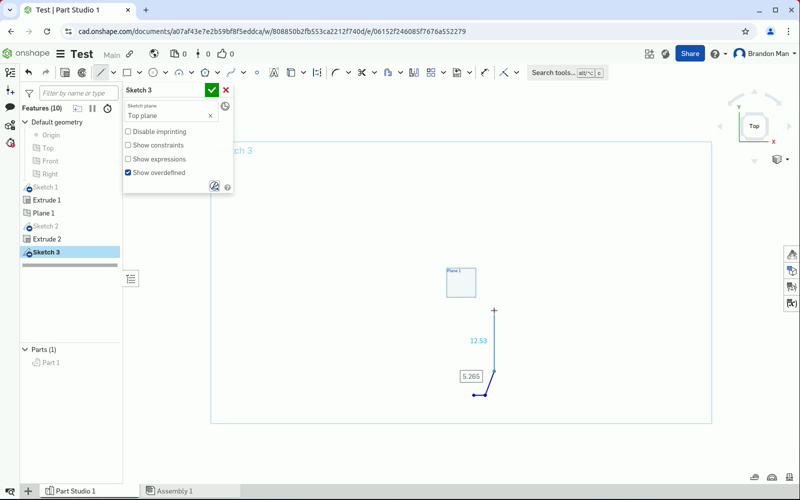
click(494, 310)
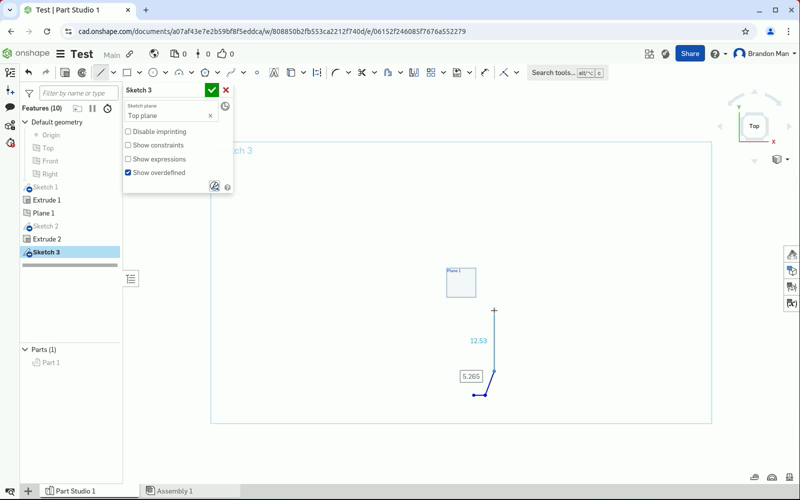
key_up(shift)
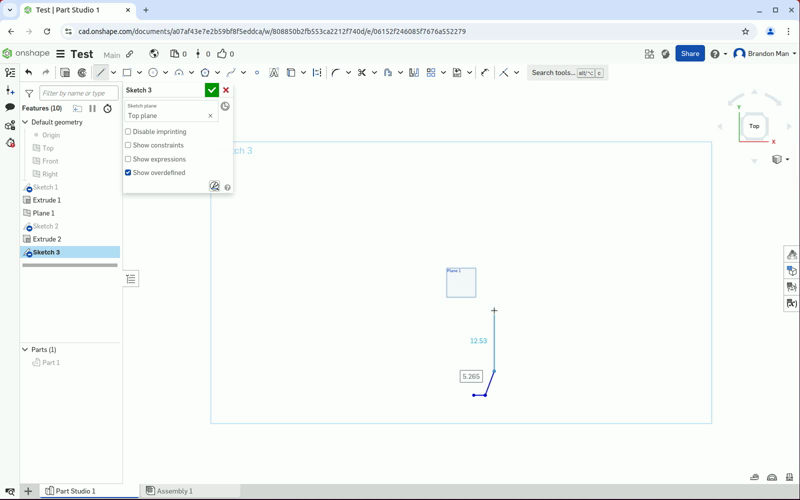
key(esc)
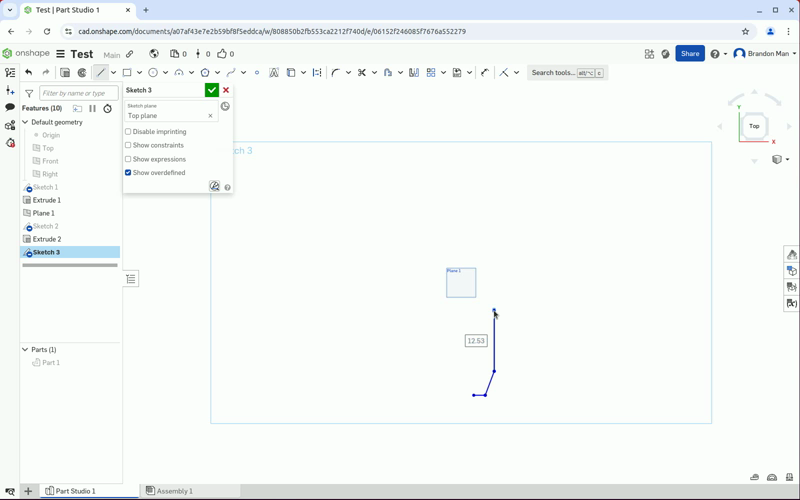
key(a)
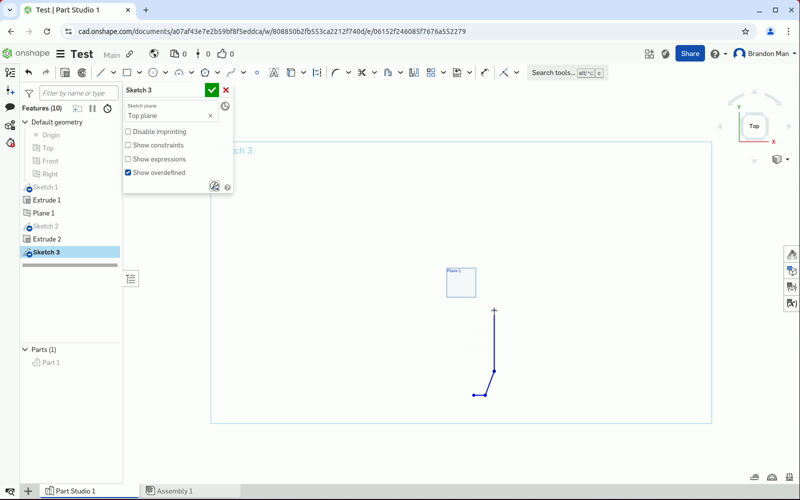
mouse_move(494, 310)
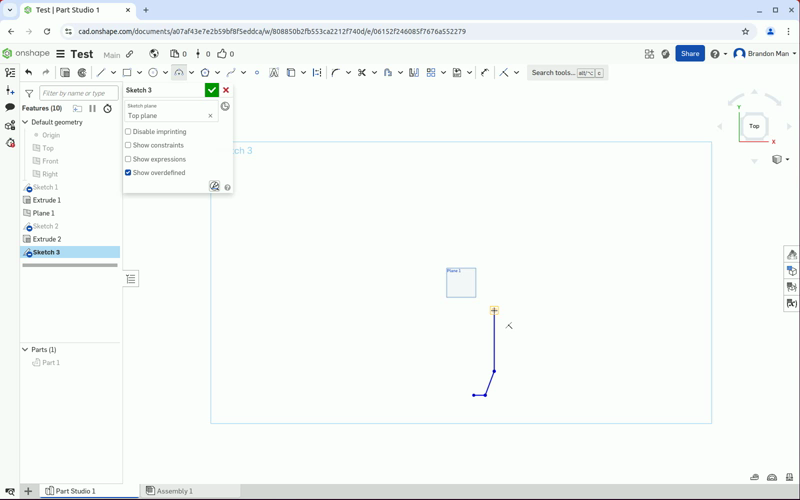
click(494, 310)
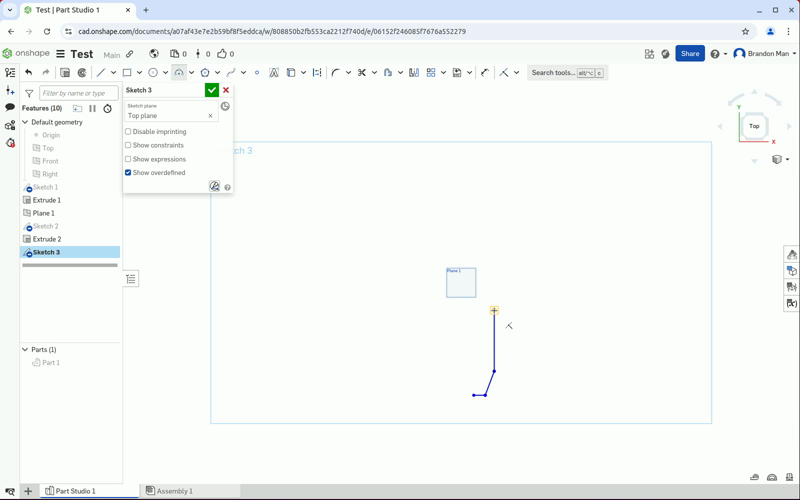
key_down(shift)
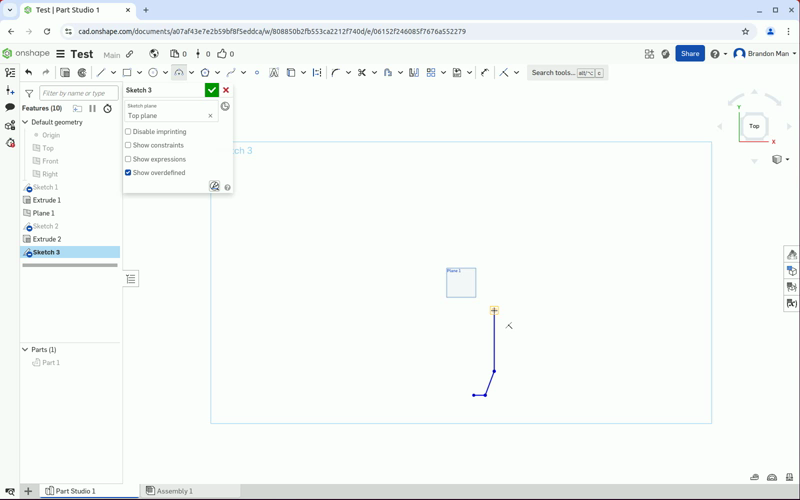
mouse_move(514, 291)
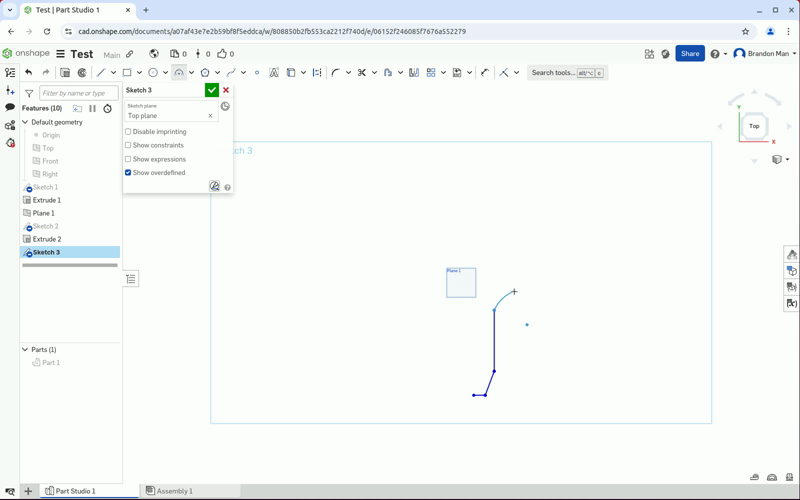
click(514, 291)
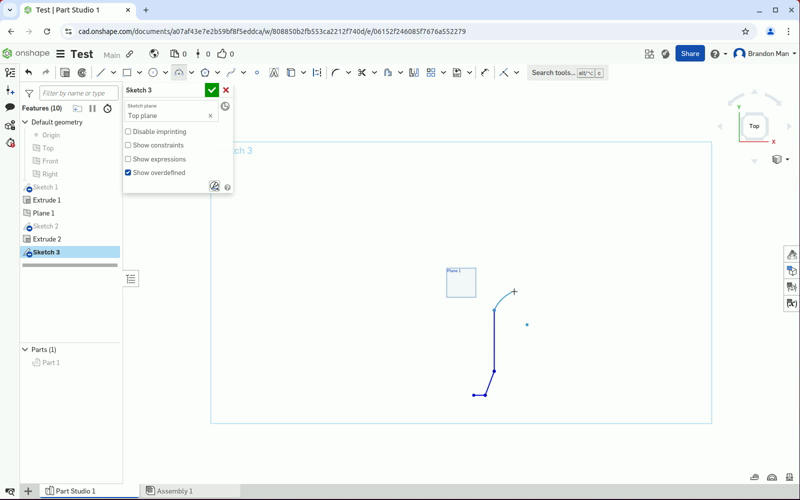
mouse_move(500, 297)
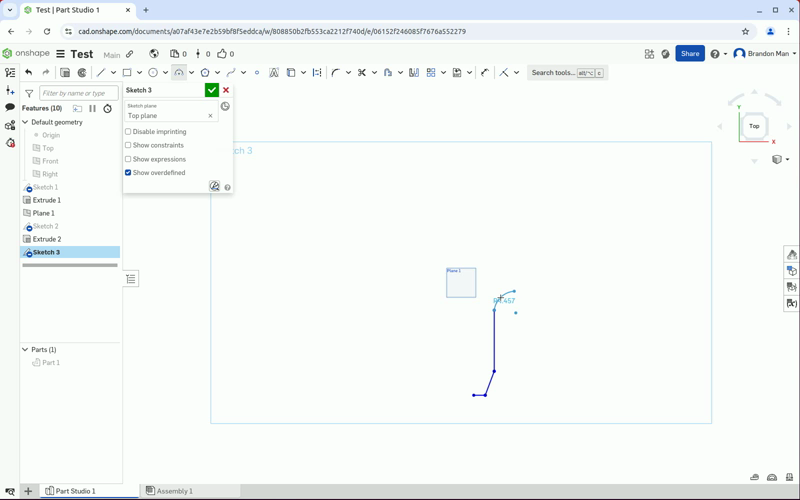
click(500, 297)
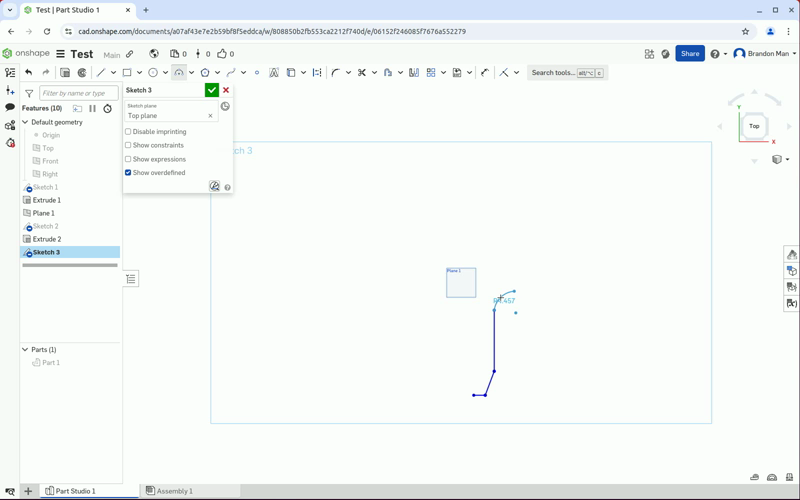
key_up(shift)
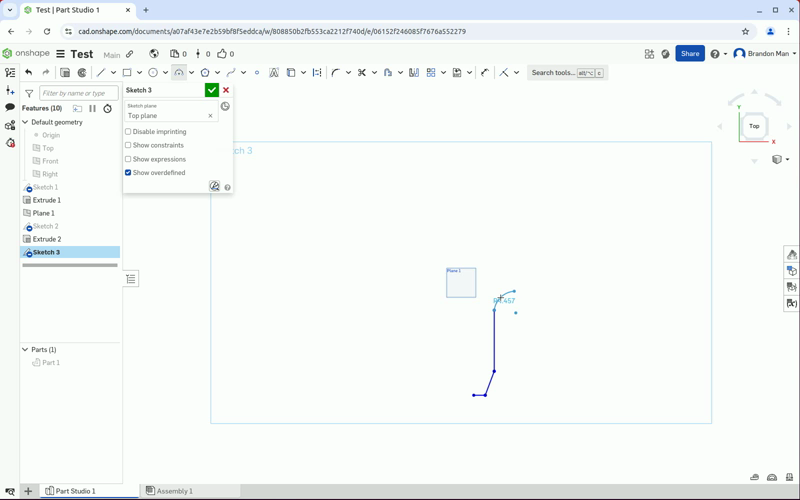
mouse_move(514, 291)
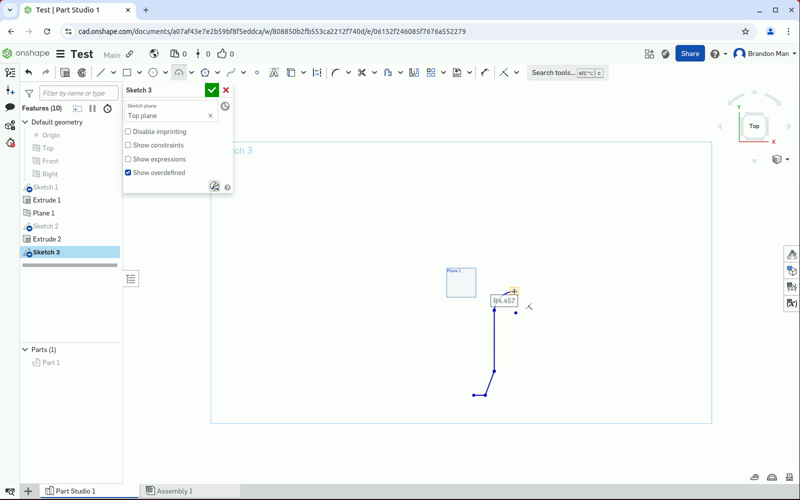
click(514, 291)
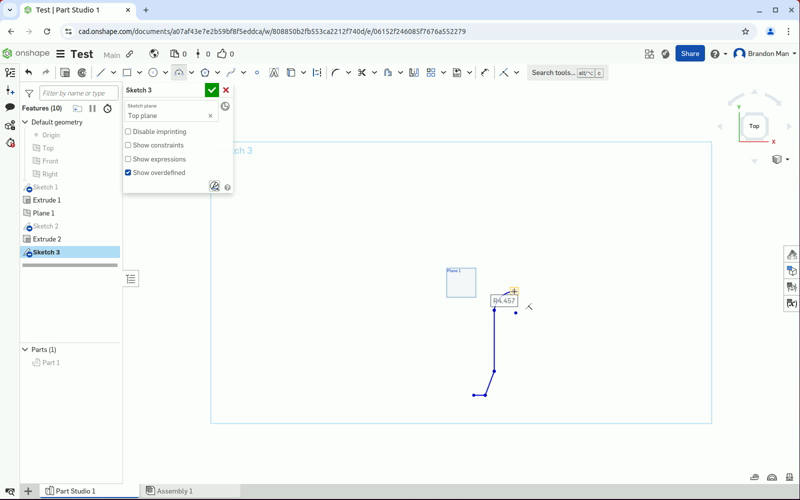
key_down(shift)
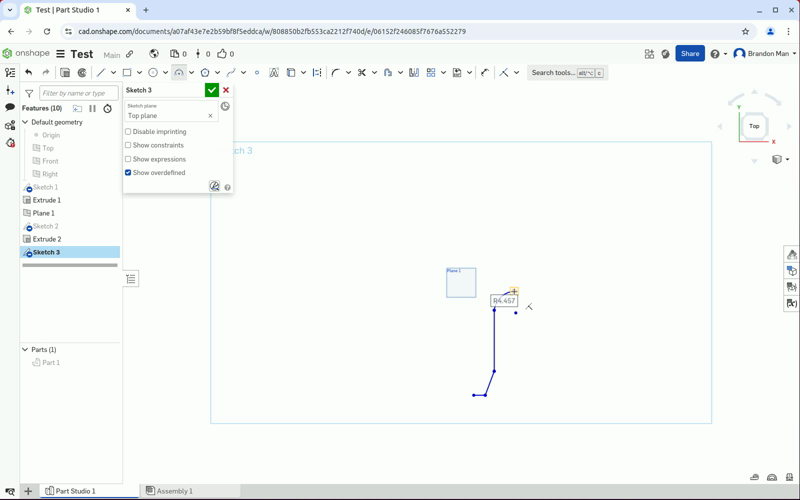
mouse_move(514, 274)
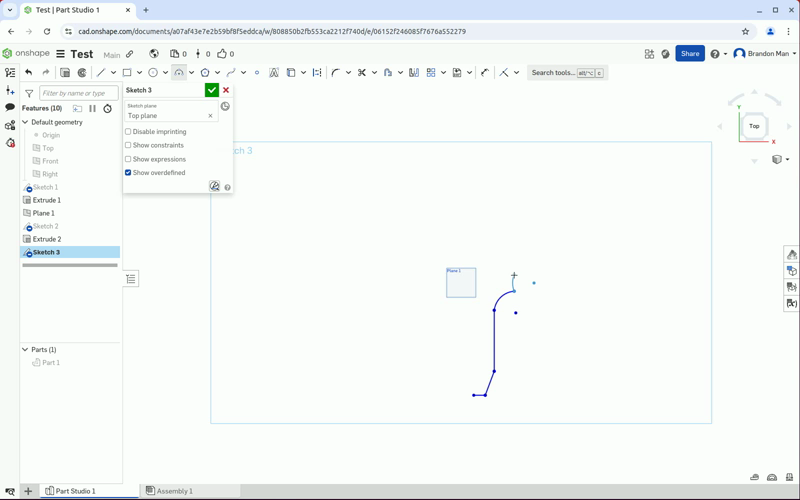
click(514, 274)
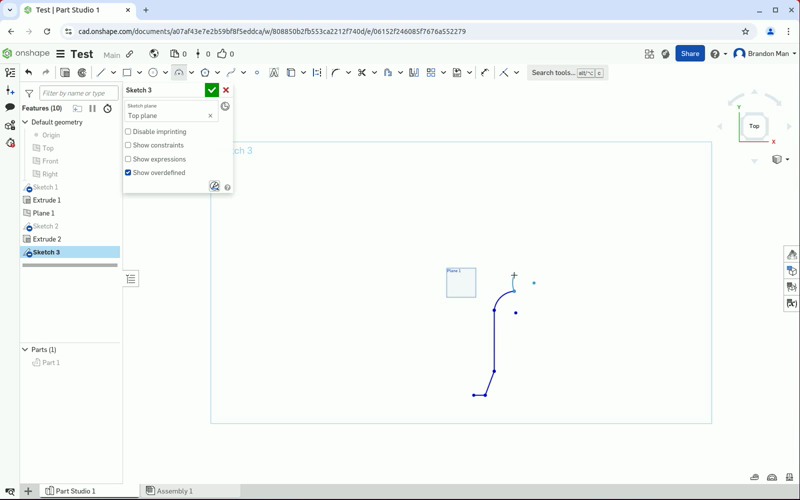
mouse_move(511, 282)
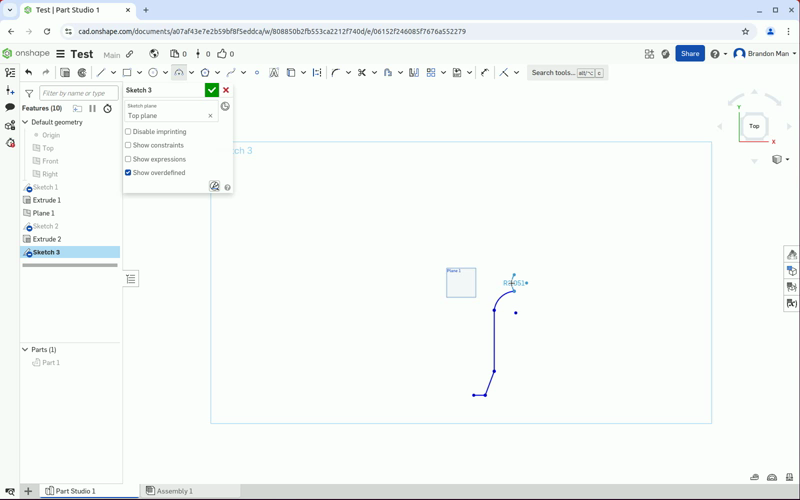
click(511, 282)
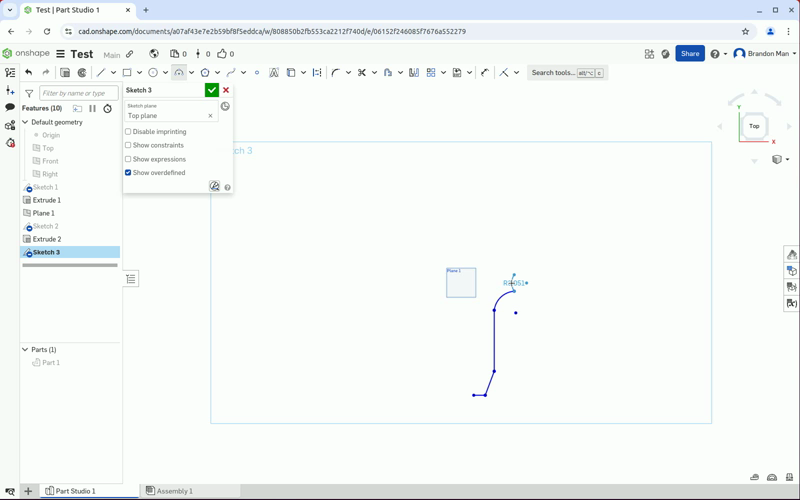
key_up(shift)
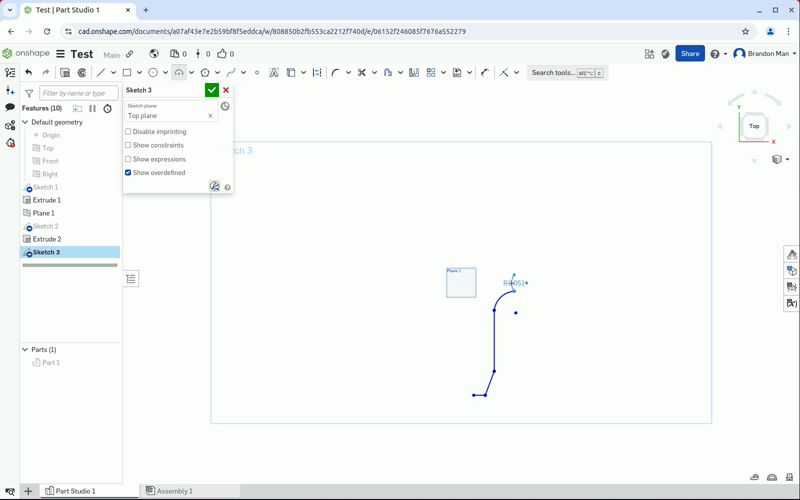
mouse_move(514, 274)
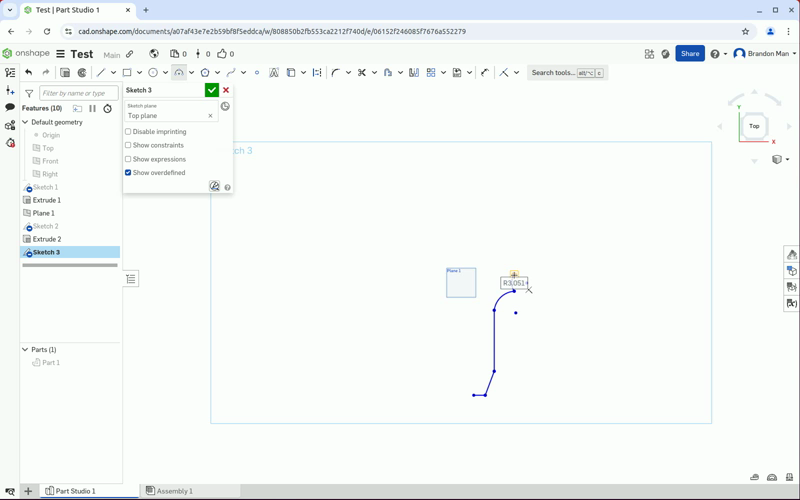
click(514, 274)
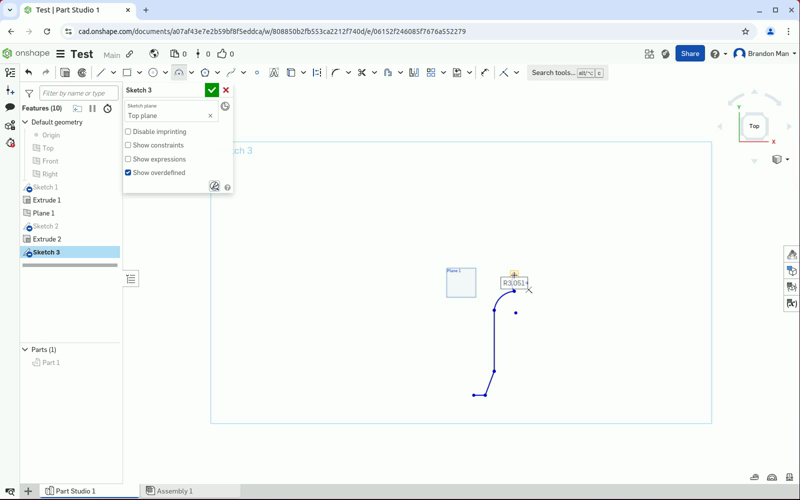
key_down(shift)
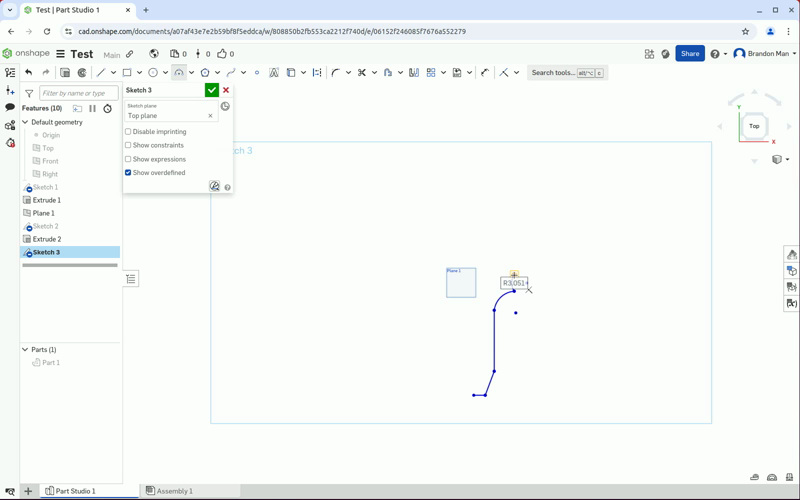
mouse_move(473, 307)
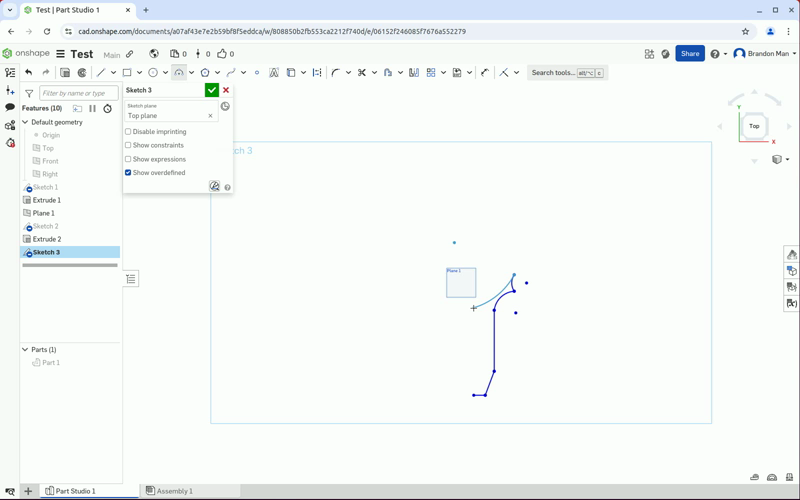
click(473, 307)
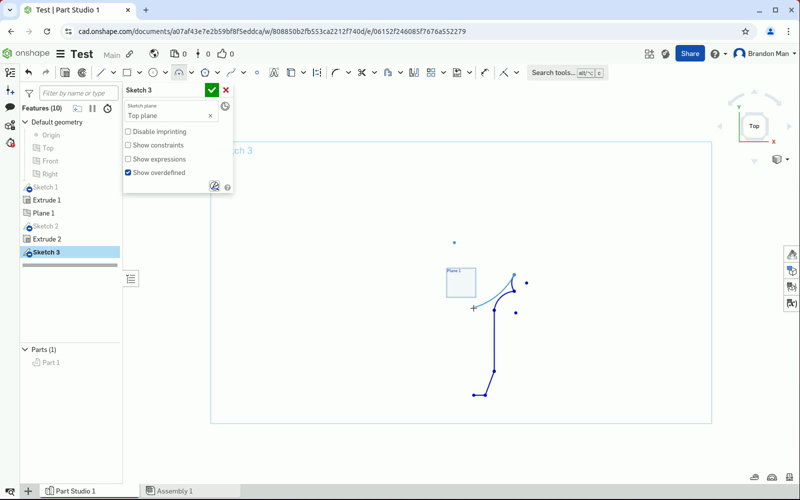
mouse_move(488, 284)
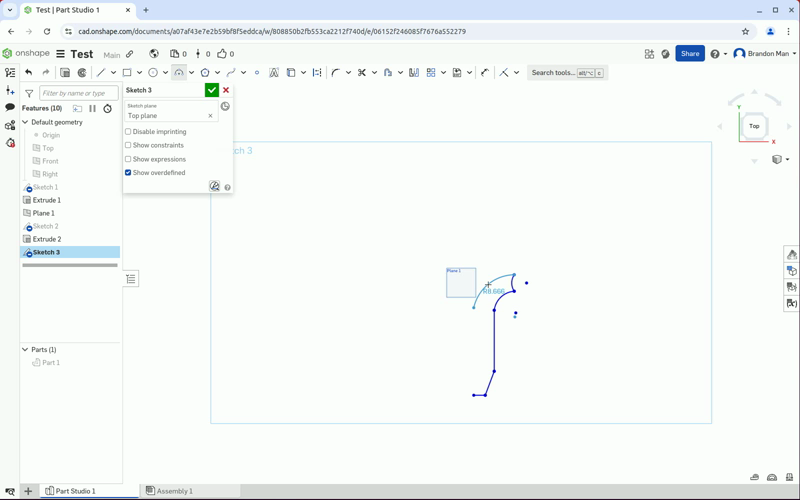
click(488, 284)
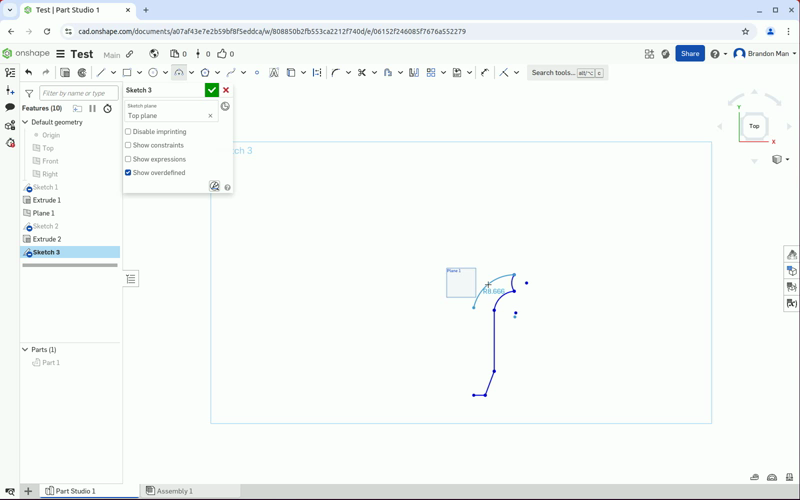
key_up(shift)
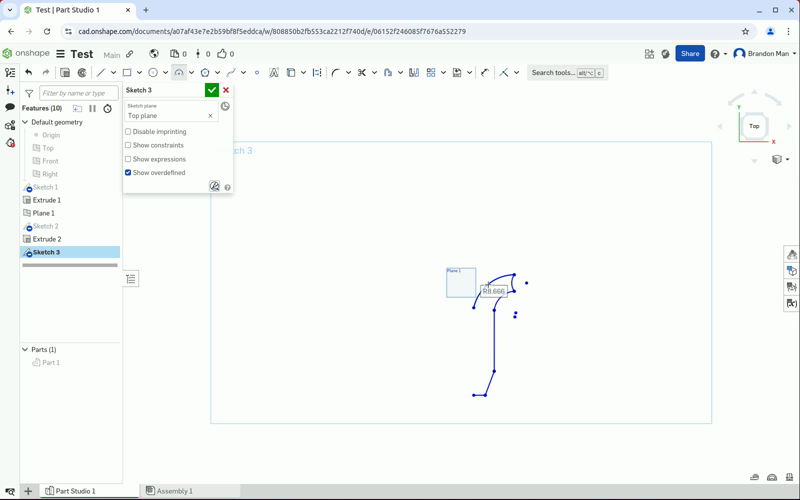
key(esc)
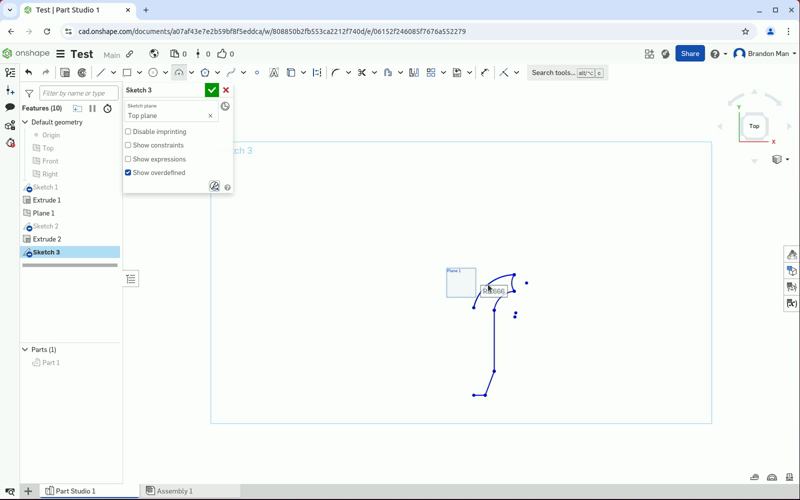
key(l)
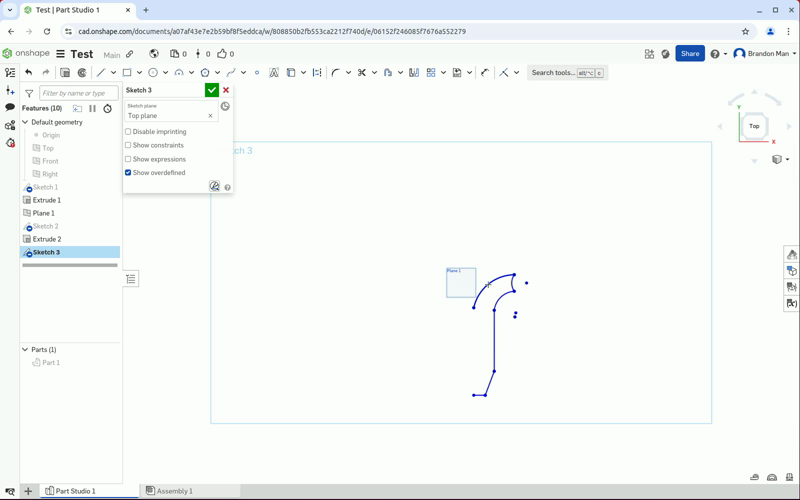
mouse_move(473, 307)
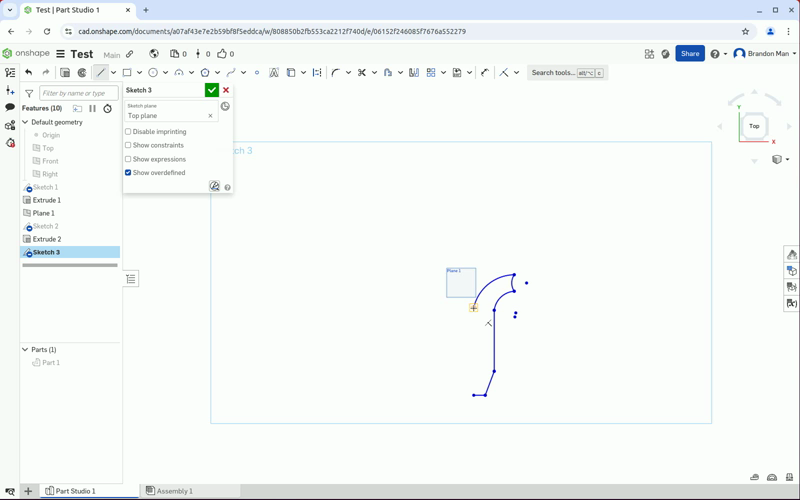
click(473, 307)
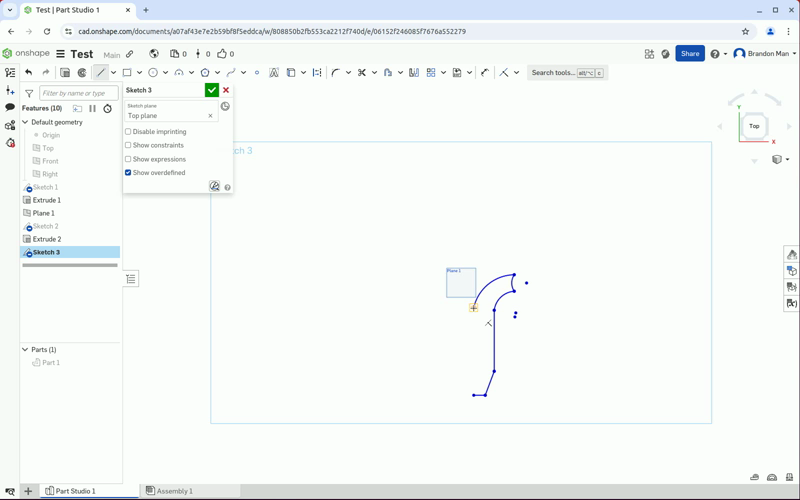
key_down(shift)
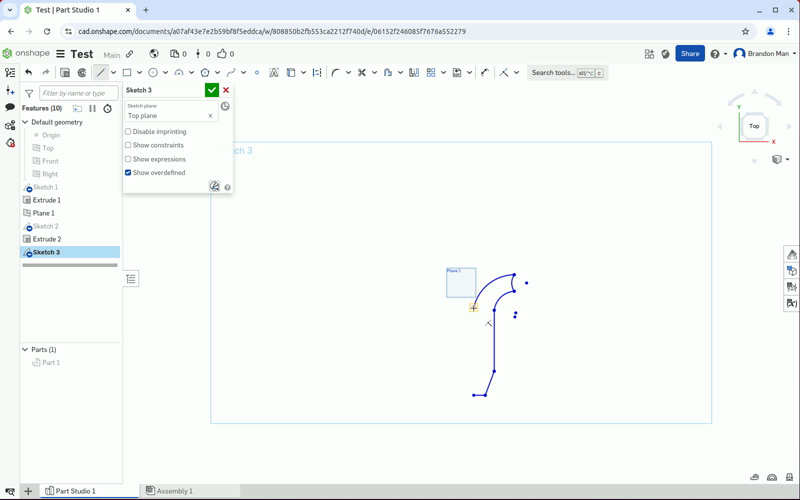
mouse_move(473, 395)
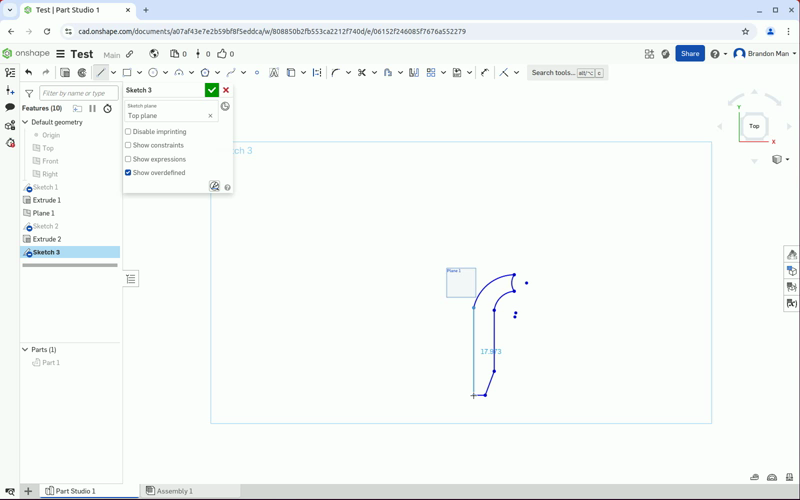
key_up(shift)
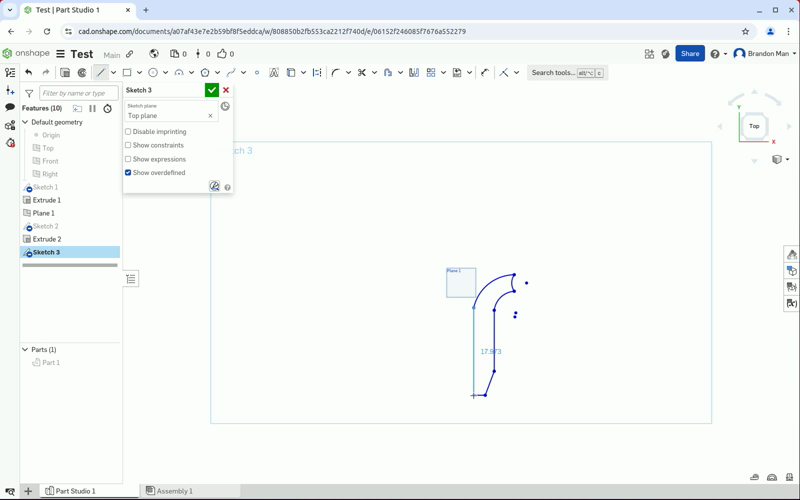
click(473, 395)
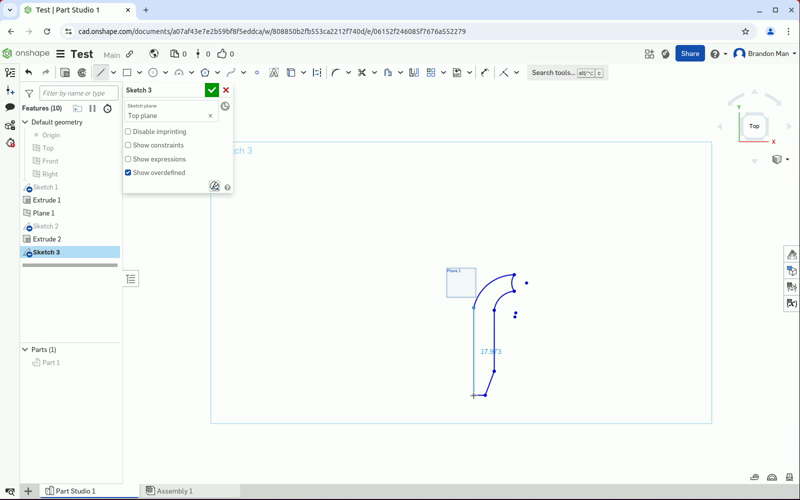
key(esc)
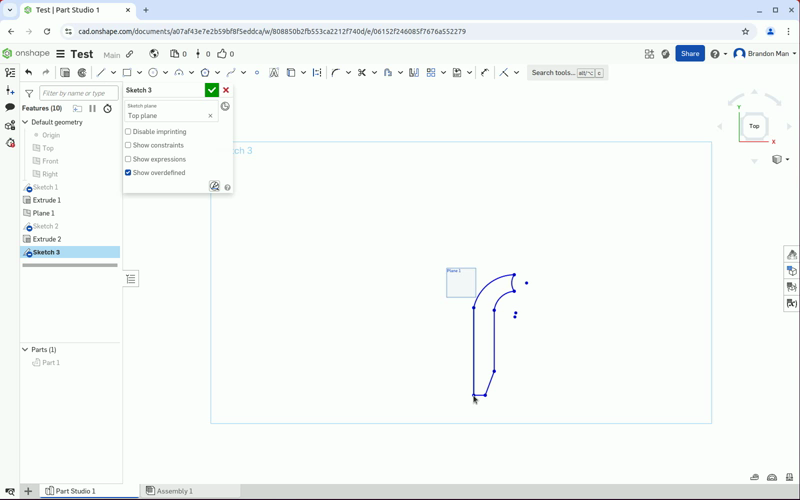
mouse_move(478, 389)
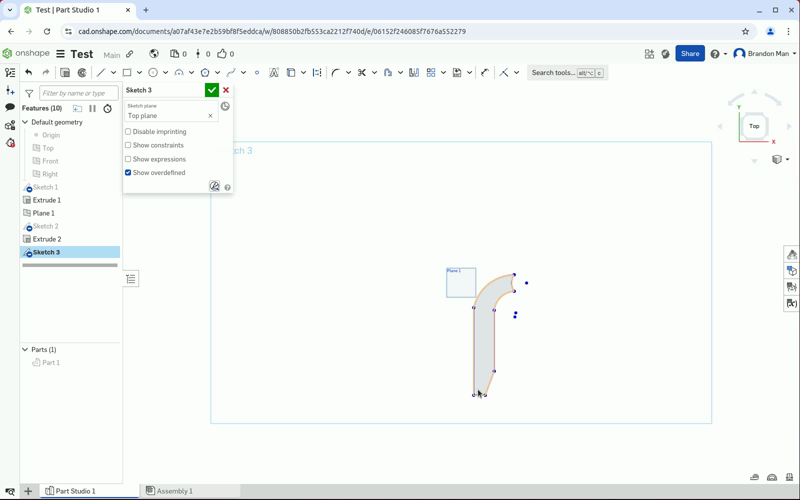
click(478, 389)
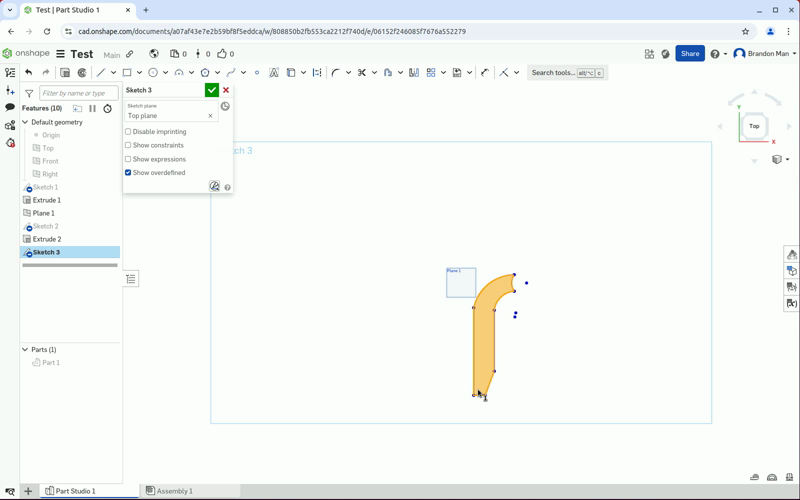
mouse_move(73, 352)
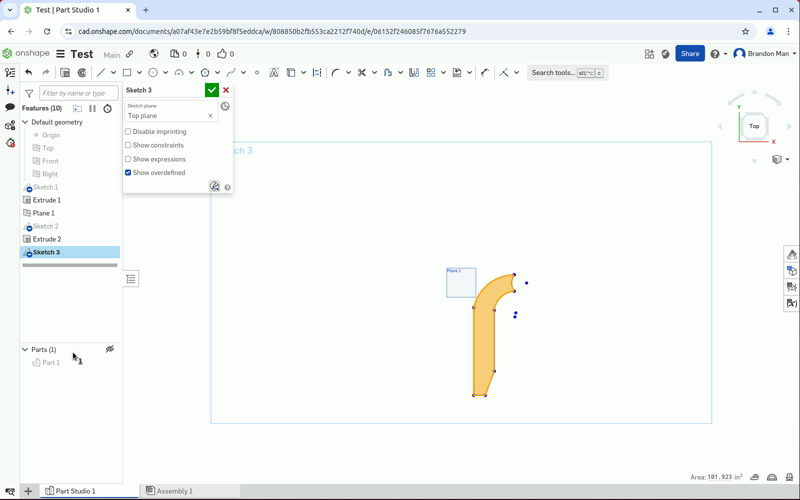
key(shift+y)
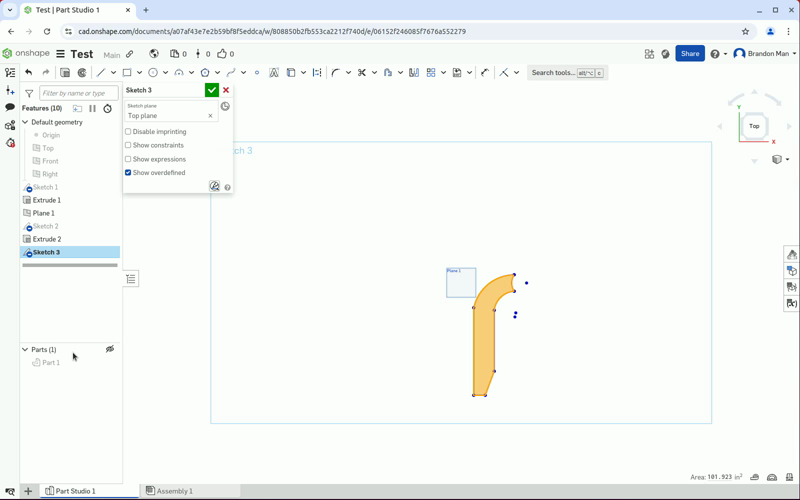
key(shift+e)
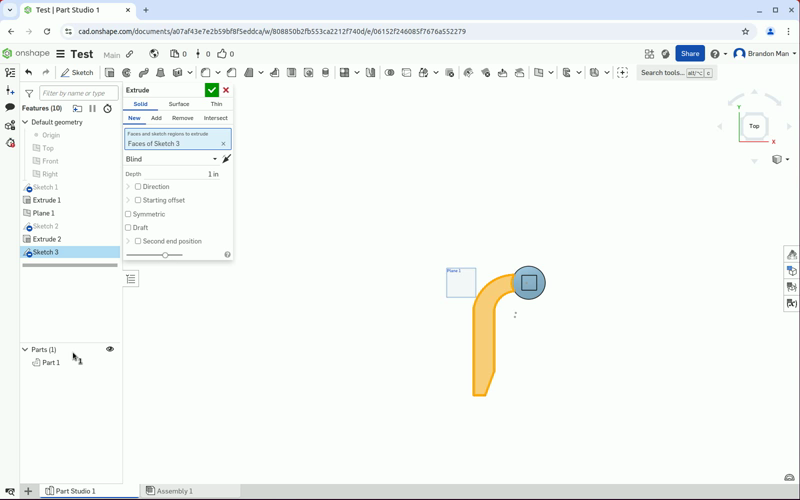
mouse_move(143, 106)
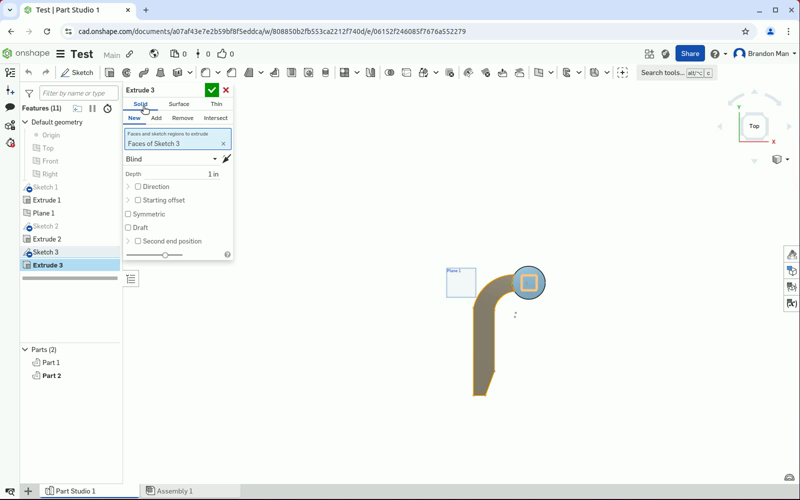
click(143, 106)
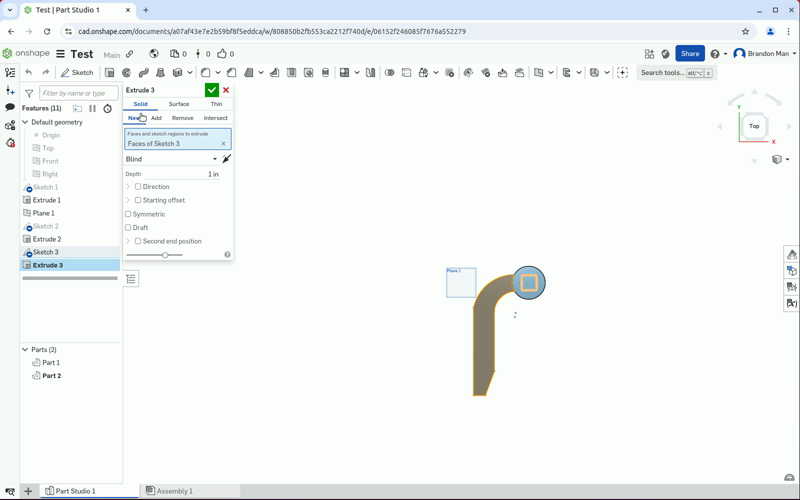
mouse_move(137, 120)
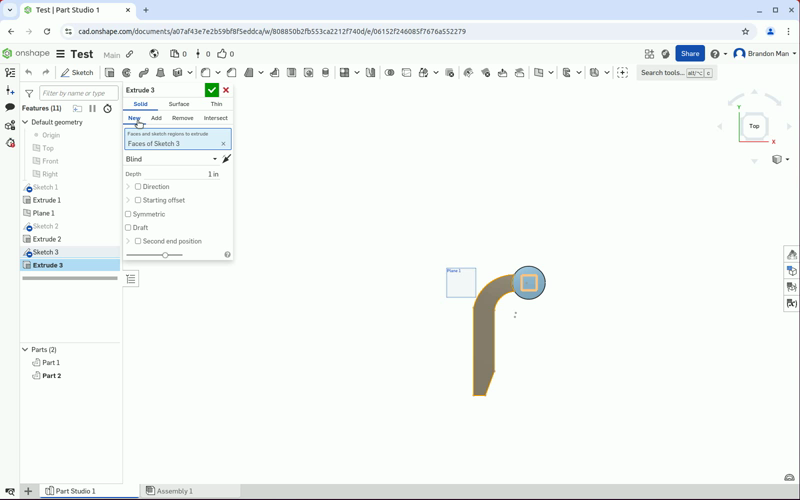
click(137, 120)
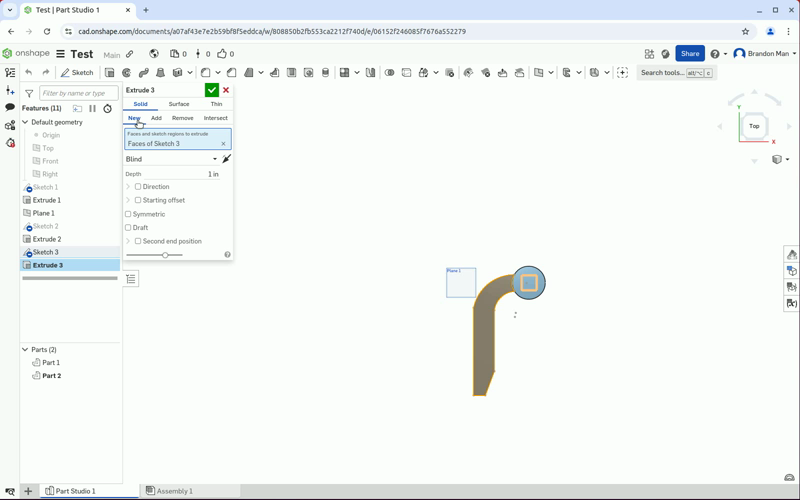
key(tab, 4)
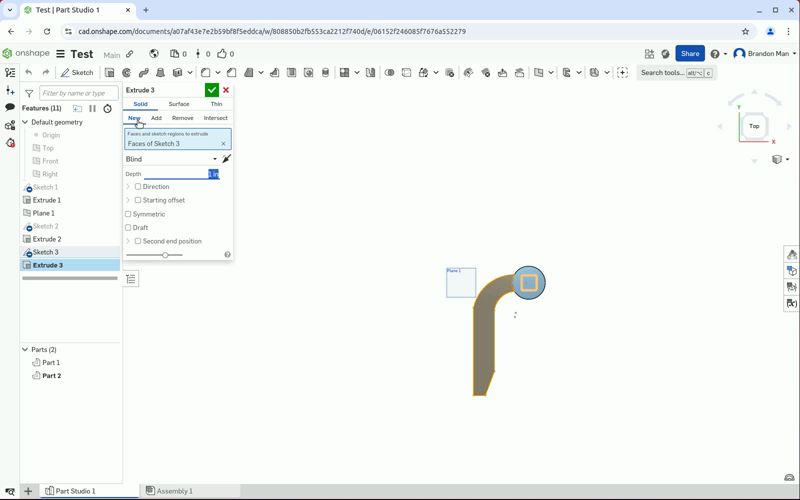
text(4.092)
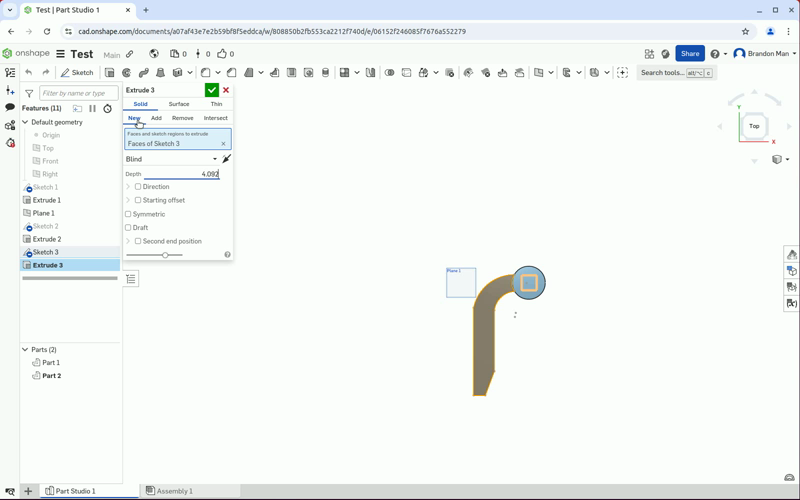
key(enter)
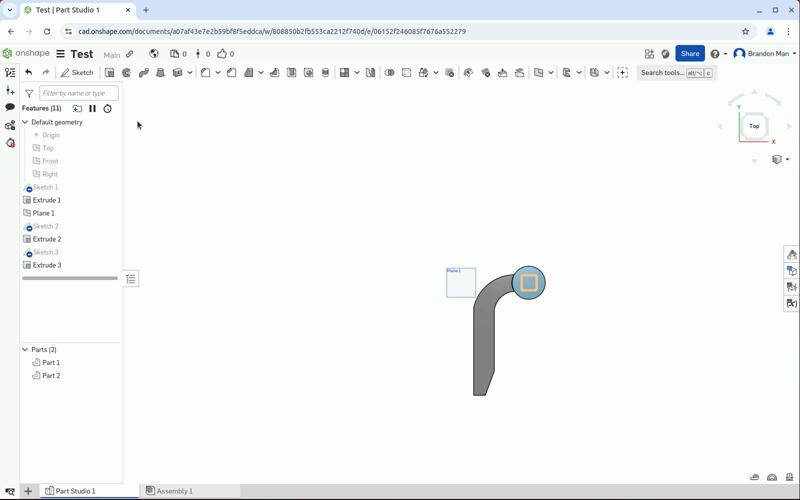
key(shift+h)
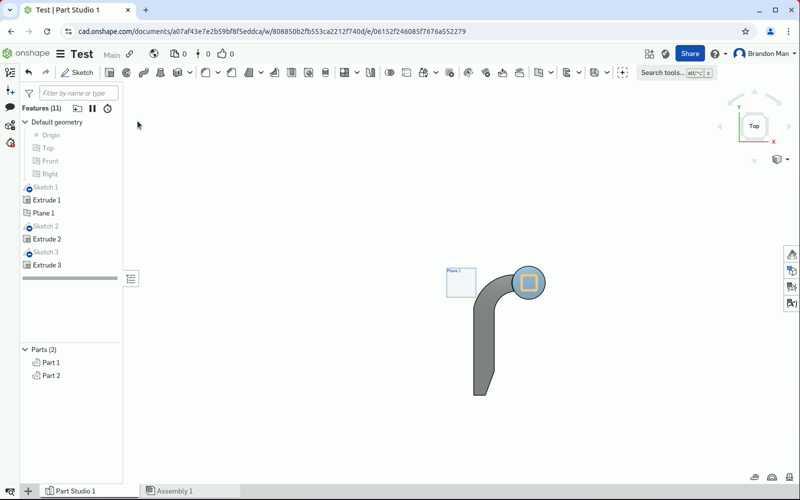
key(shift+h)
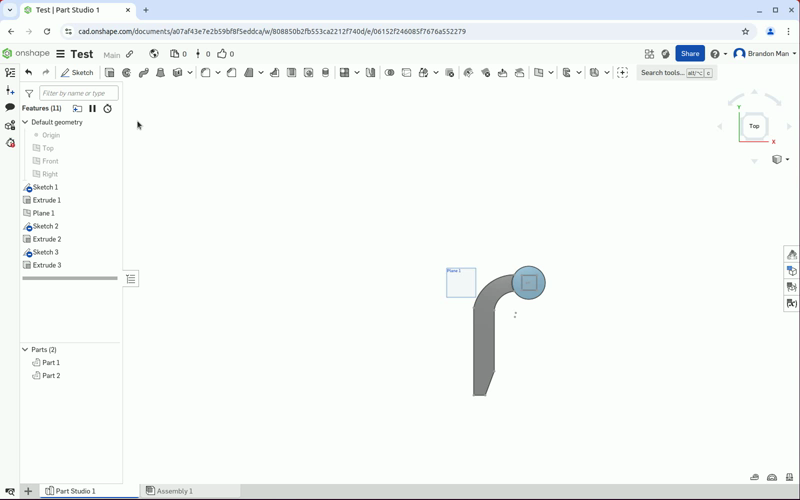
key(shift+7)
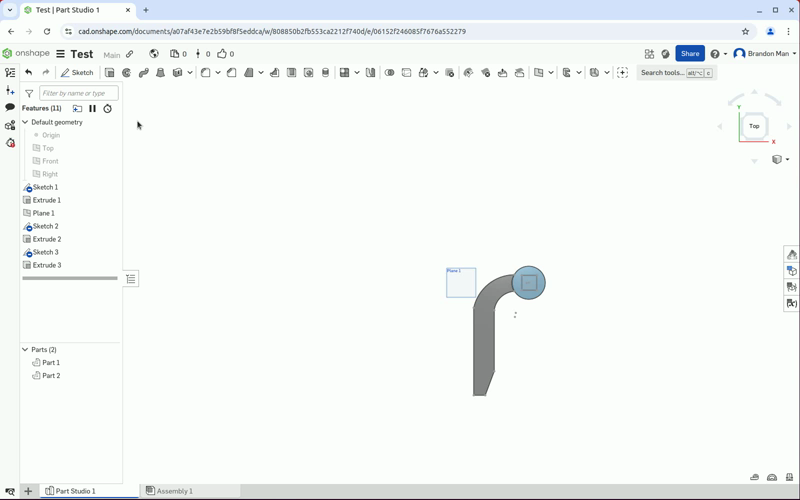
key(up, 3)
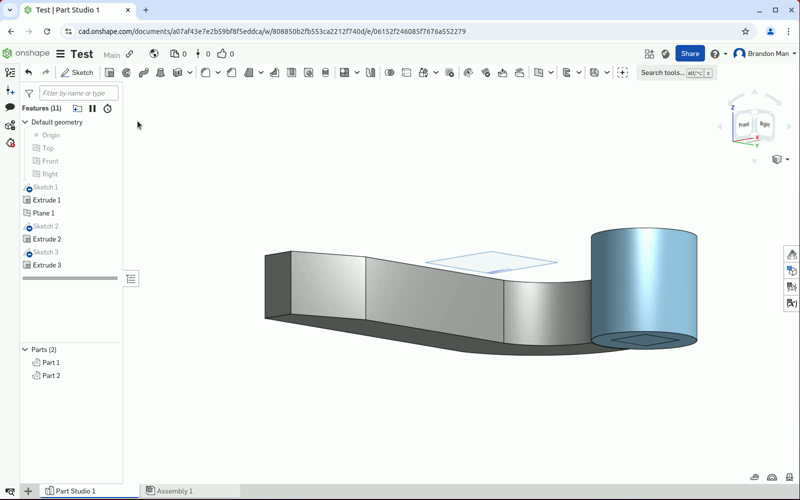
key(left, 3)
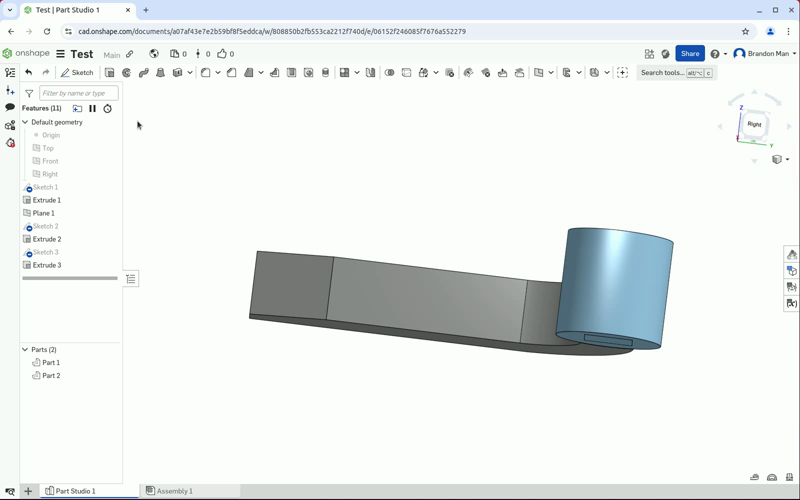
key(right, 3)
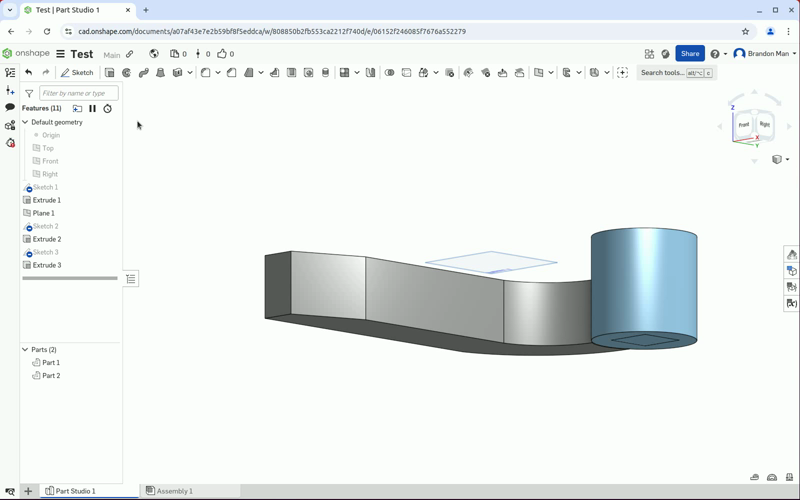
key(down, 3)
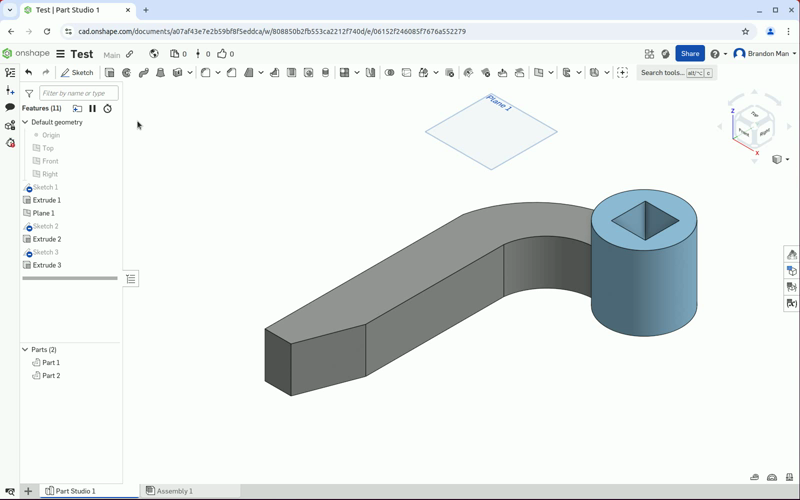
mouse_move(73, 189)
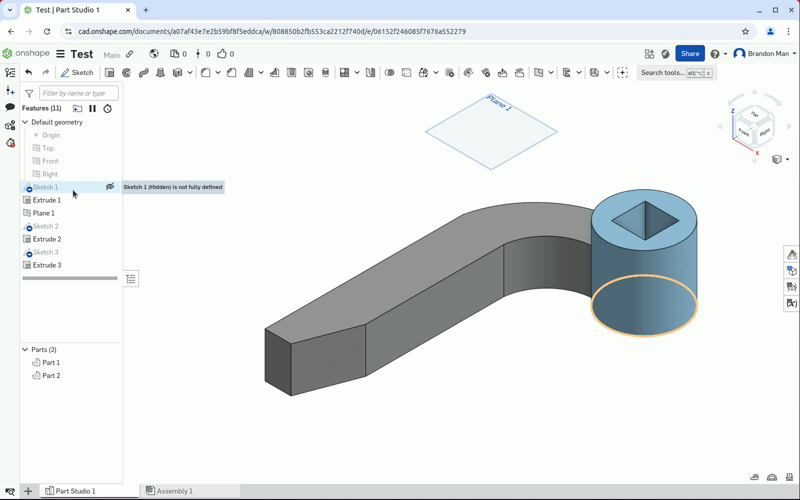
click(73, 189)